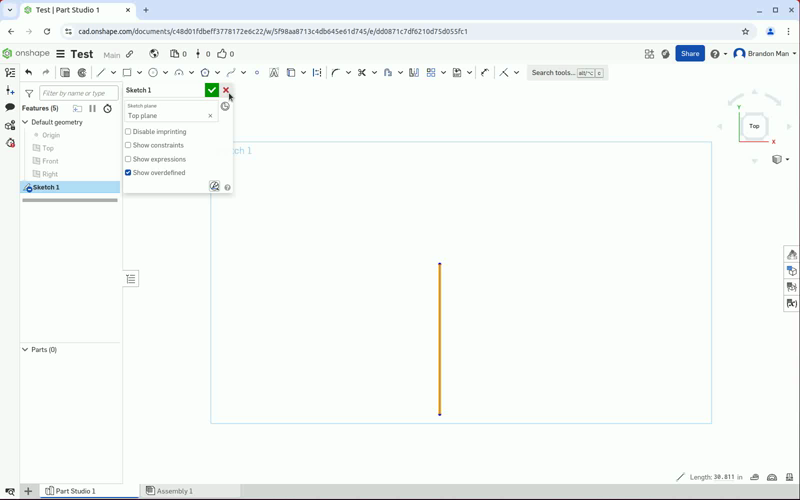
key(shift+h)
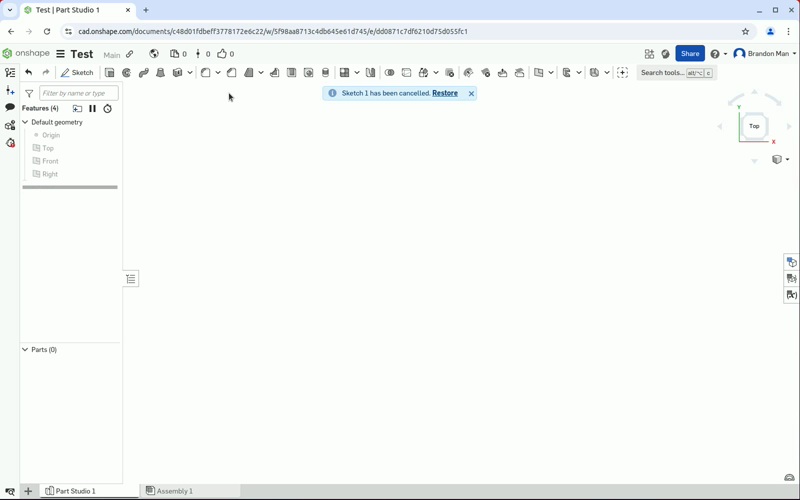
mouse_move(73, 352)
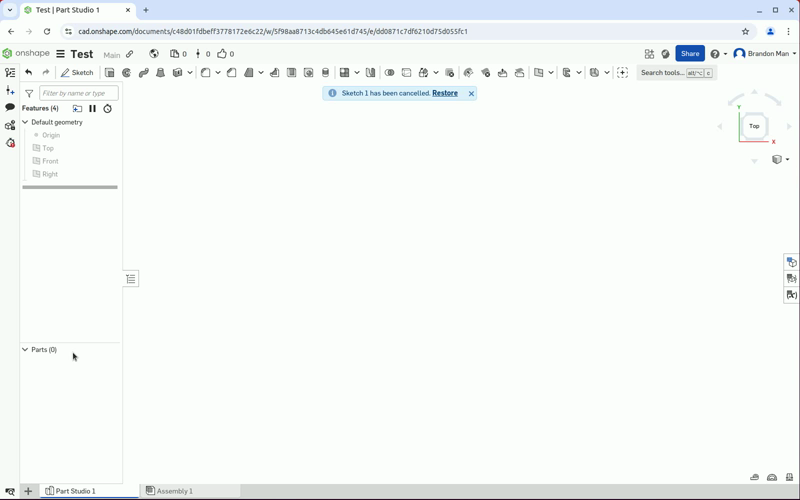
key(y)
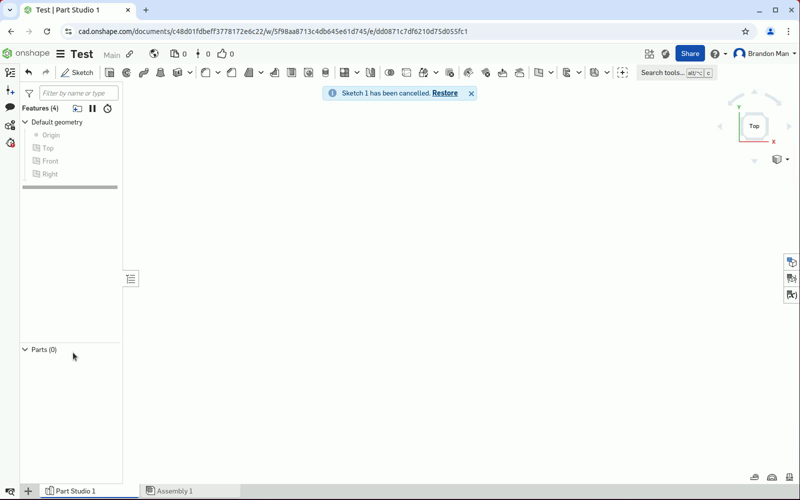
key(shift+p)
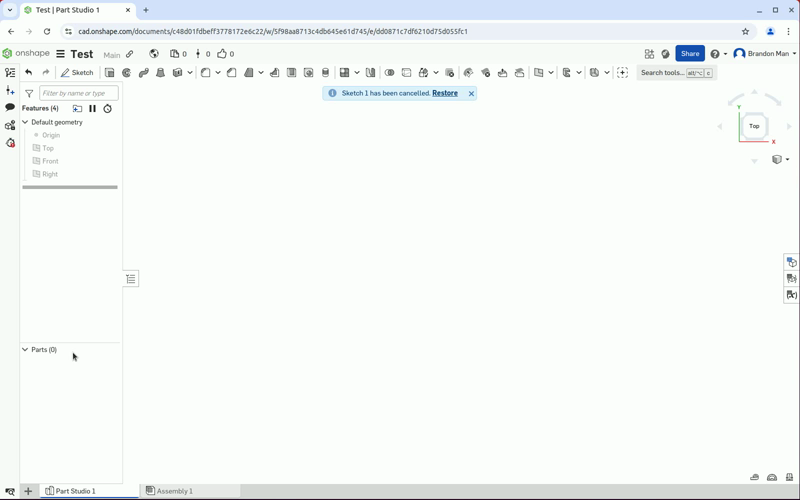
key(space)
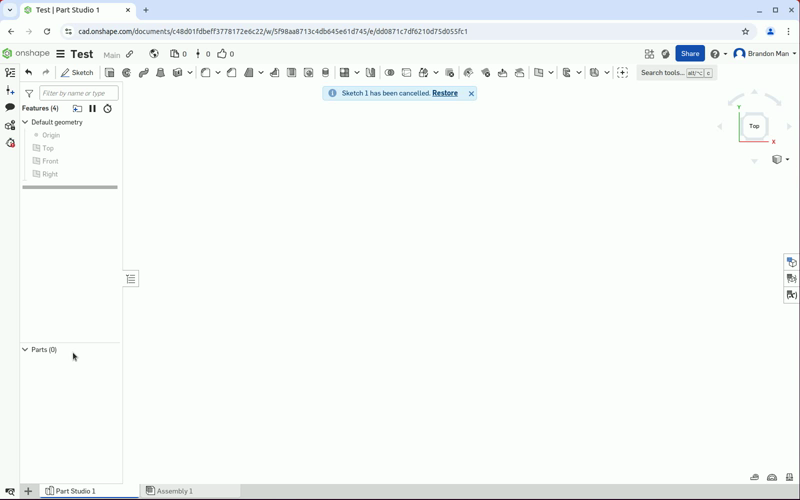
key_down(shift)
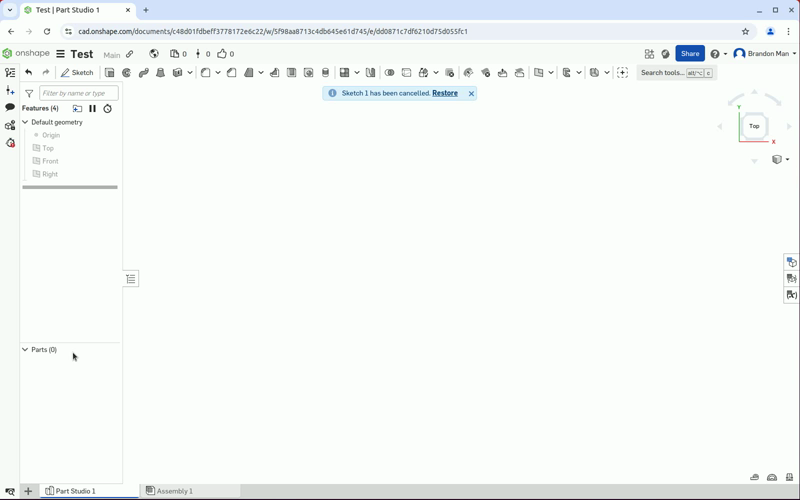
key(up)
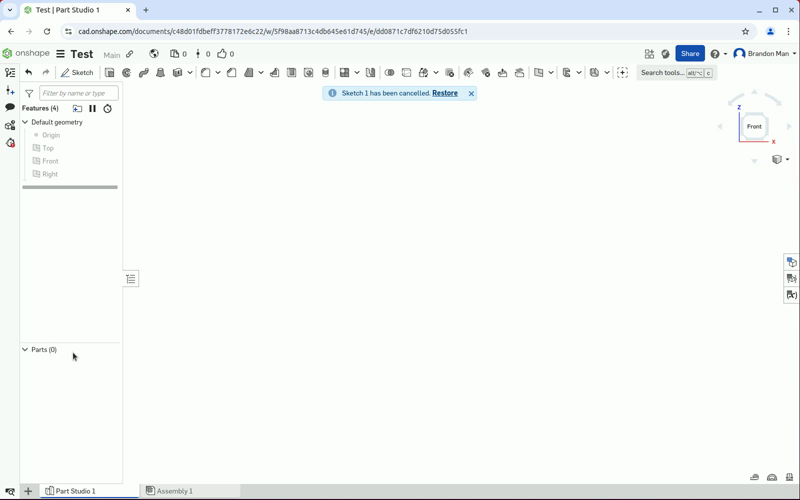
key_up(shift)
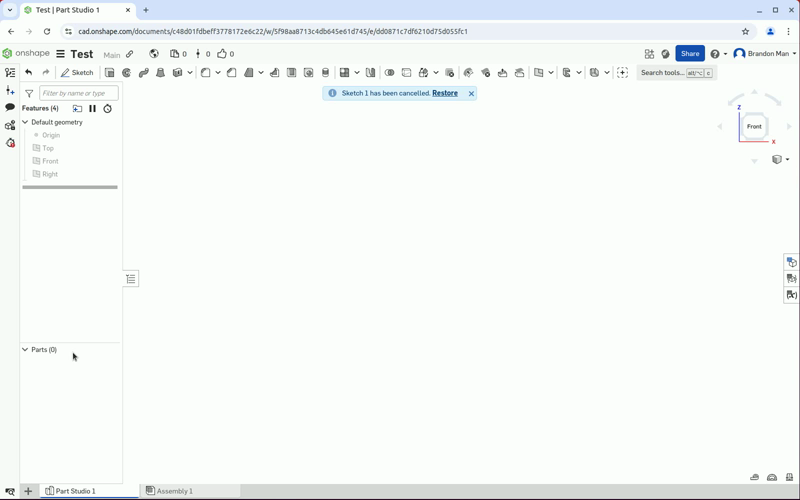
mouse_move(73, 352)
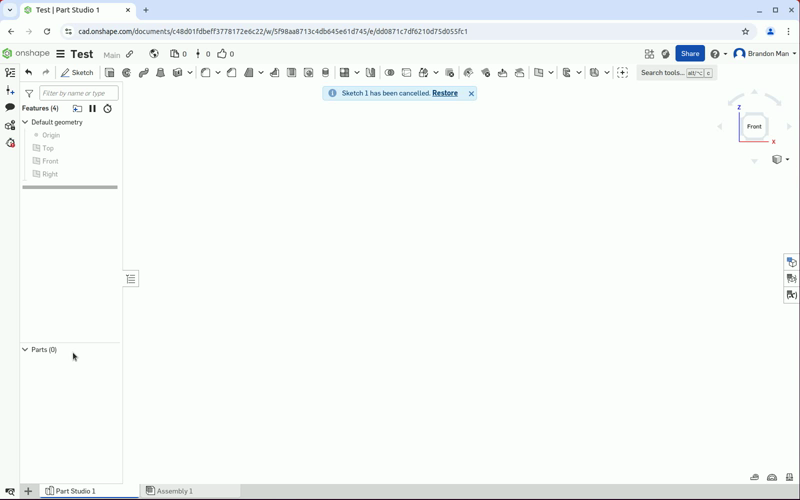
key(shift+y)
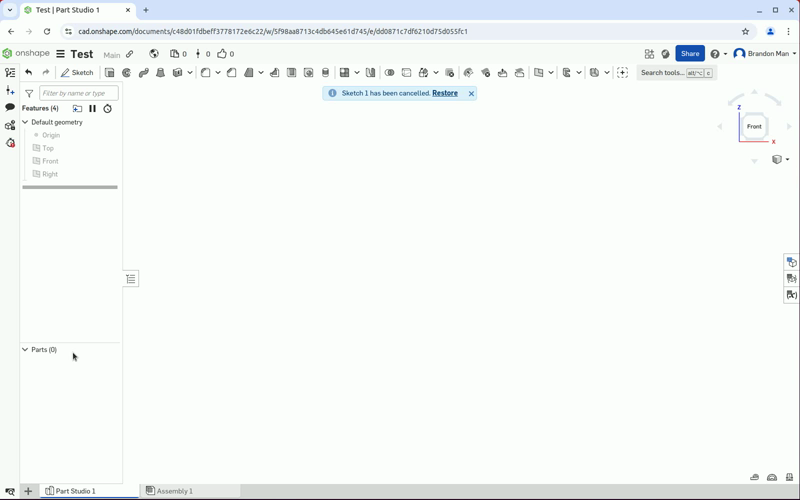
key(shift+s)
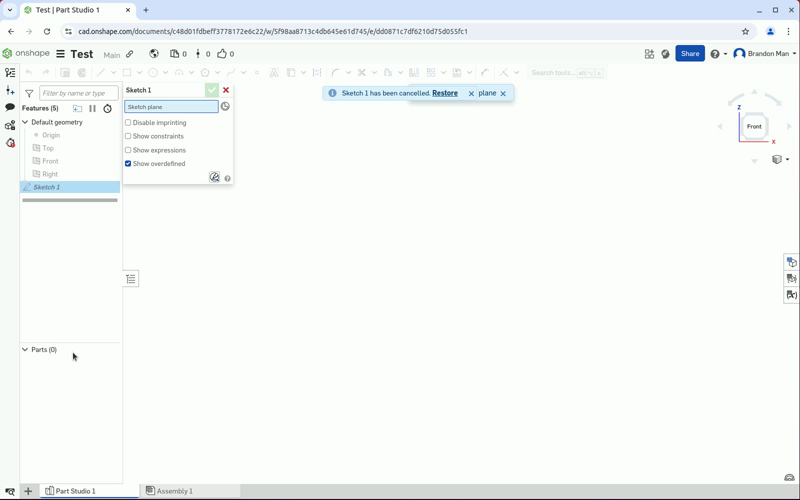
mouse_move(73, 163)
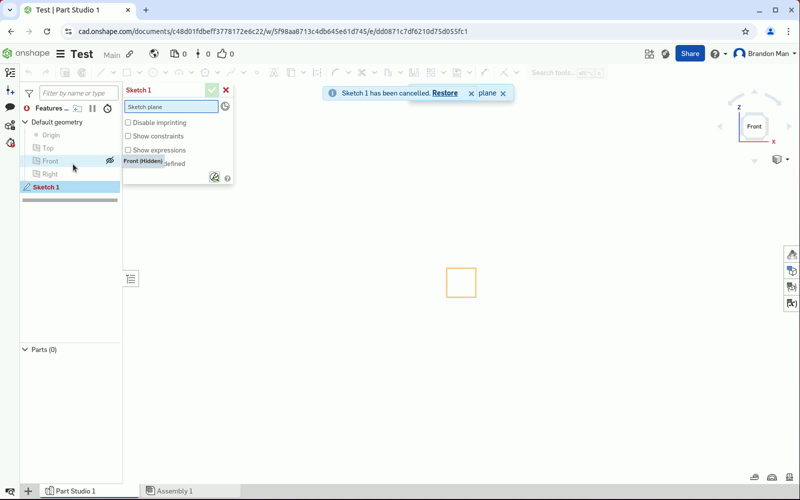
click(73, 163)
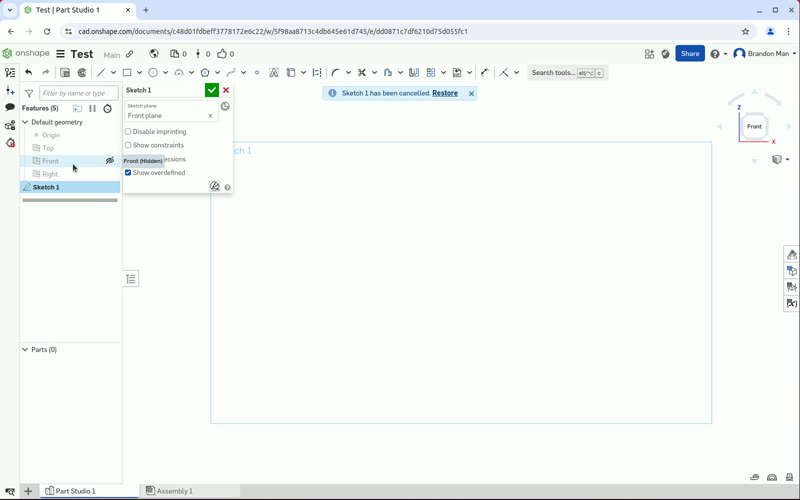
mouse_move(73, 352)
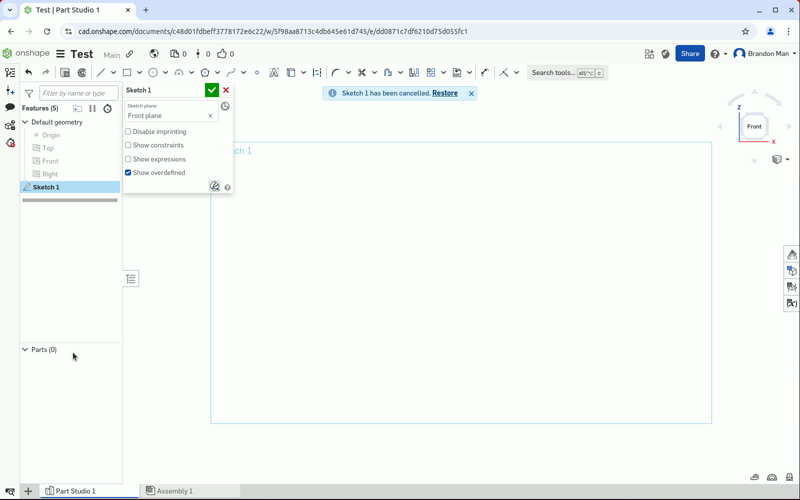
key(y)
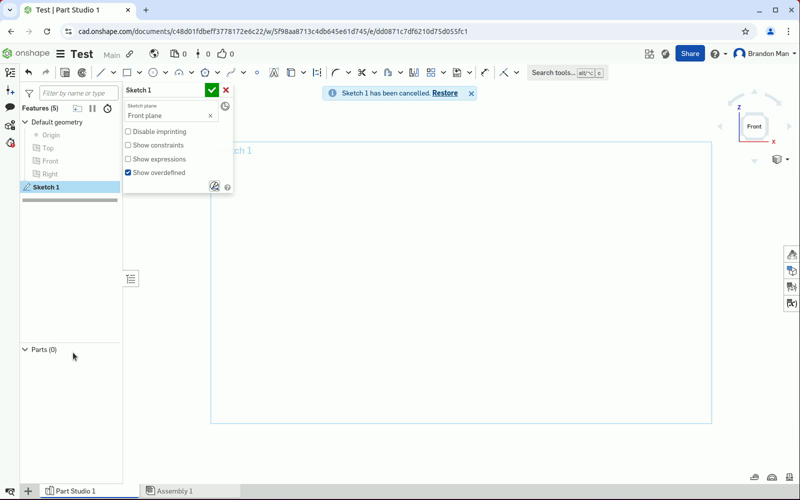
key(l)
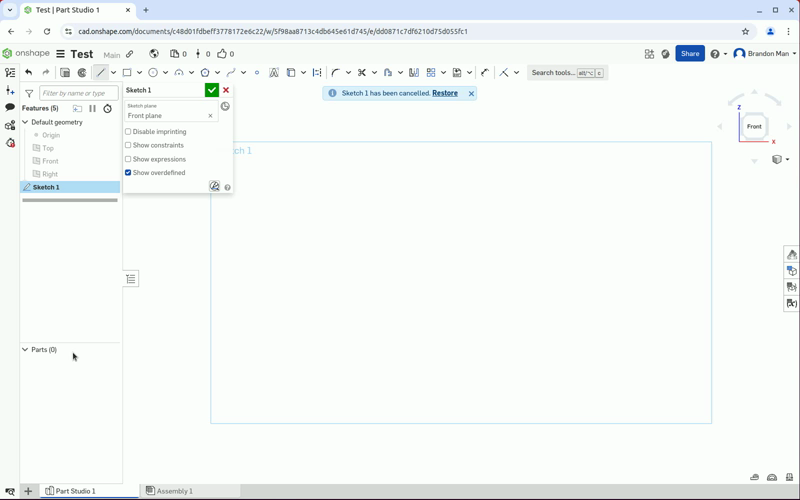
key_down(shift)
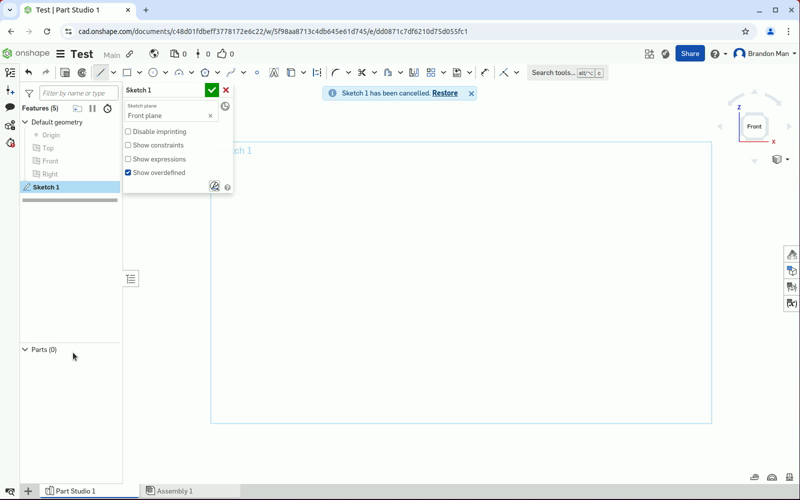
mouse_move(391, 282)
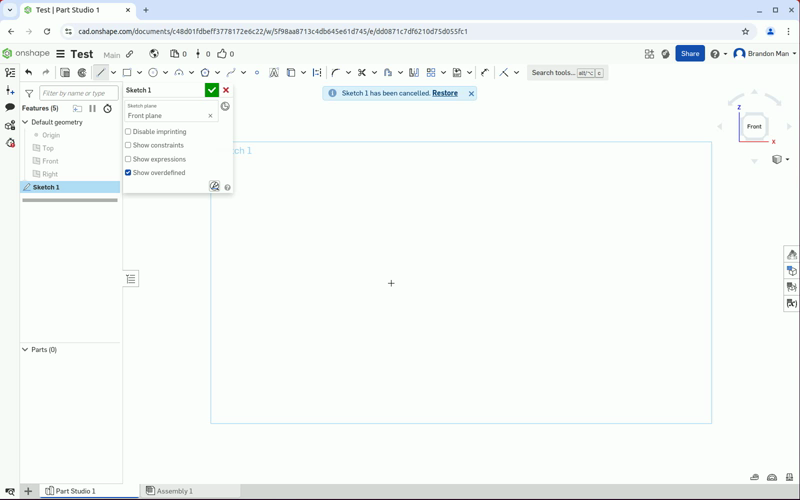
click(391, 282)
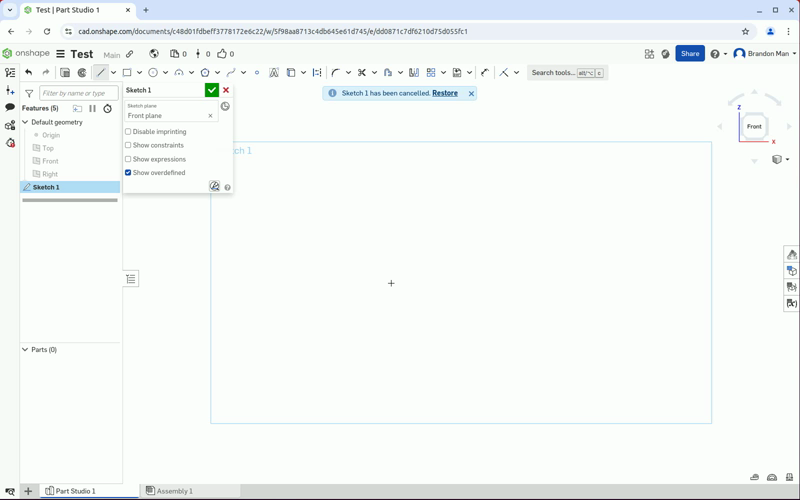
key_up(shift)
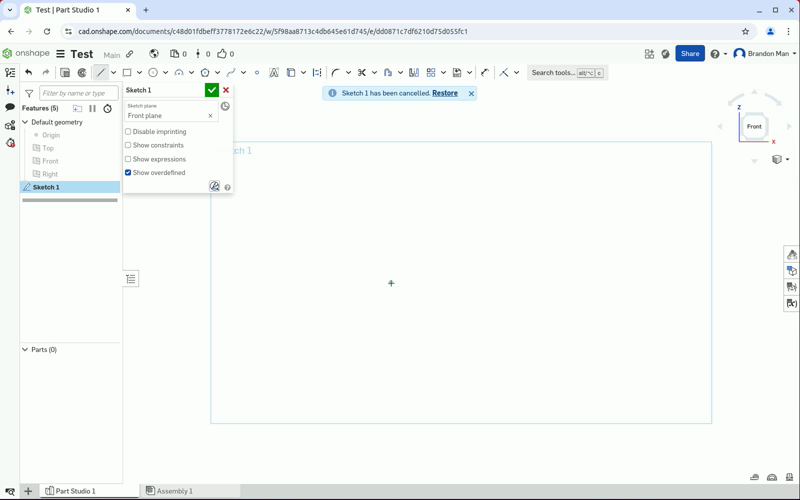
key_down(shift)
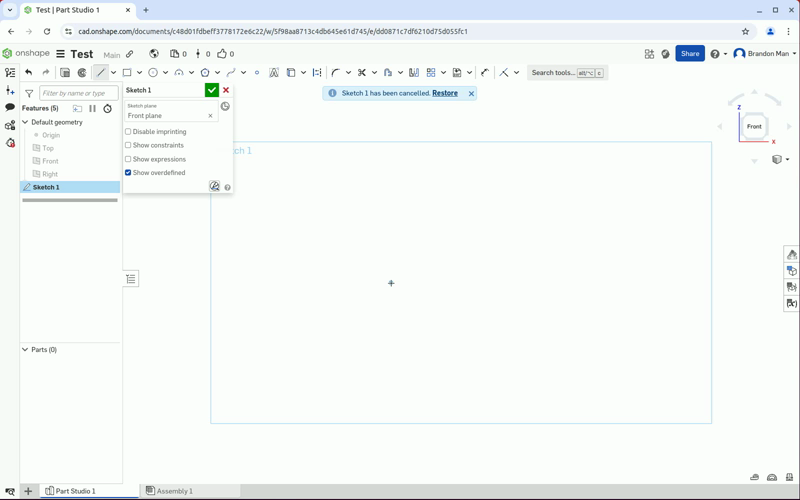
mouse_move(564, 282)
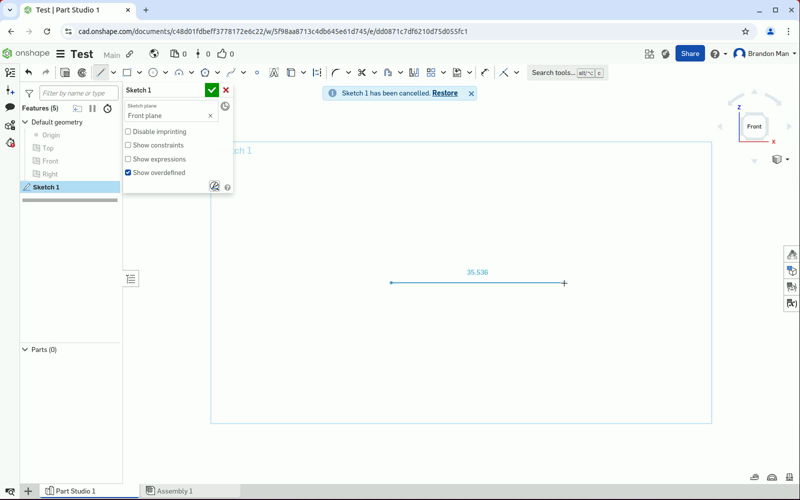
click(564, 282)
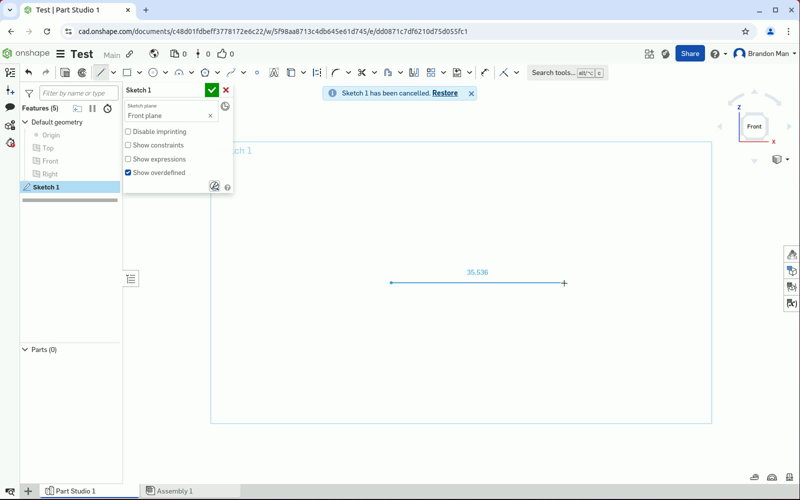
key_up(shift)
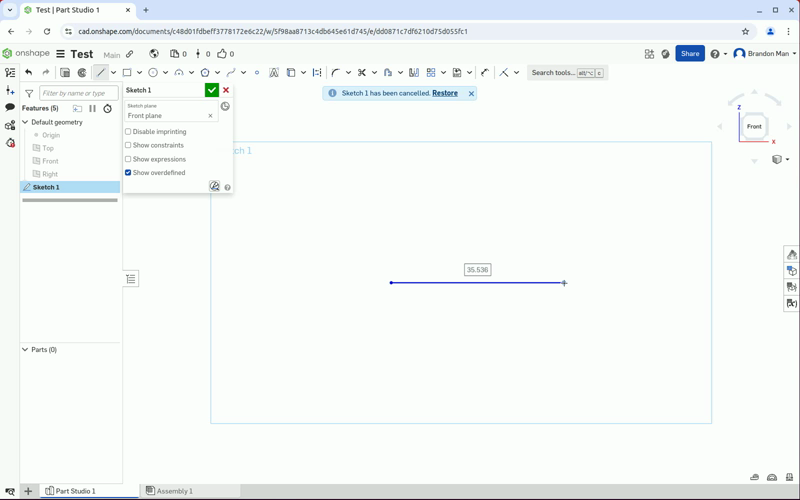
key_down(shift)
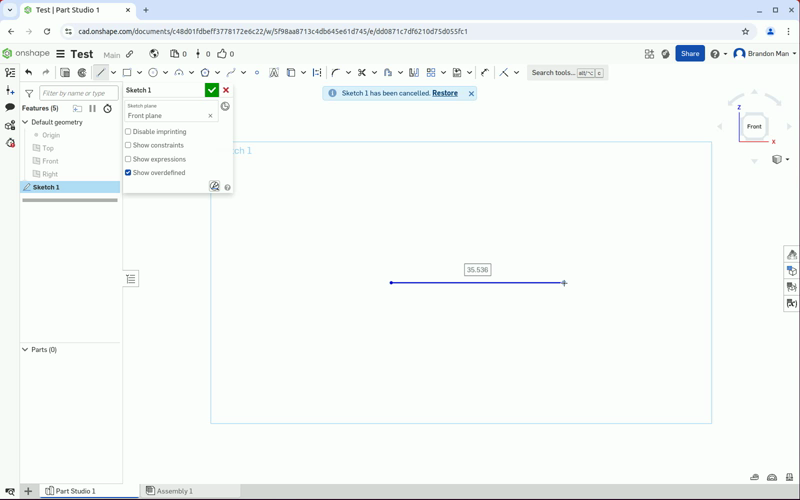
mouse_move(589, 282)
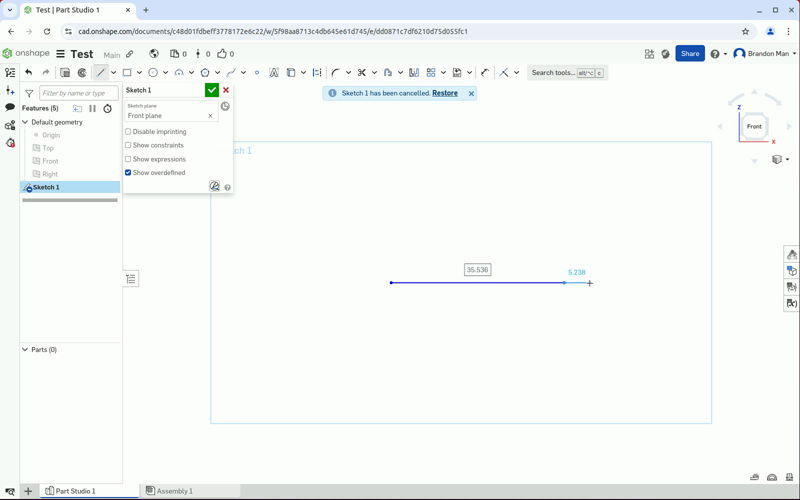
mouse_move(564, 262)
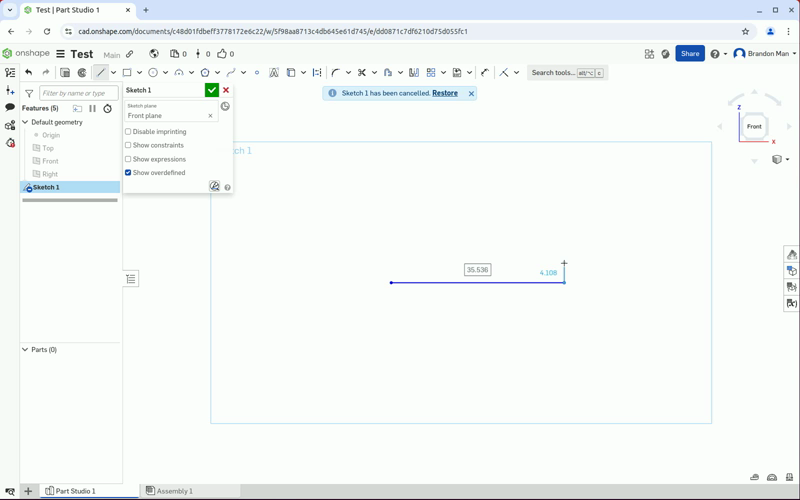
click(564, 262)
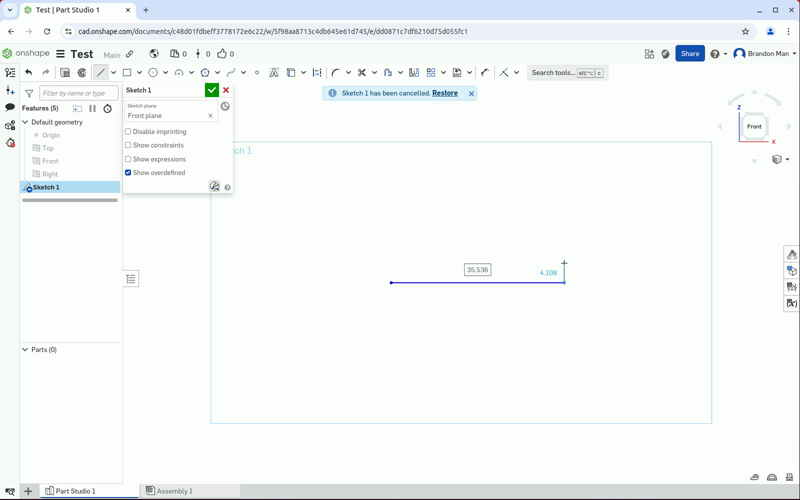
key_up(shift)
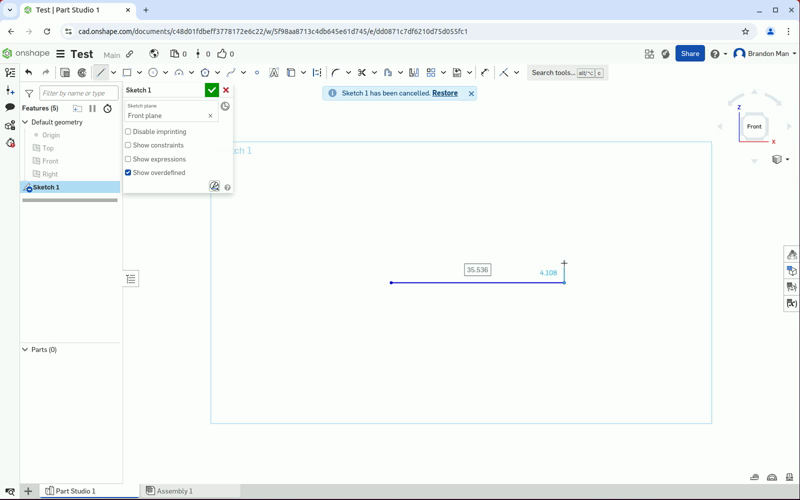
key_down(shift)
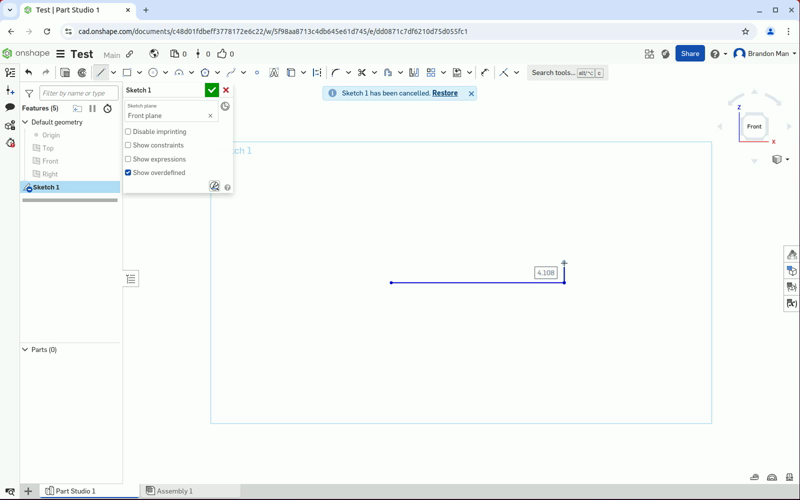
mouse_move(589, 262)
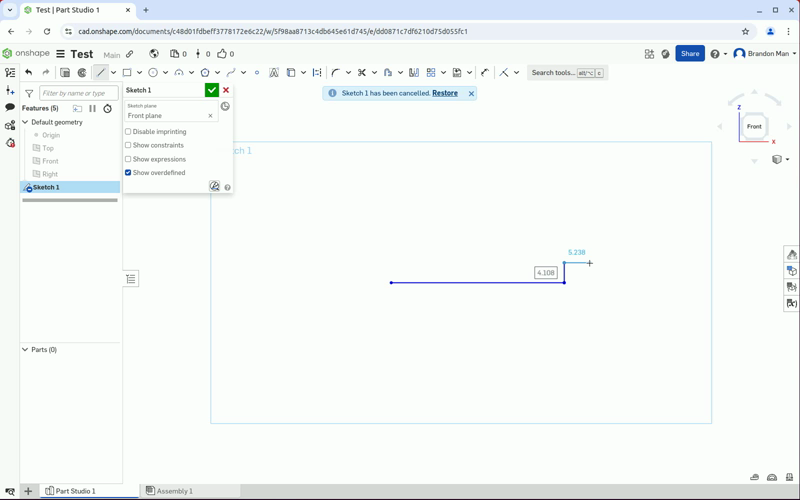
mouse_move(533, 262)
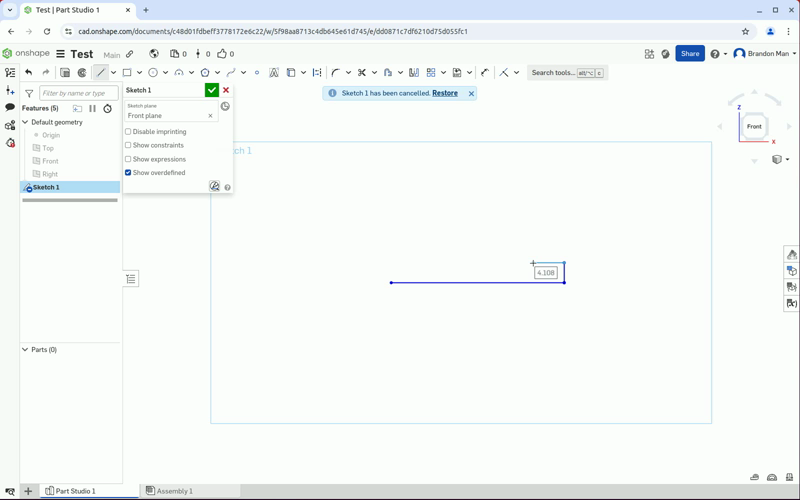
click(533, 262)
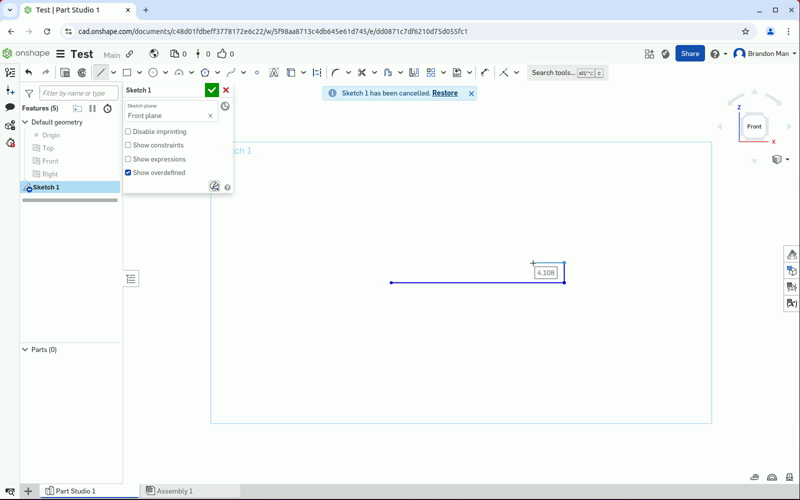
key_up(shift)
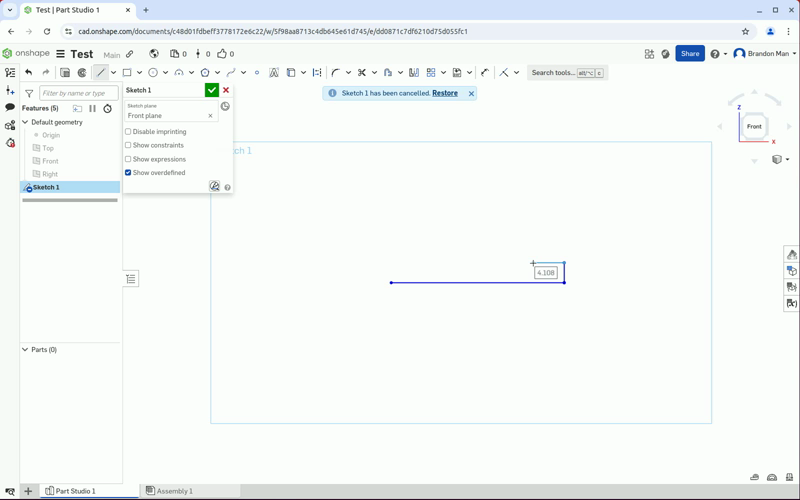
key(esc)
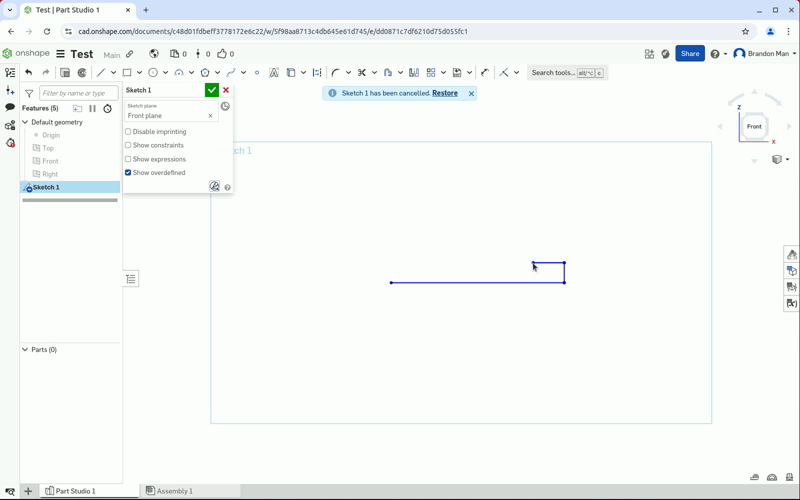
key(a)
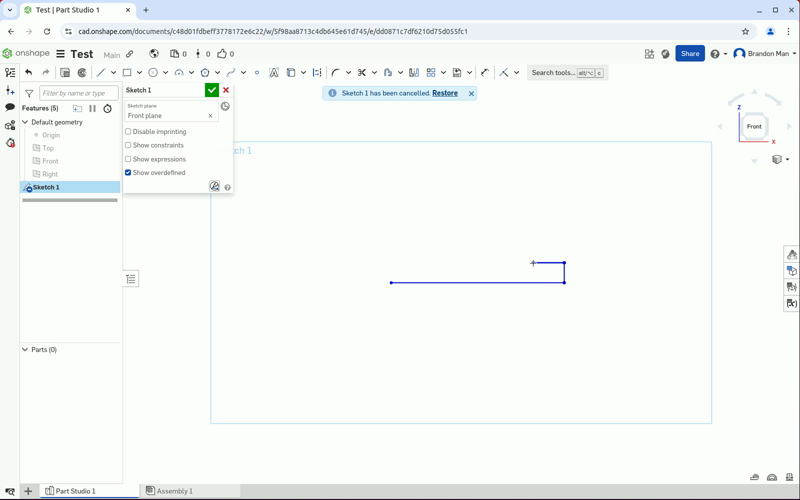
mouse_move(533, 262)
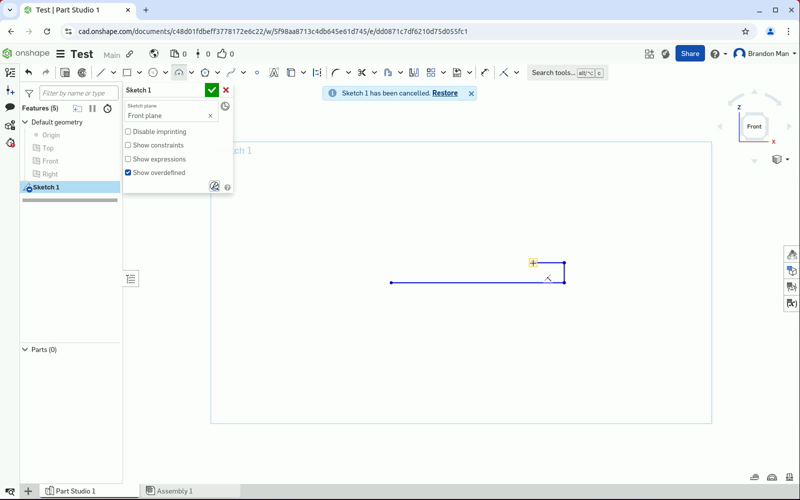
click(533, 262)
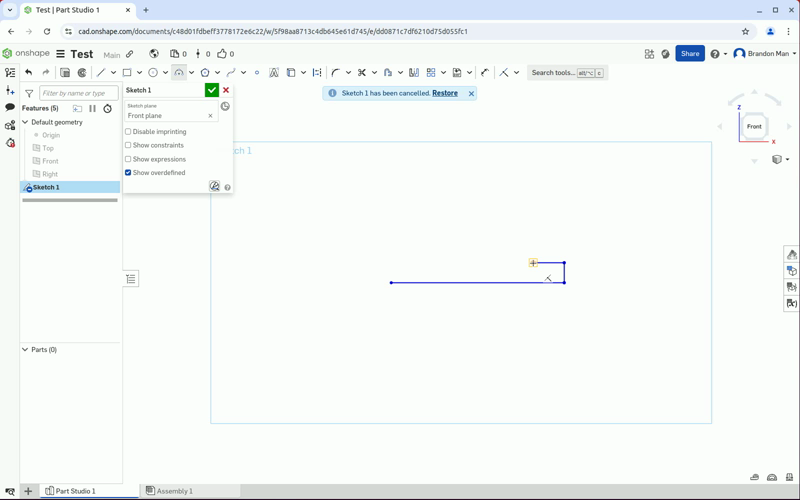
key_down(shift)
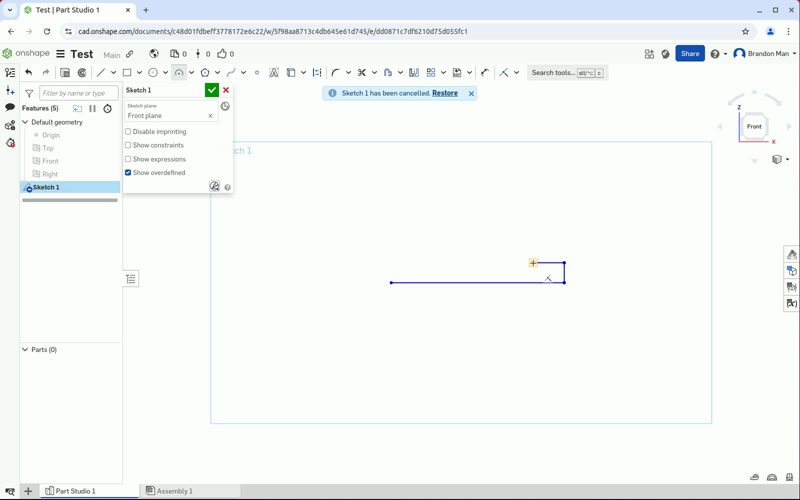
mouse_move(519, 250)
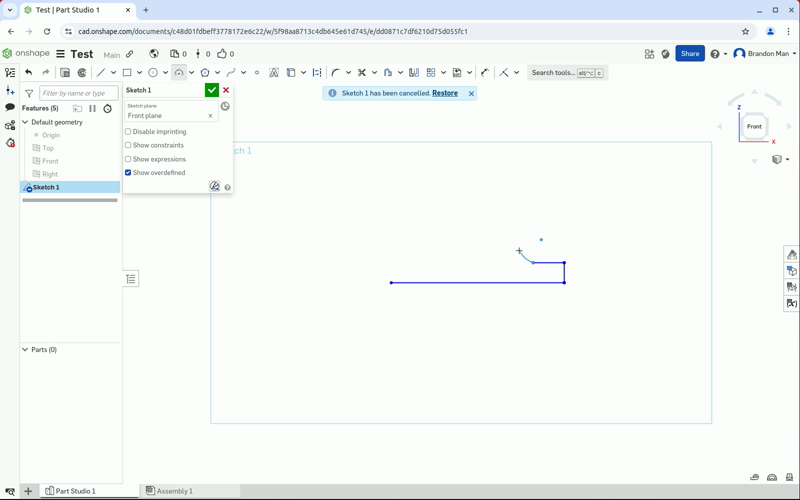
click(519, 250)
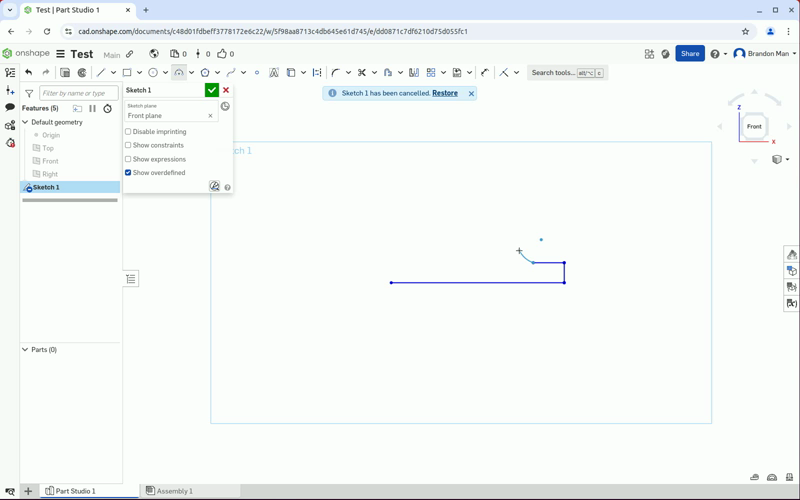
mouse_move(523, 259)
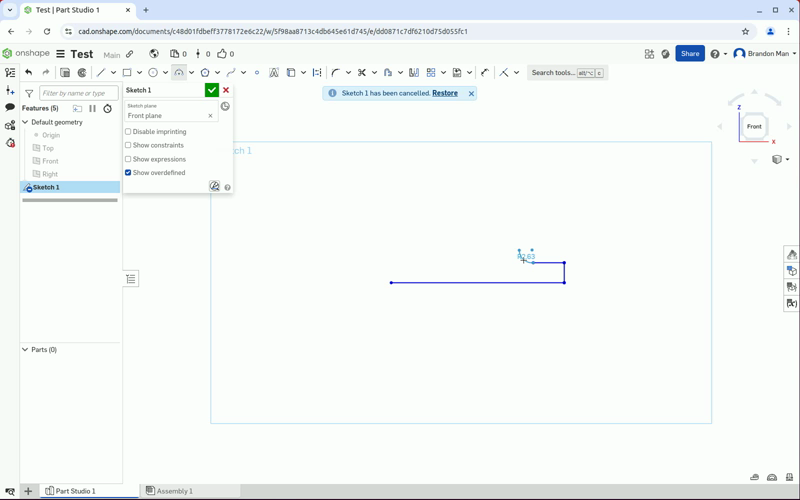
click(523, 259)
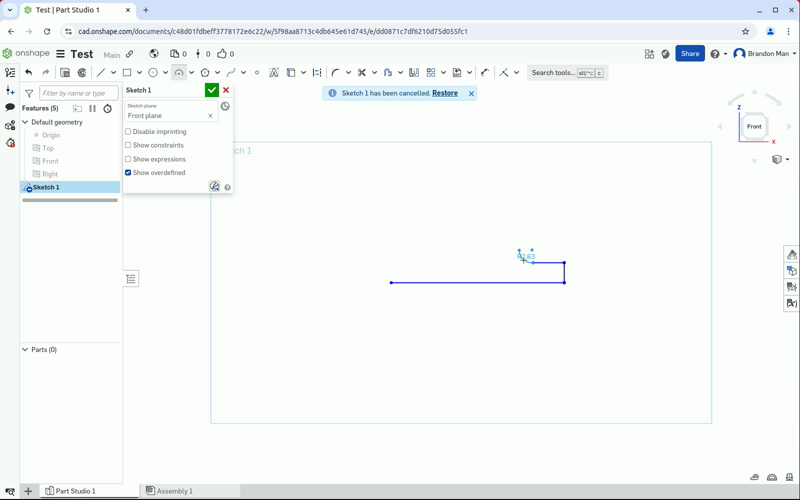
key_up(shift)
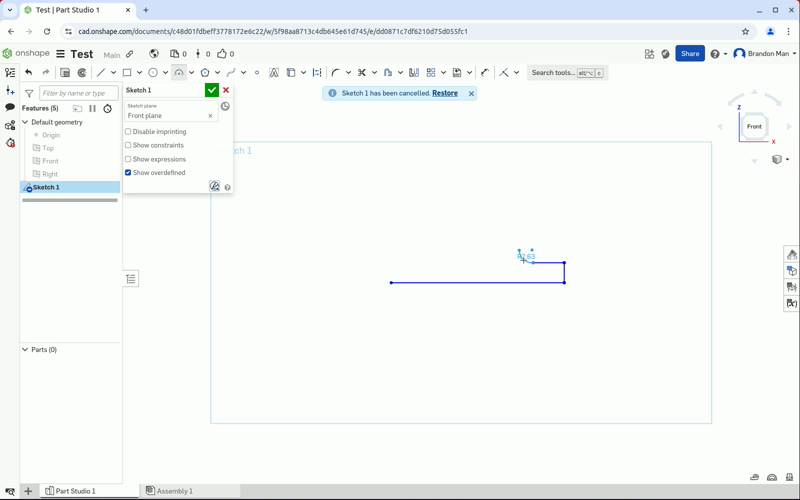
key(esc)
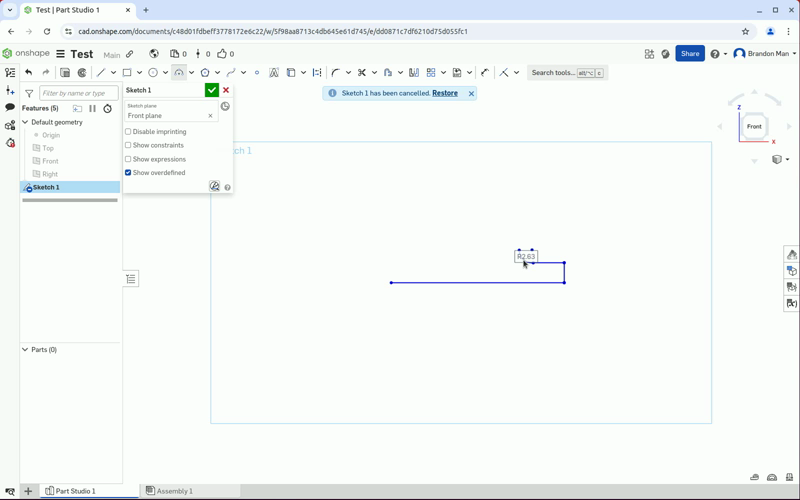
key(l)
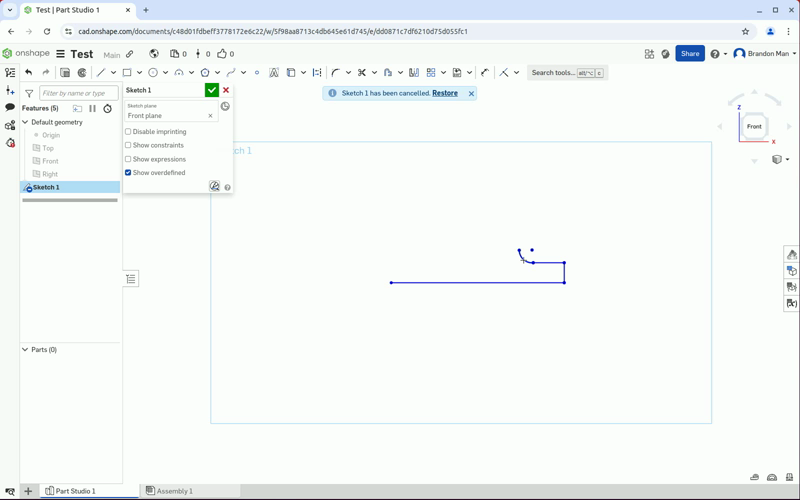
mouse_move(519, 250)
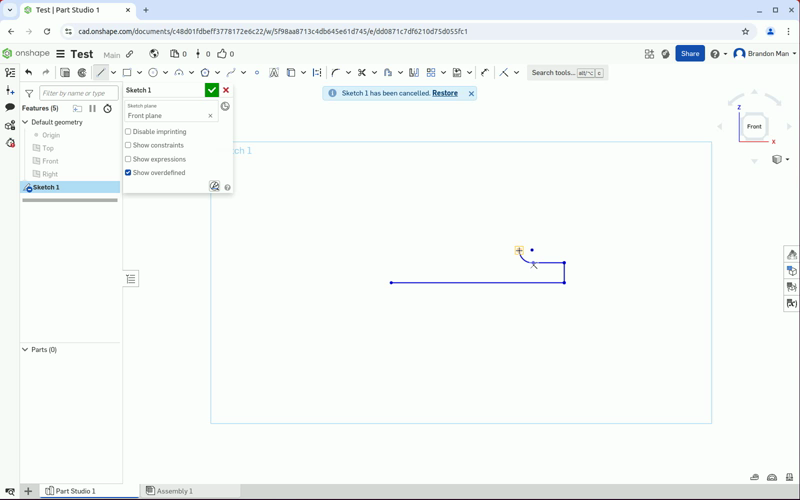
click(519, 250)
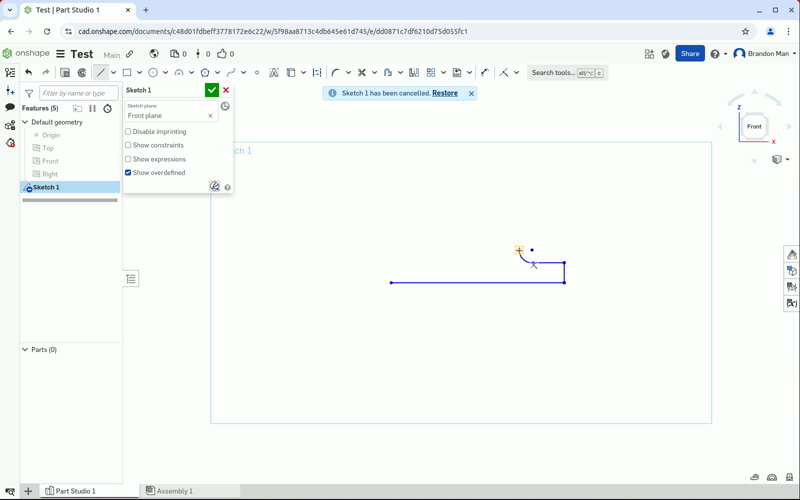
key_down(shift)
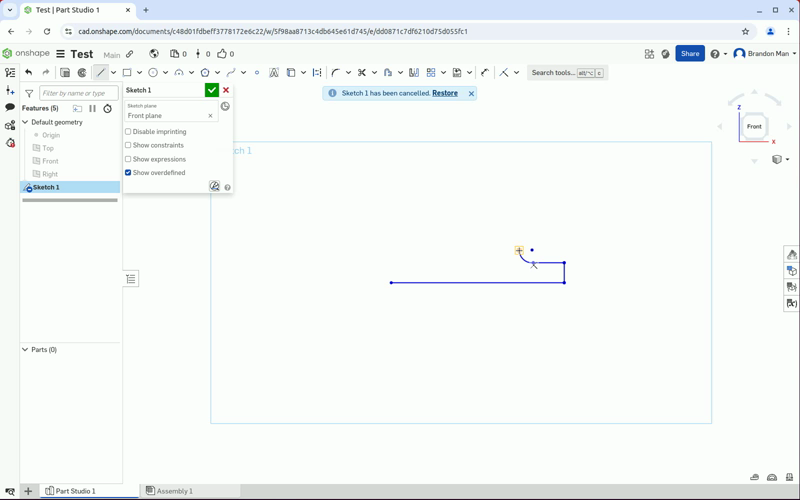
mouse_move(519, 171)
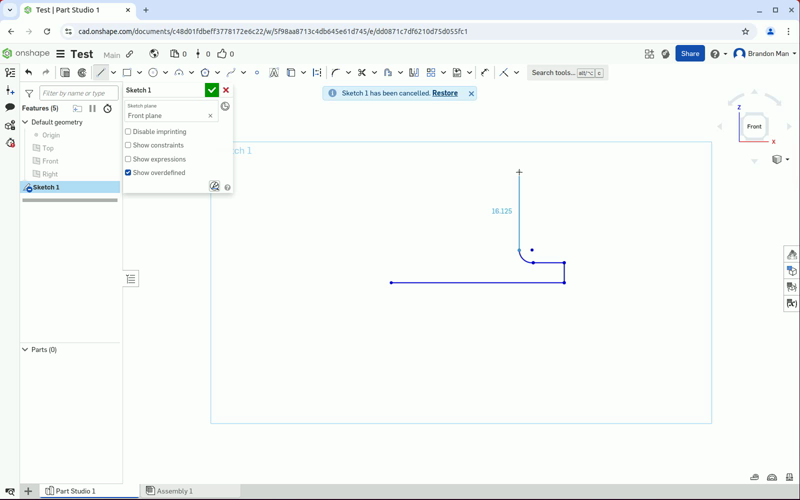
click(519, 171)
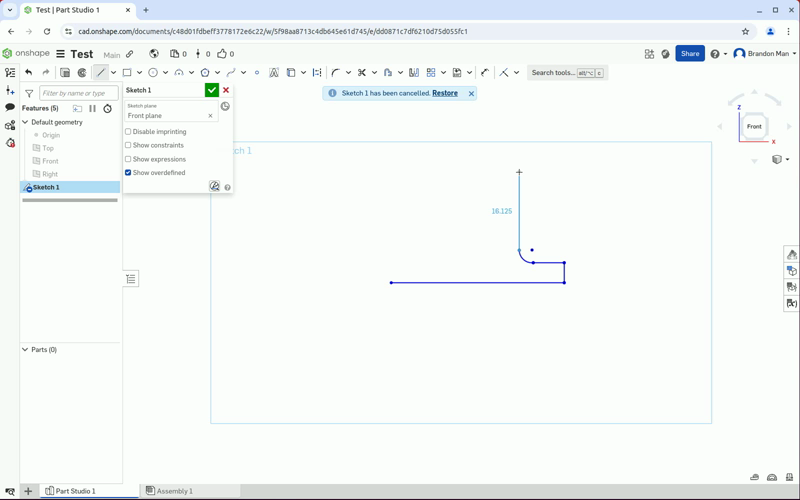
key_up(shift)
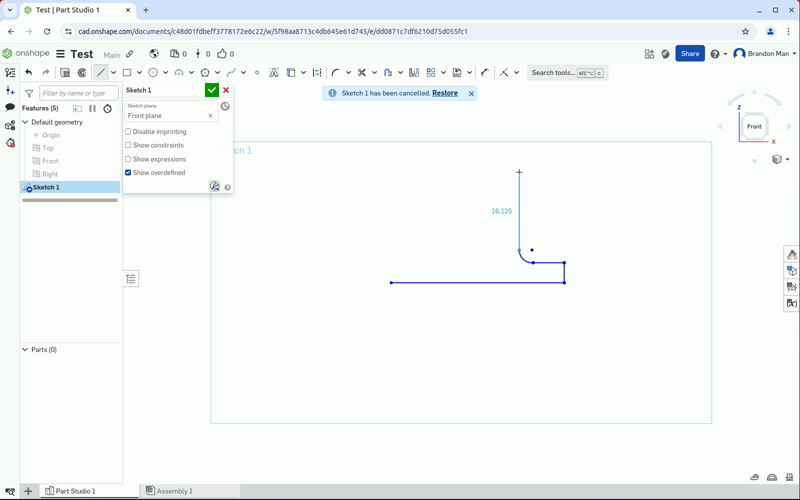
key_down(shift)
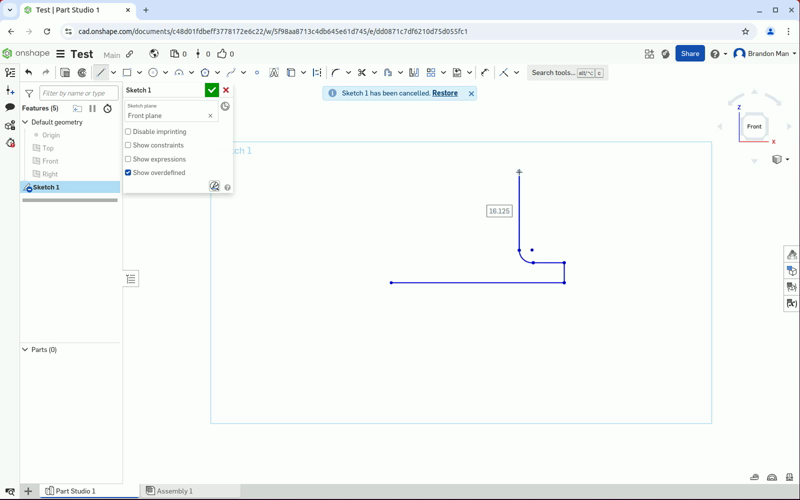
mouse_move(433, 171)
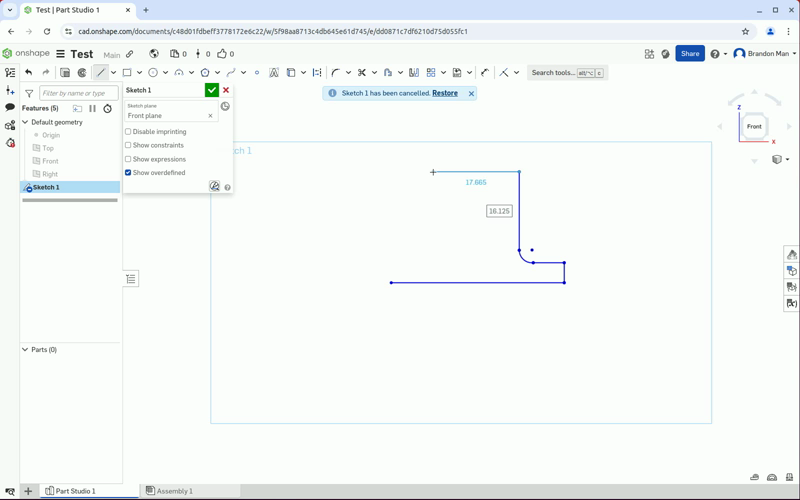
click(433, 171)
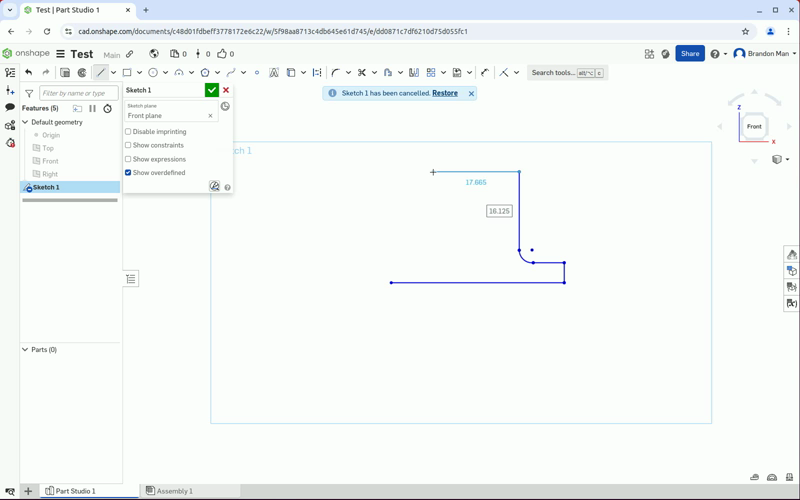
key_up(shift)
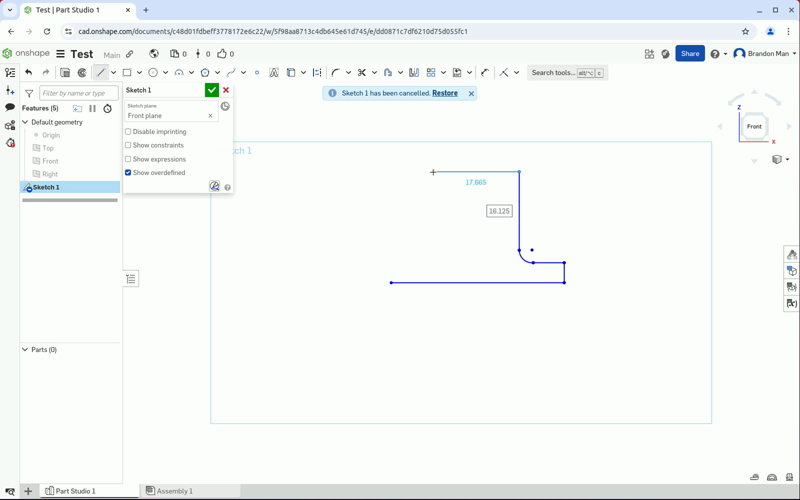
key_down(shift)
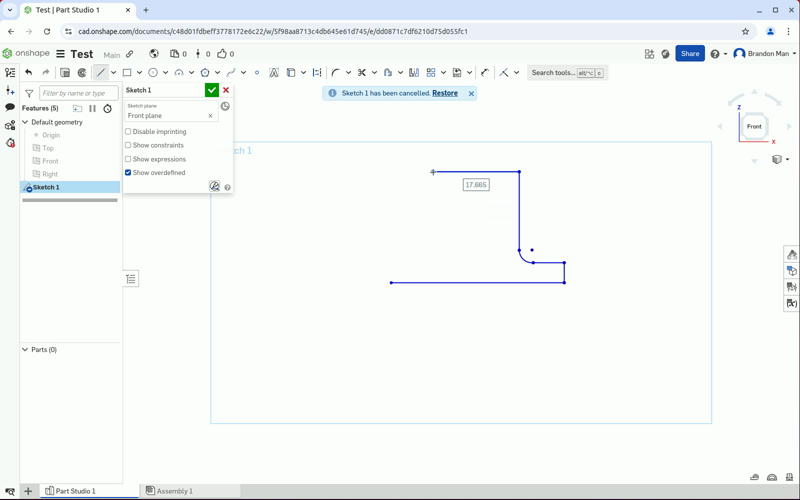
mouse_move(433, 250)
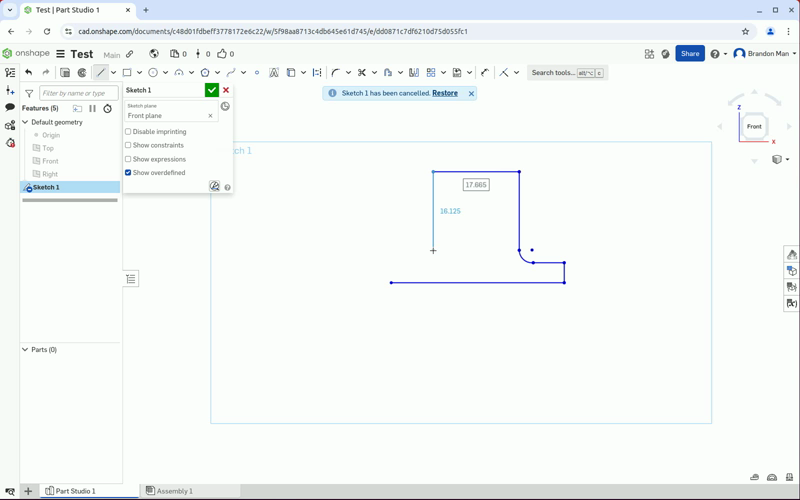
click(433, 250)
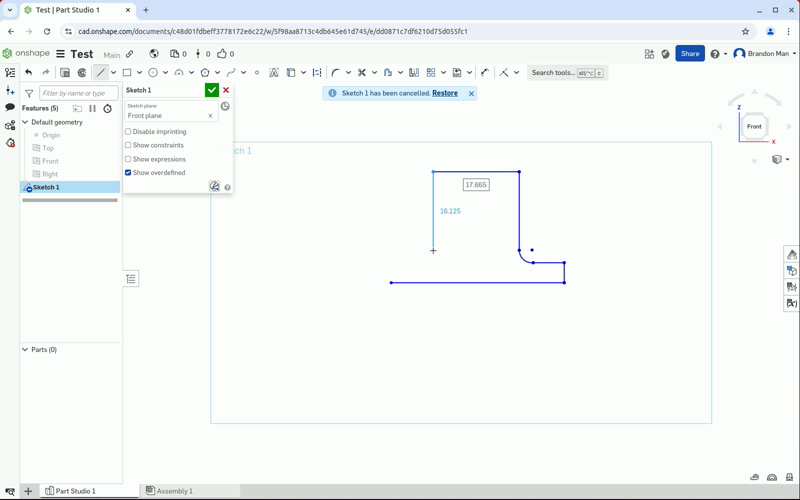
key_up(shift)
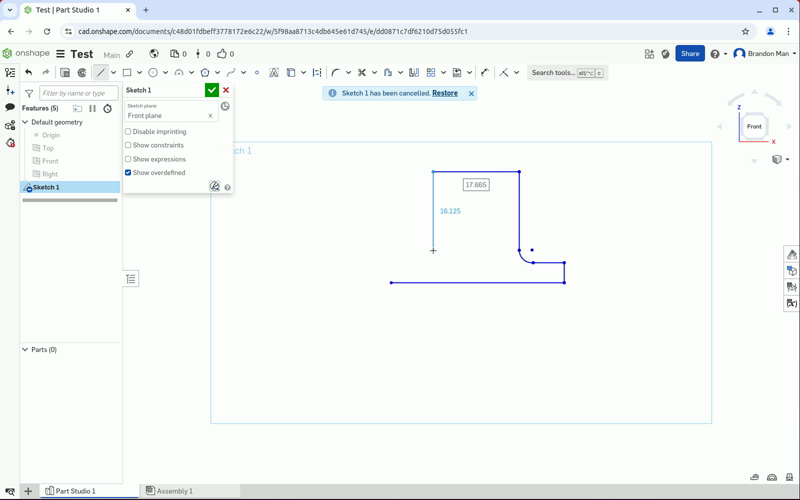
key(esc)
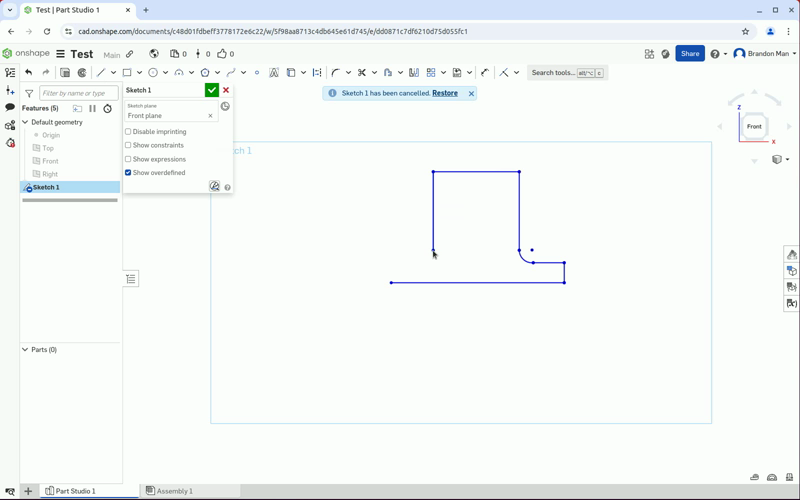
key(a)
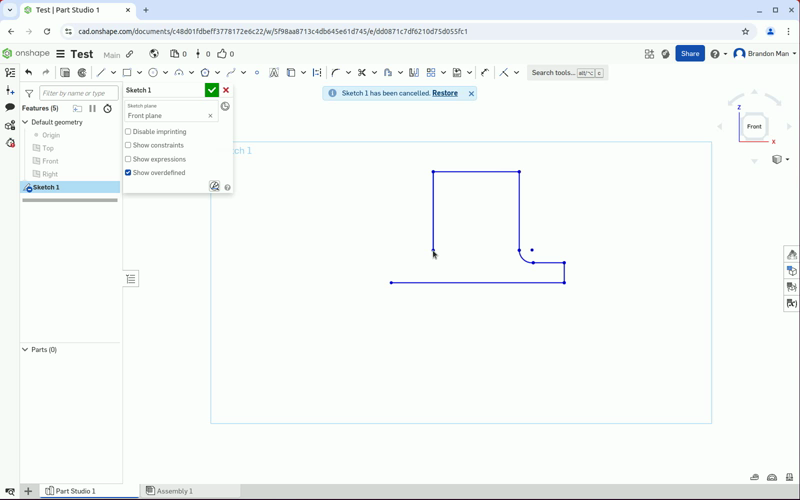
mouse_move(433, 250)
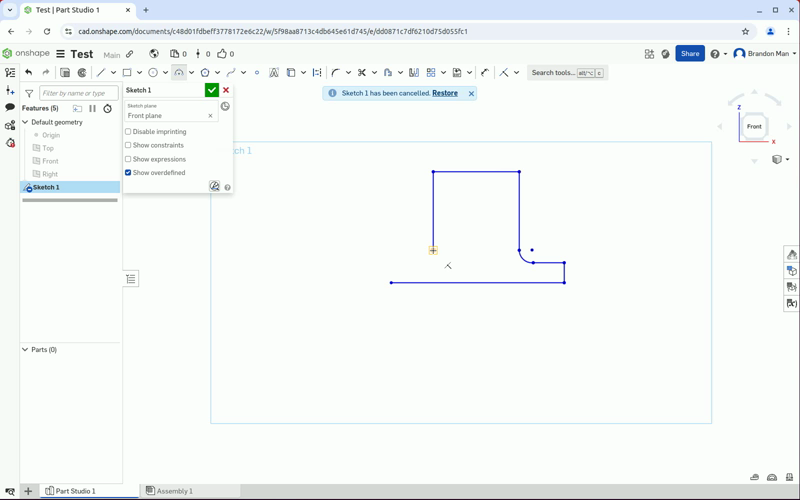
click(433, 250)
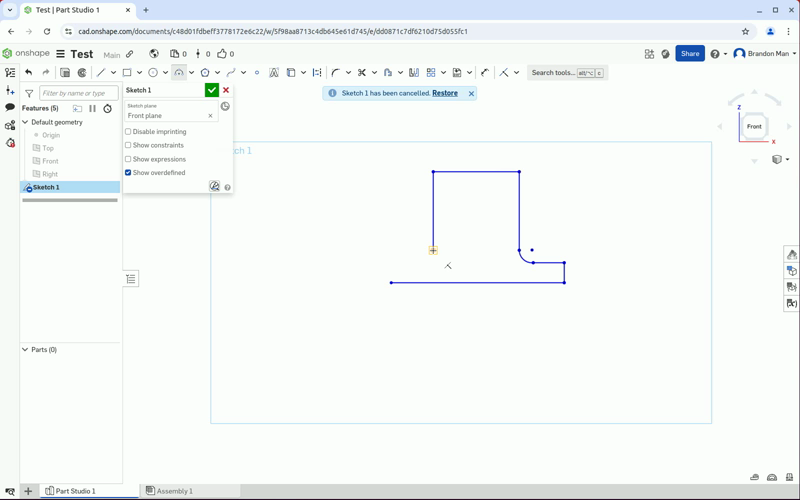
key_down(shift)
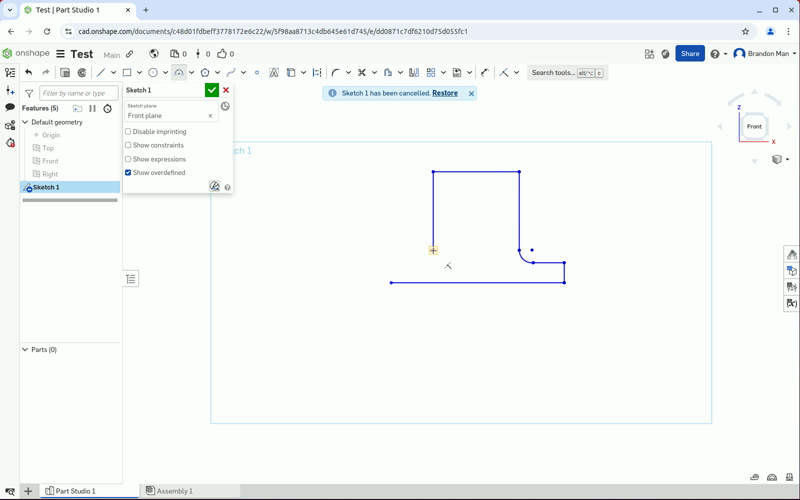
mouse_move(418, 262)
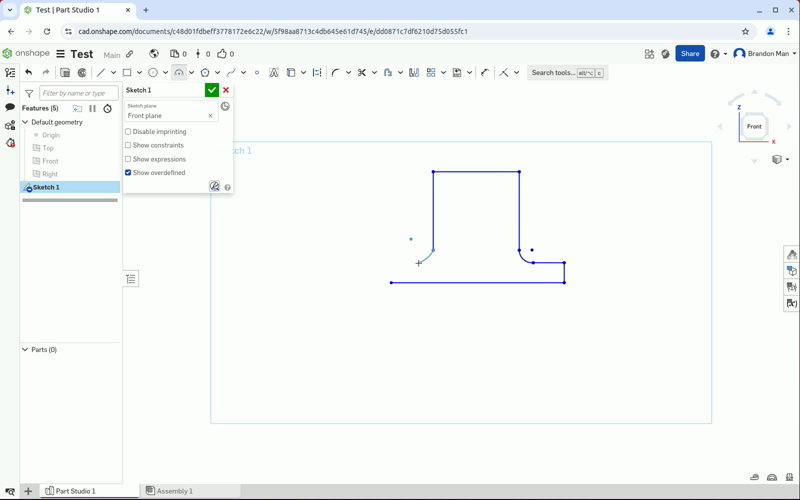
click(418, 262)
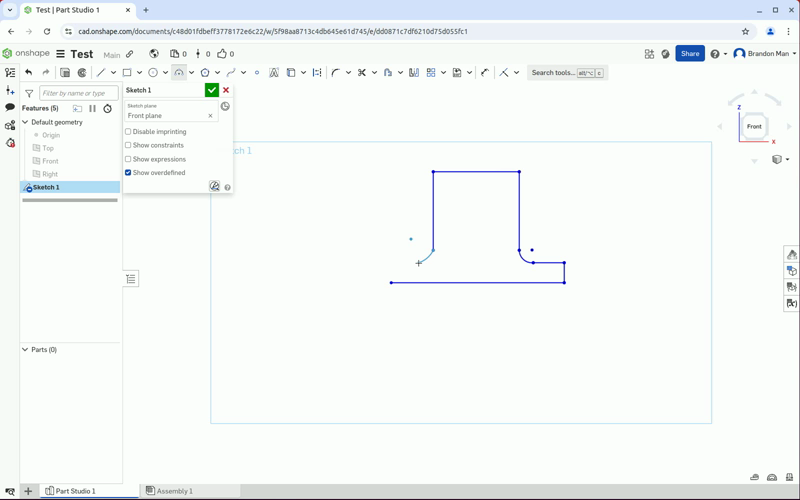
mouse_move(428, 259)
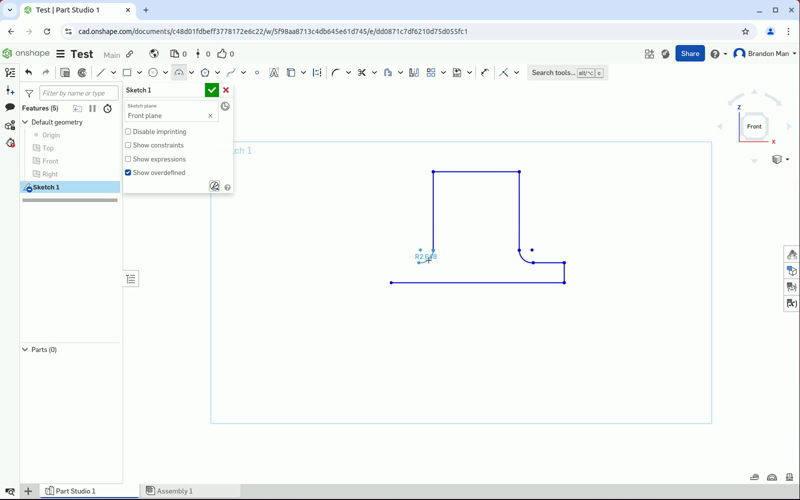
click(428, 259)
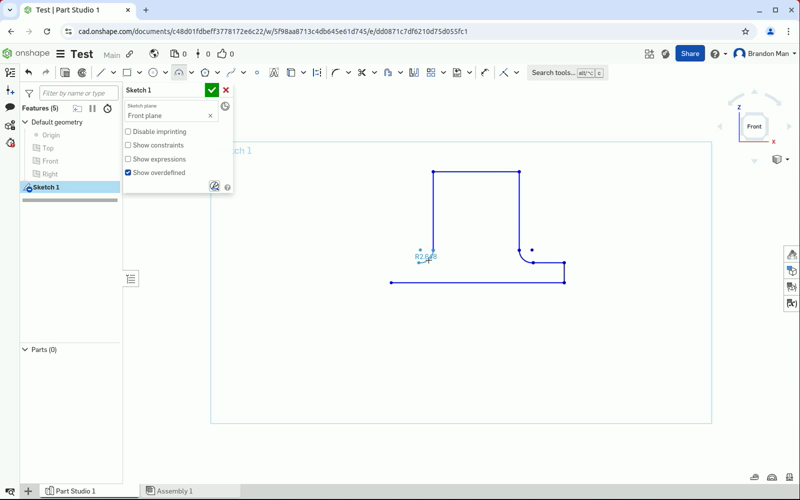
key_up(shift)
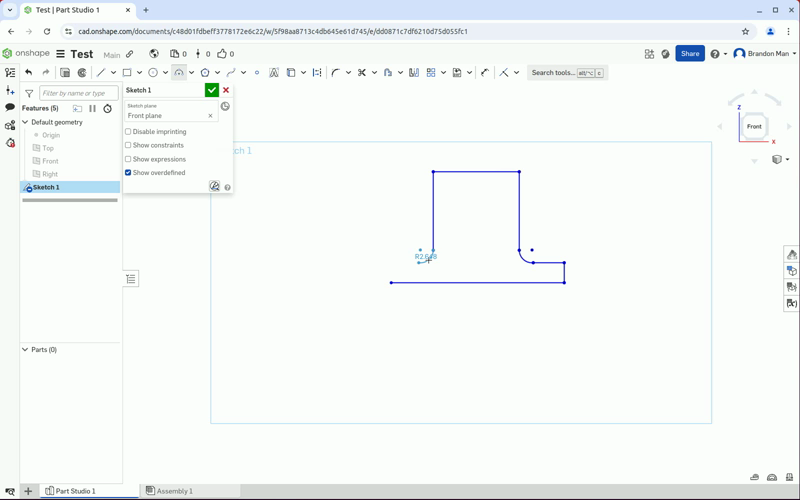
key(esc)
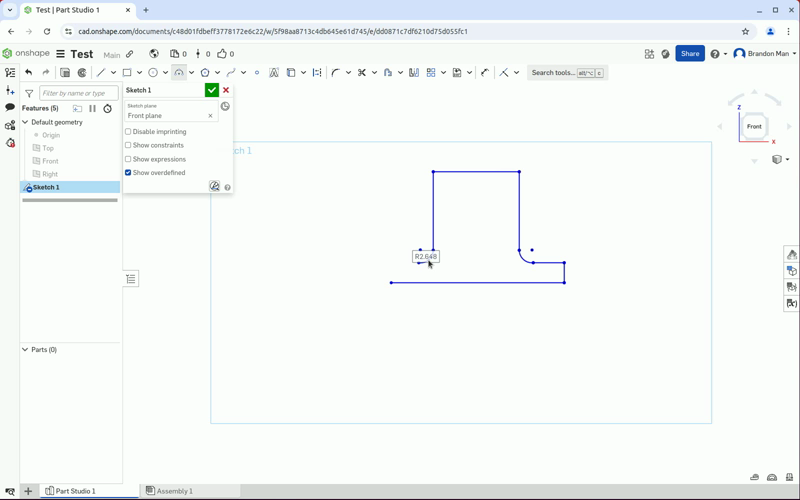
key(l)
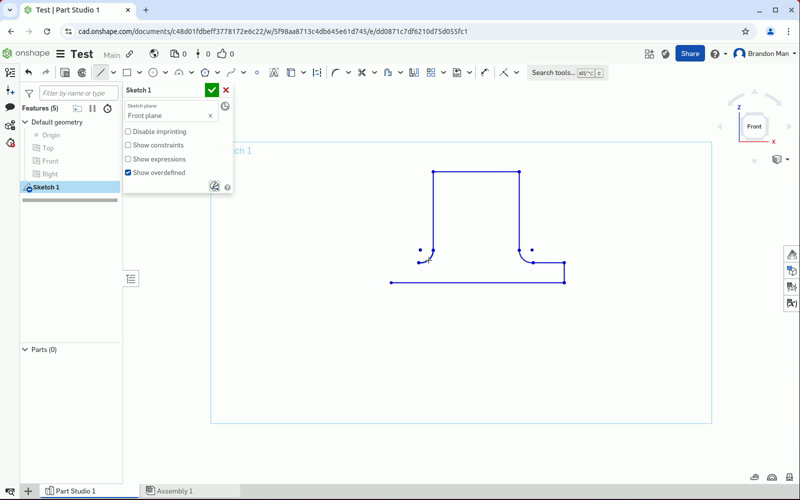
mouse_move(418, 262)
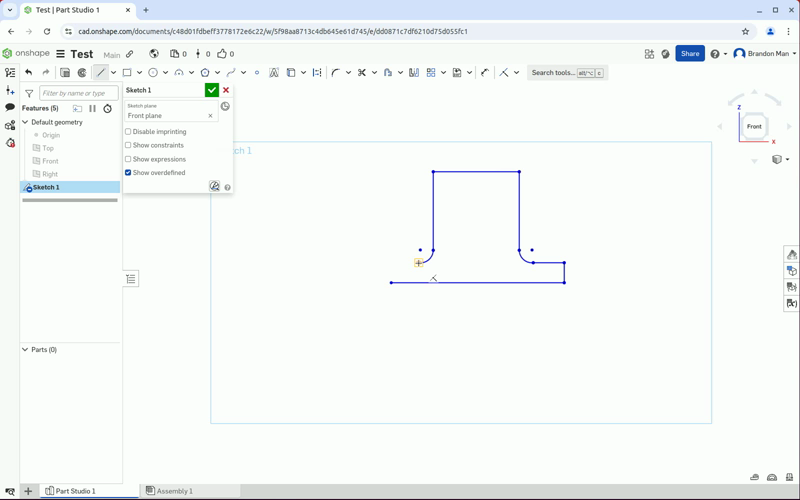
click(418, 262)
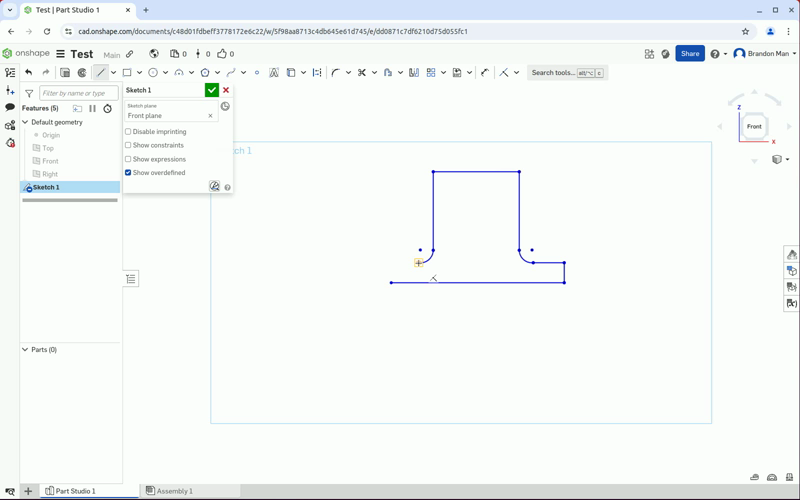
key_down(shift)
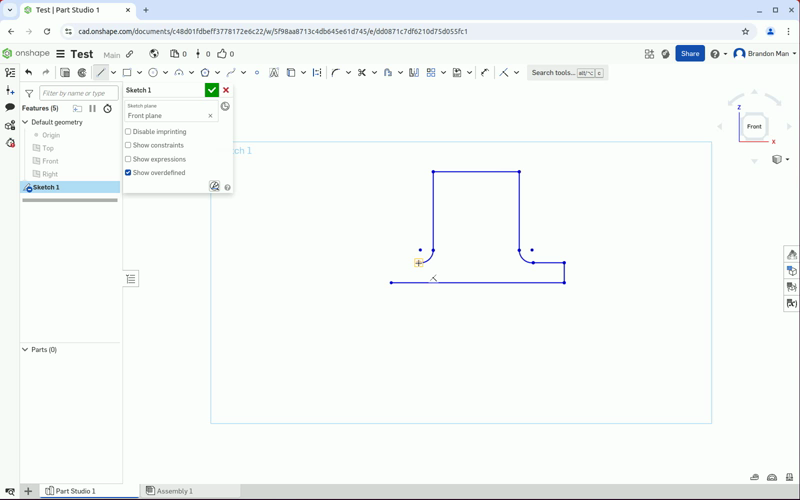
mouse_move(448, 262)
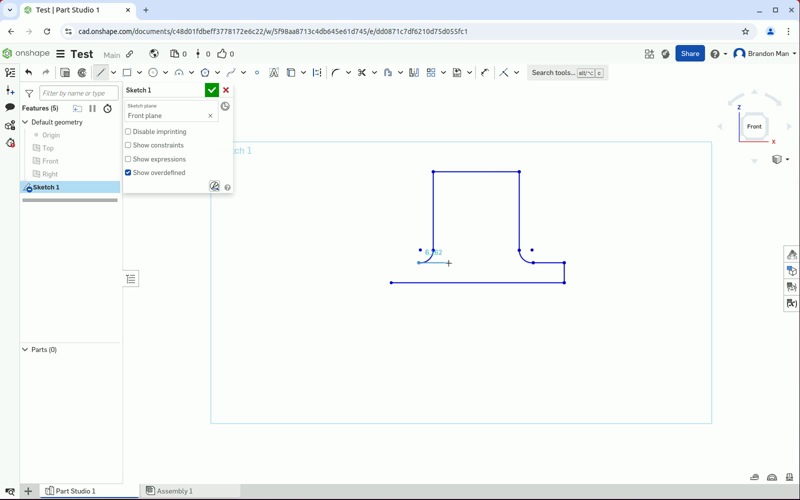
mouse_move(391, 262)
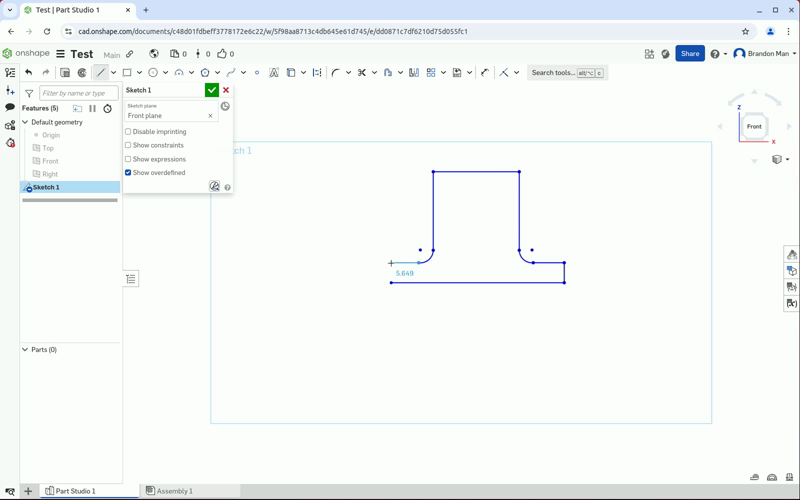
click(391, 262)
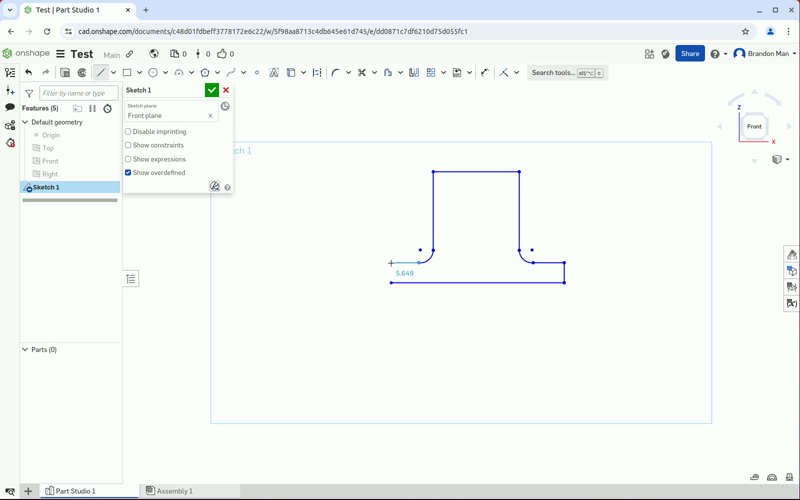
key_up(shift)
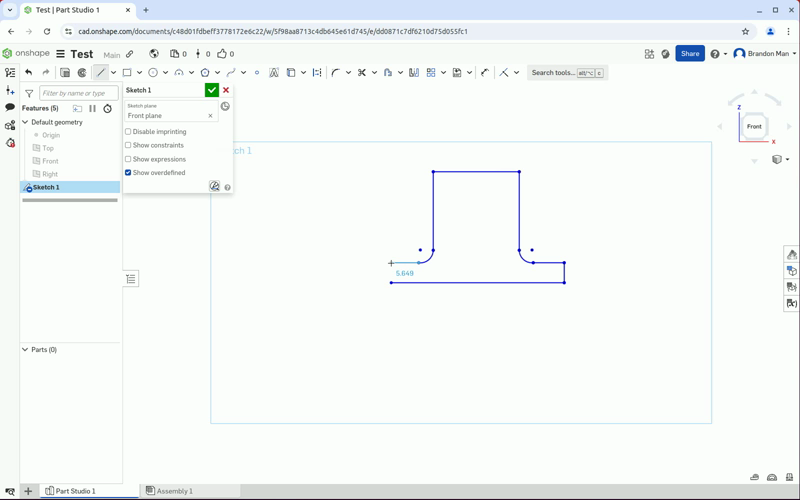
mouse_move(421, 262)
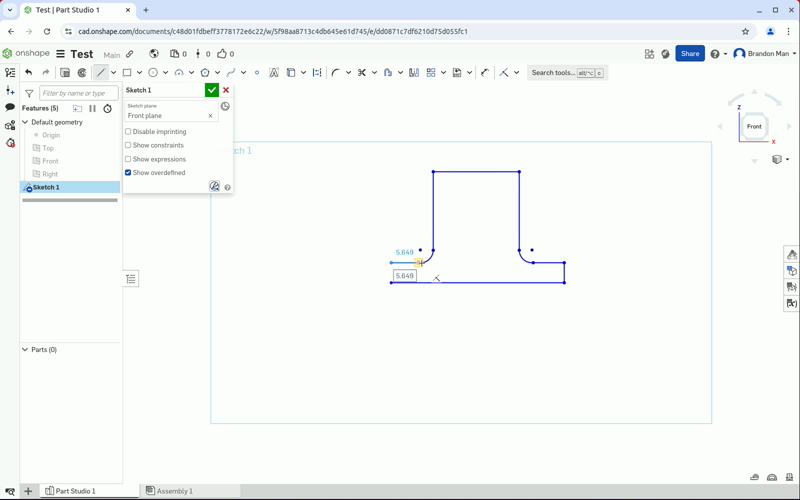
key_down(shift)
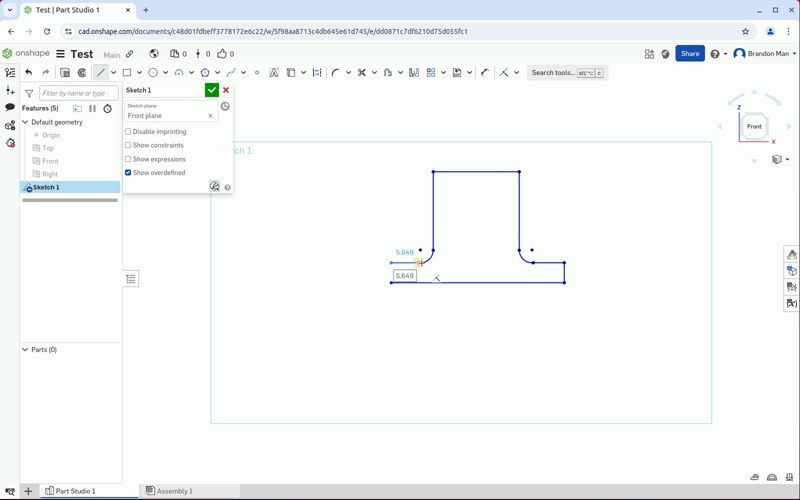
mouse_move(391, 282)
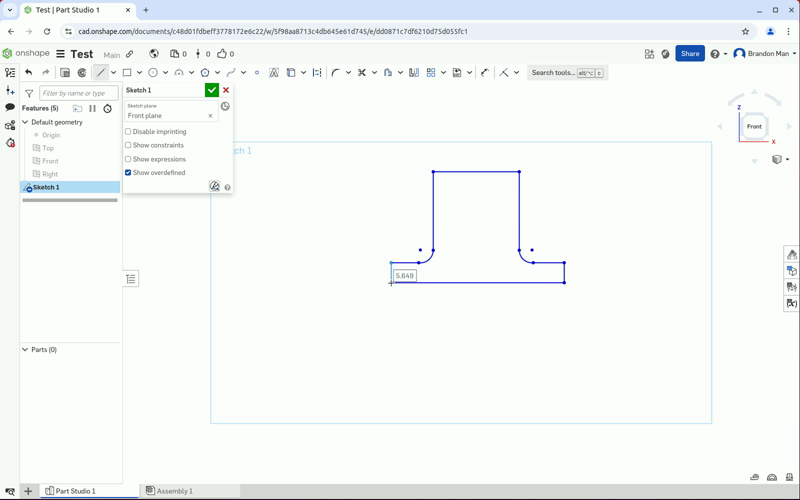
key_up(shift)
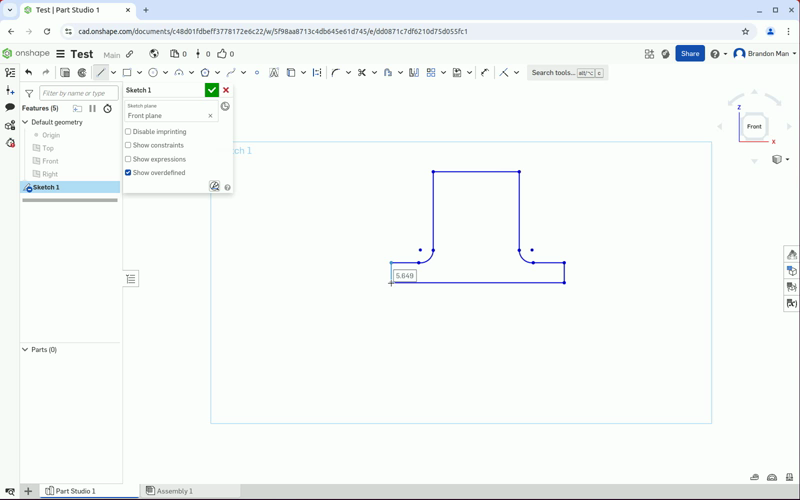
click(391, 282)
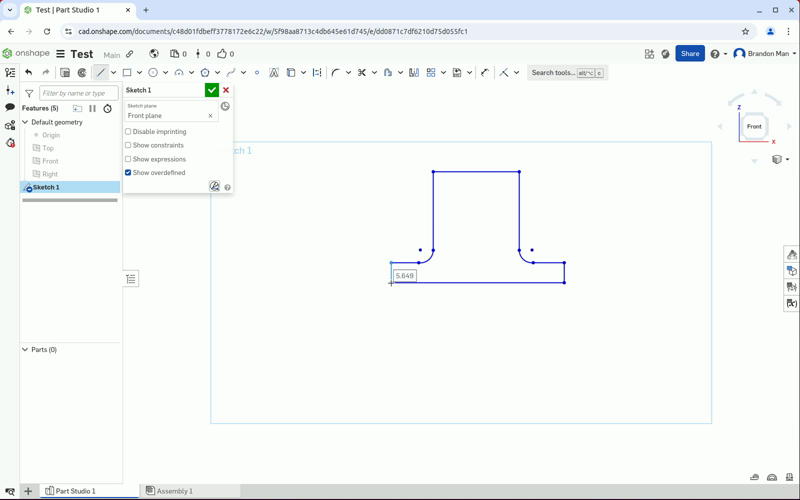
key(esc)
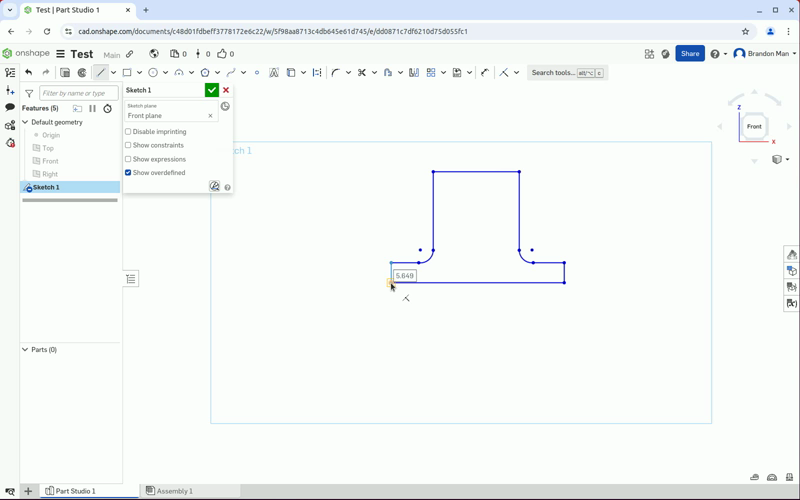
mouse_move(456, 197)
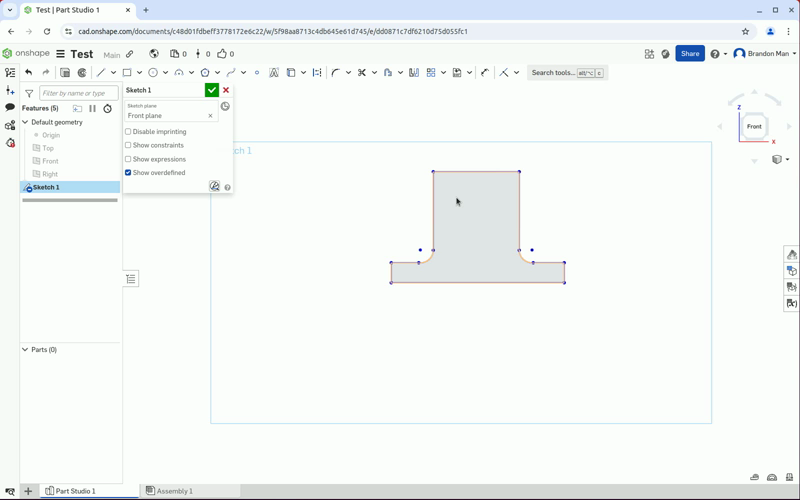
click(456, 197)
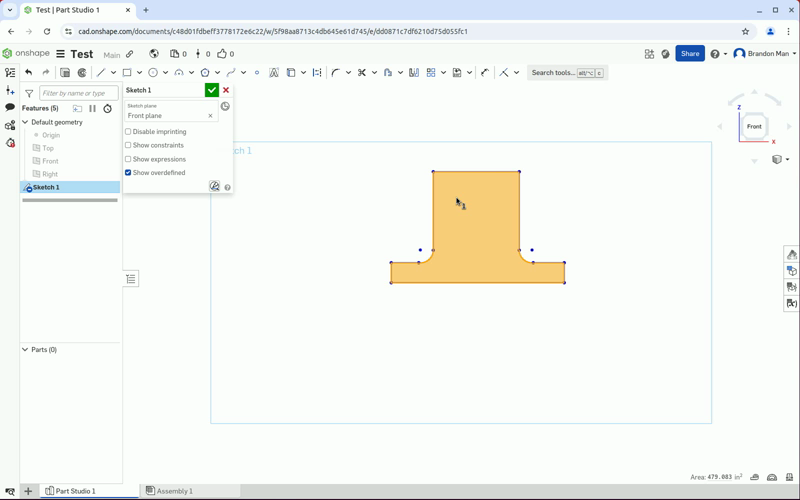
mouse_move(73, 352)
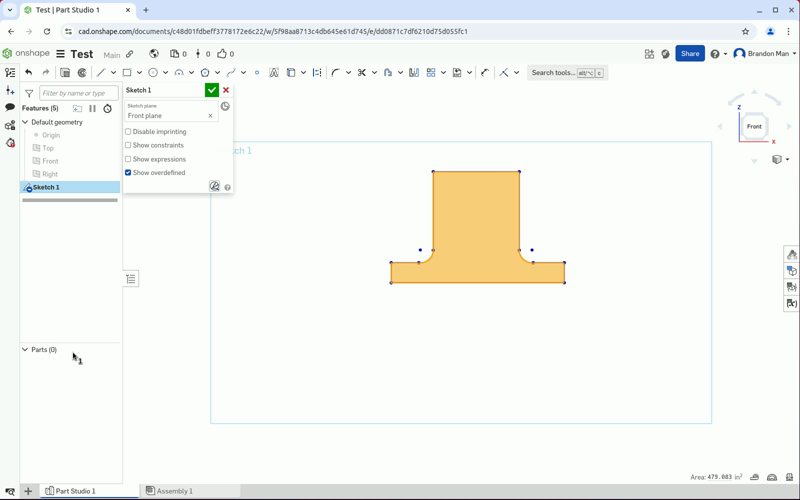
key(shift+y)
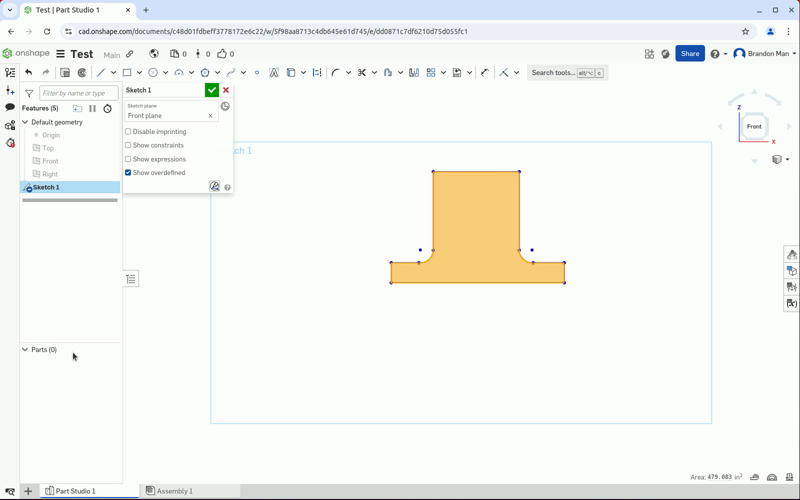
key(shift+e)
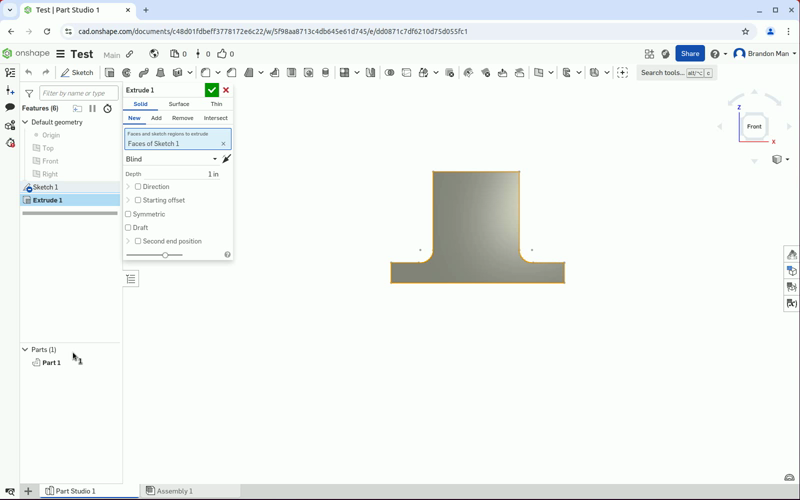
mouse_move(143, 106)
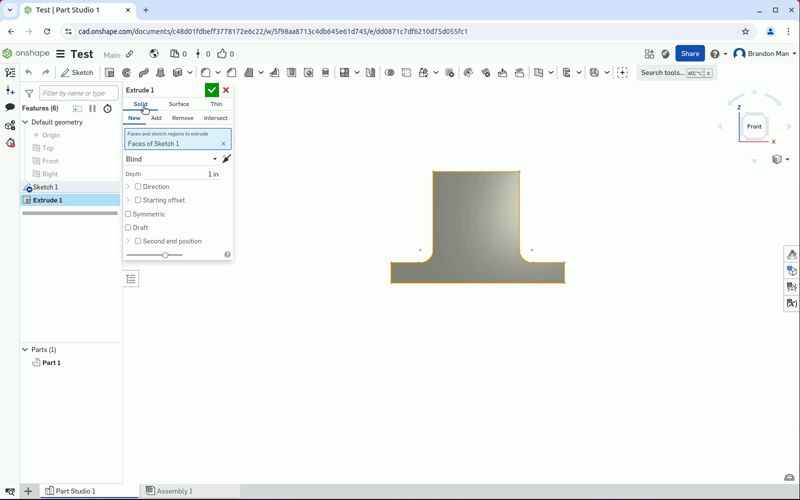
click(143, 106)
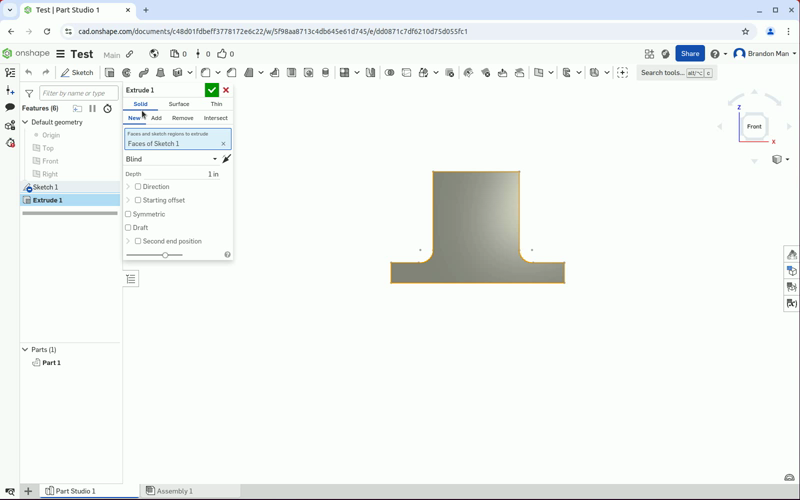
mouse_move(137, 120)
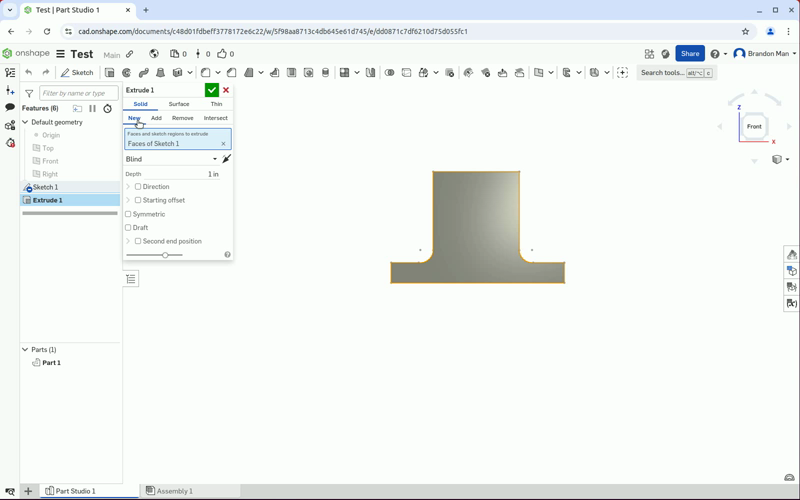
click(137, 120)
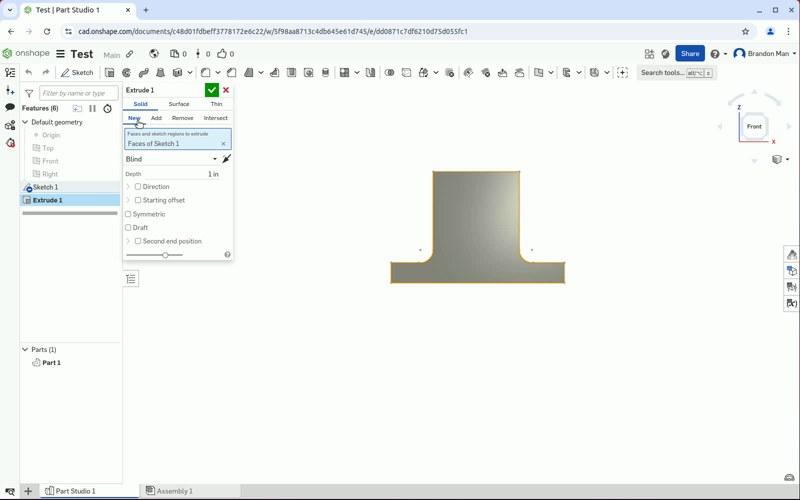
key(tab, 4)
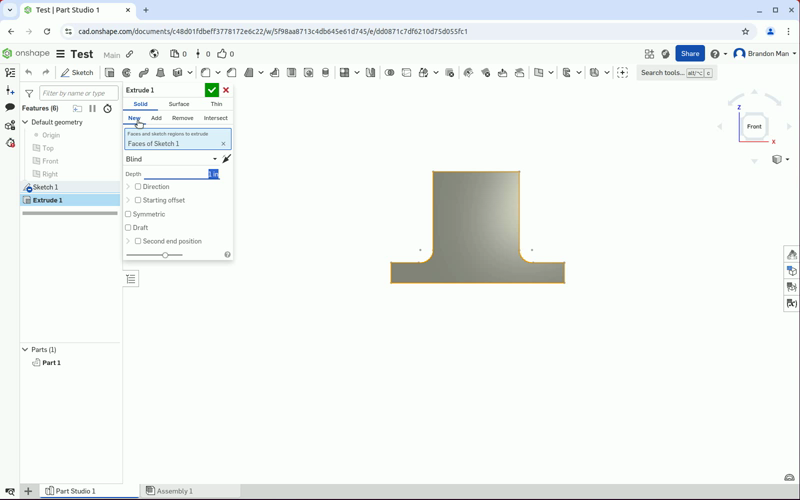
text(17.813)
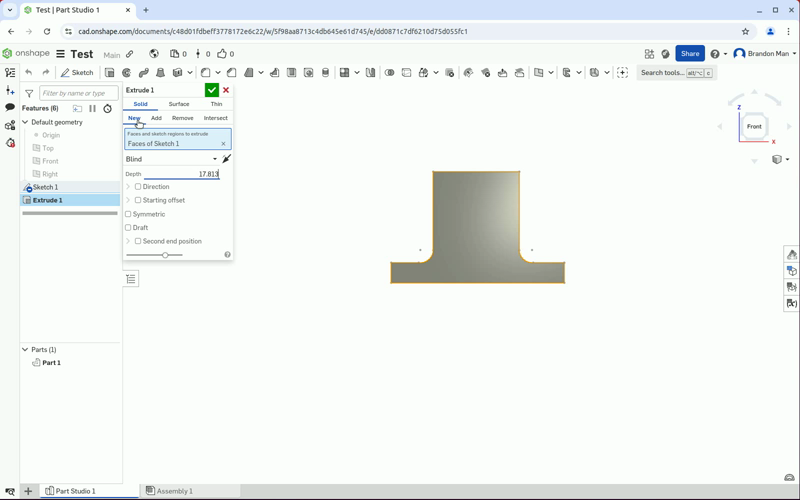
key(enter)
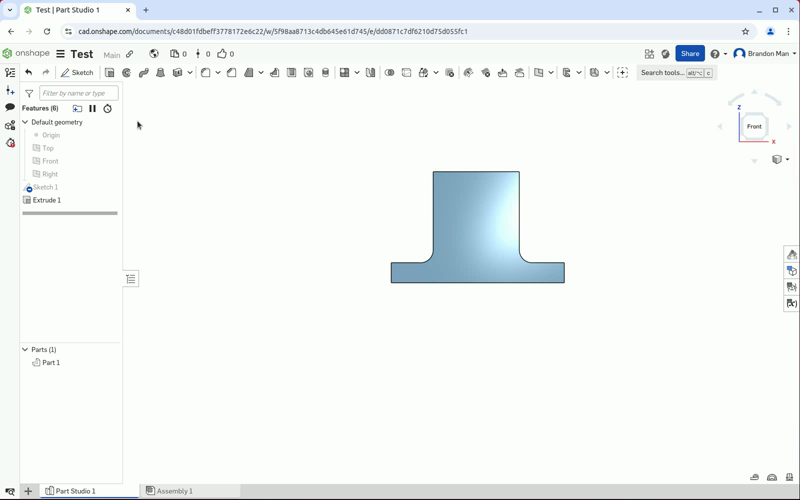
key(shift+h)
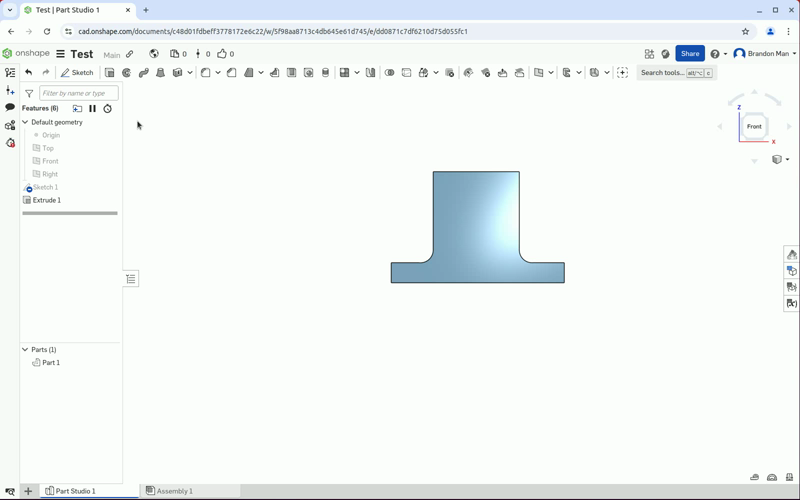
key(shift+h)
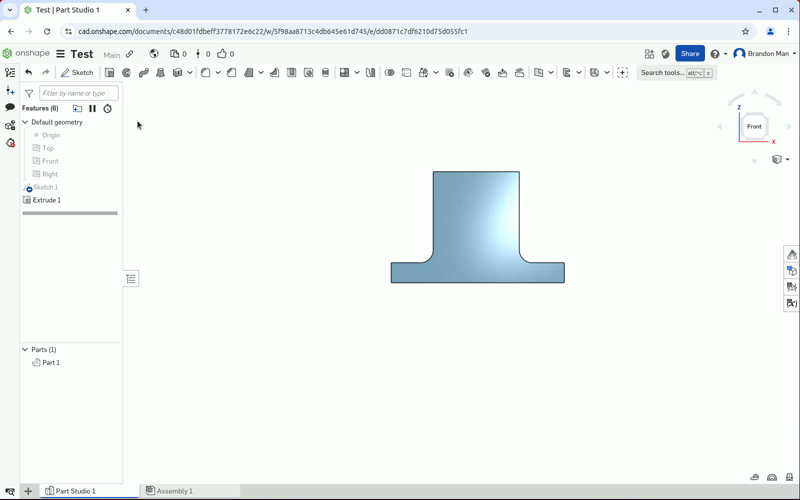
mouse_move(73, 189)
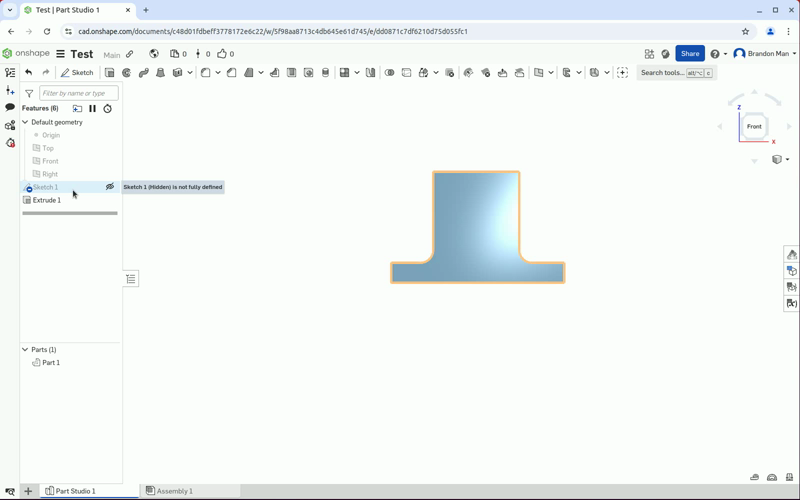
click(73, 189)
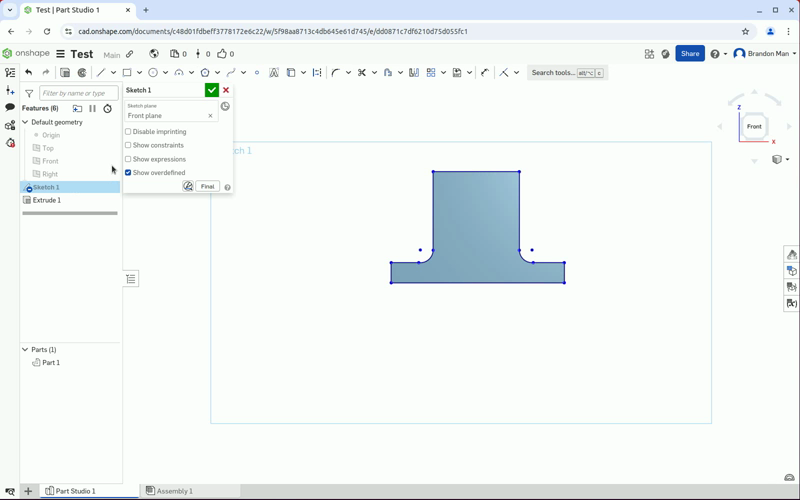
mouse_move(229, 92)
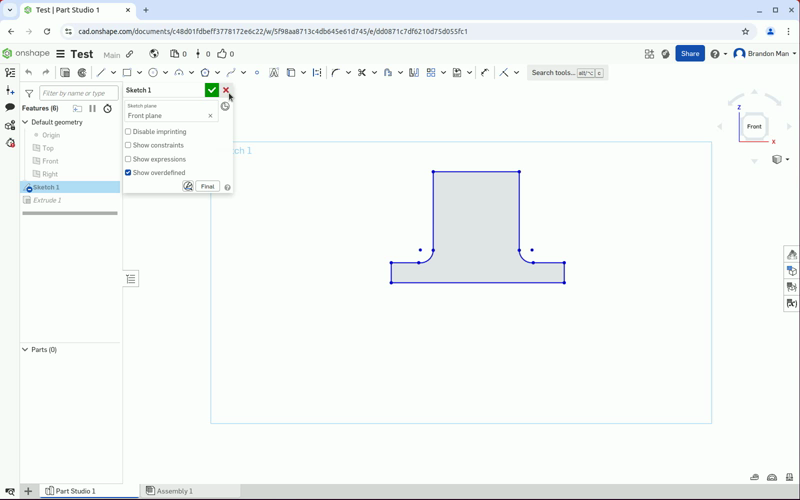
click(229, 92)
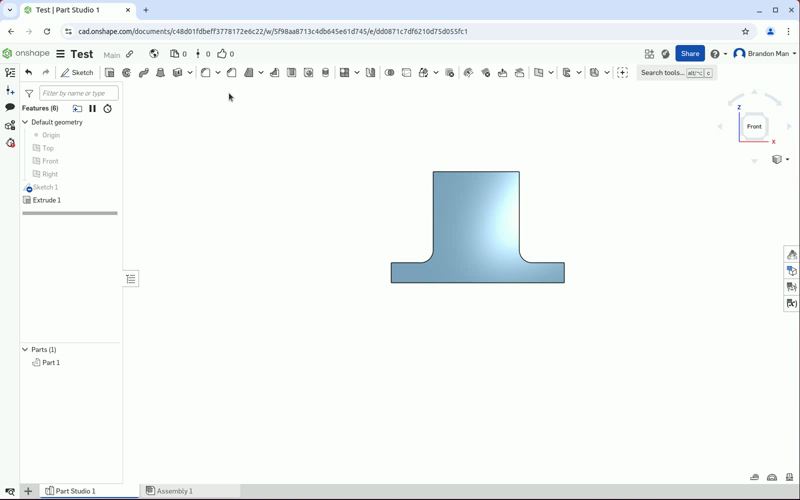
mouse_move(541, 75)
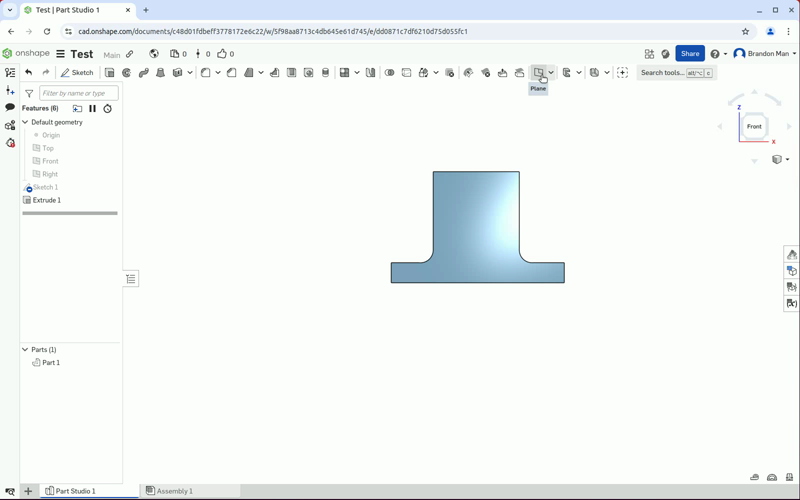
click(541, 75)
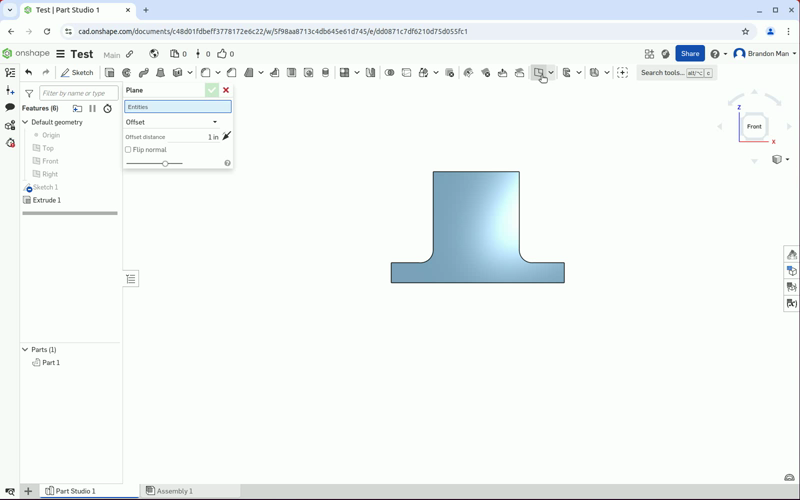
mouse_move(73, 163)
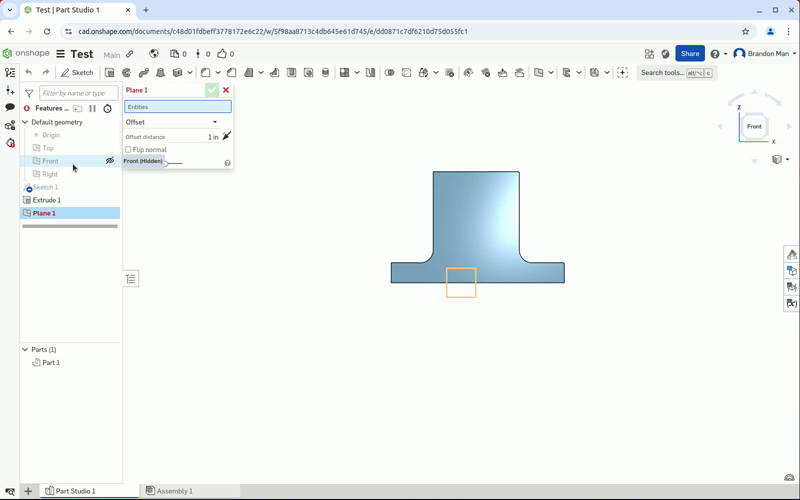
click(73, 163)
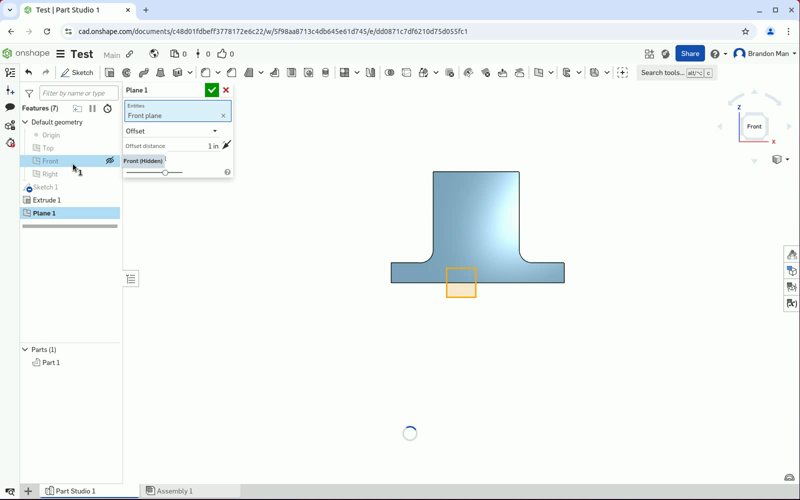
key(tab, 2)
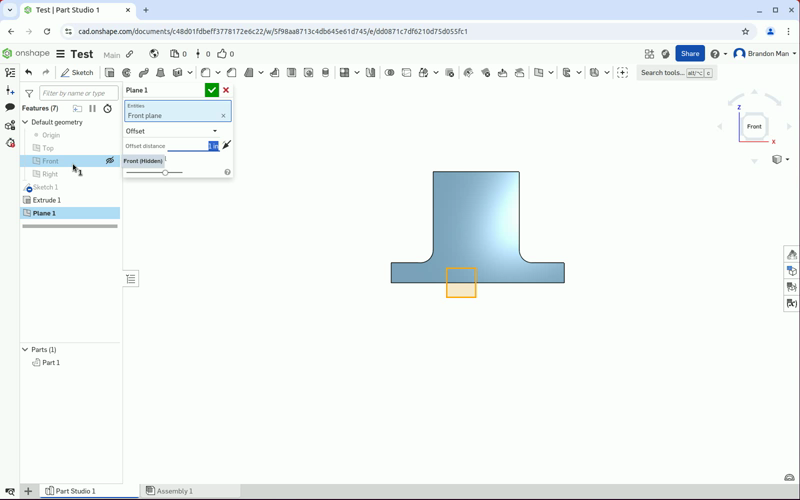
text(17.809)
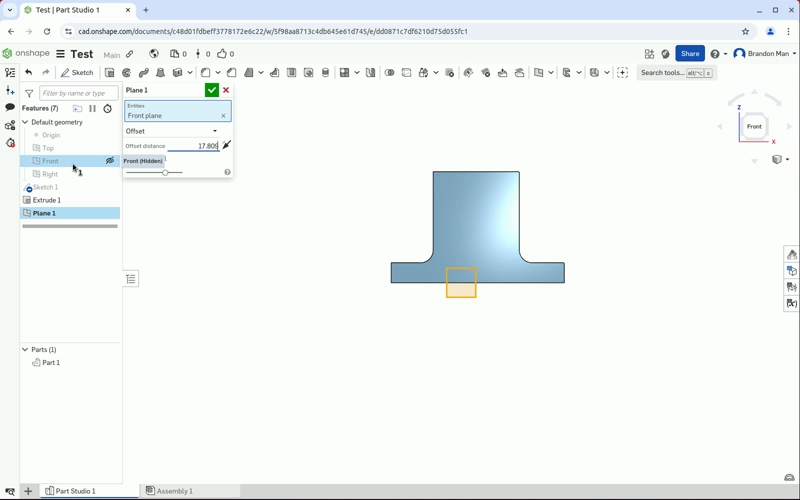
key(enter, 2)
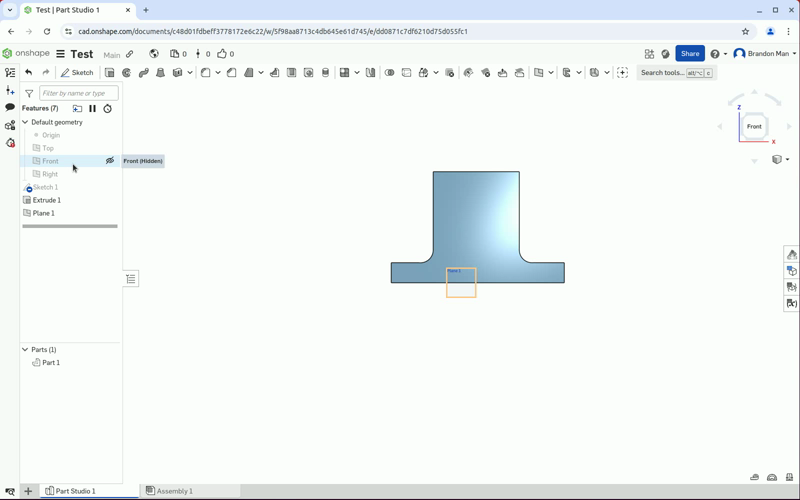
key(shift+s)
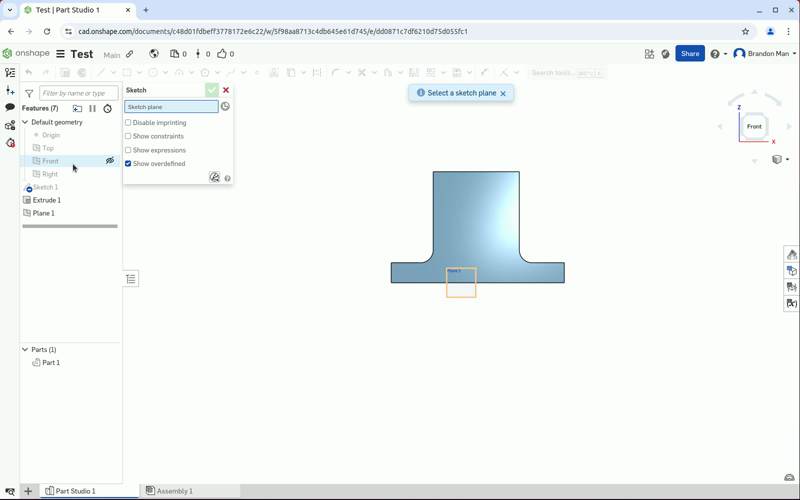
mouse_move(73, 215)
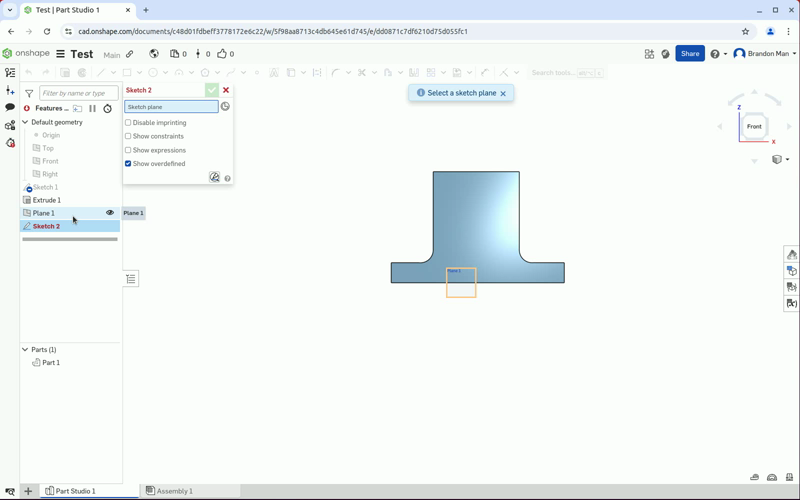
click(73, 215)
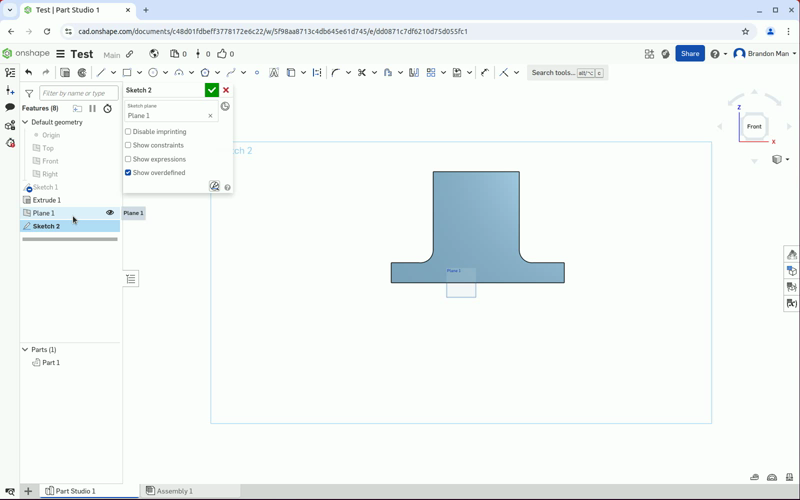
mouse_move(73, 352)
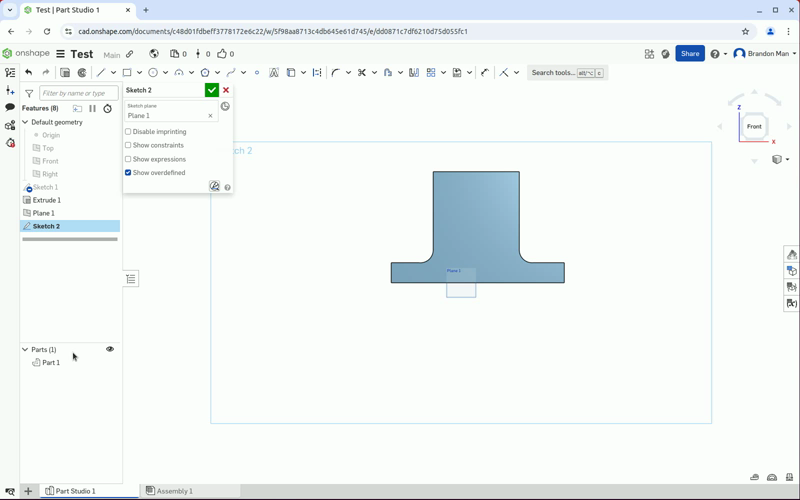
key(y)
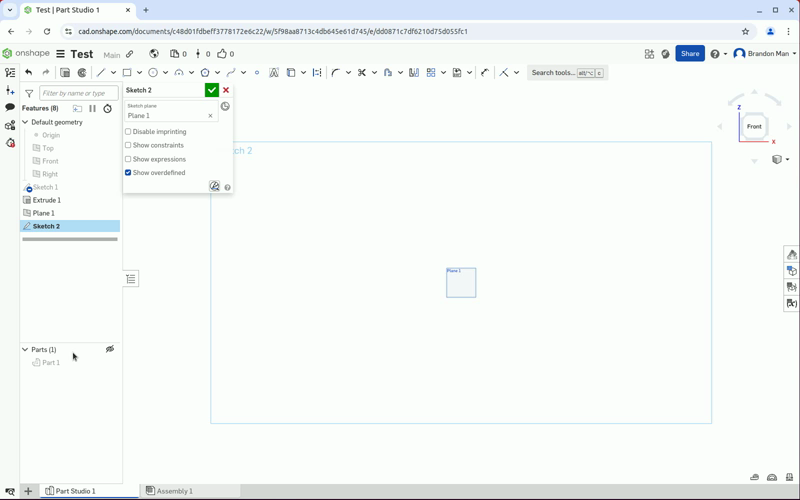
key(c)
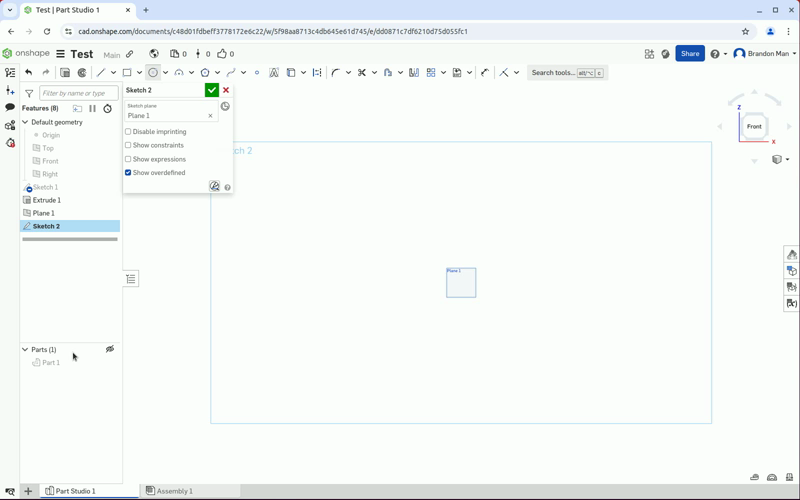
key_down(shift)
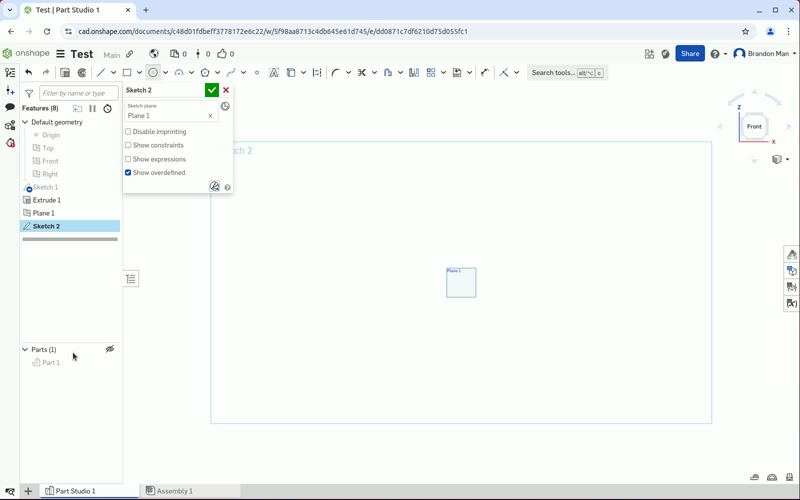
mouse_move(474, 211)
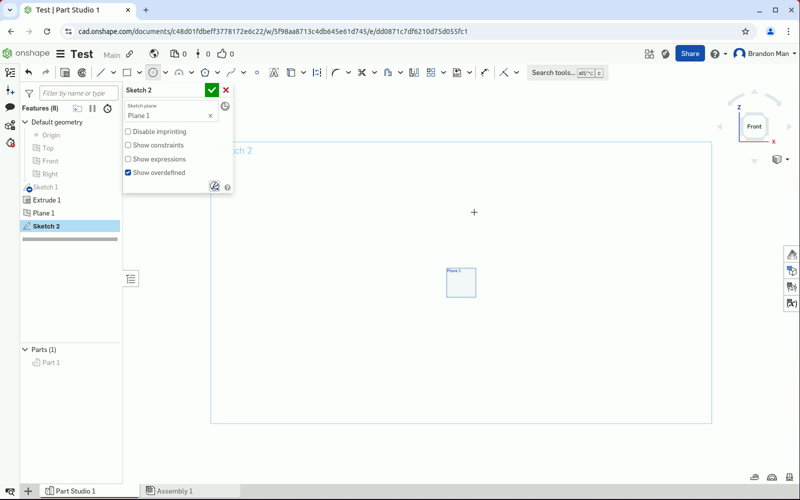
click(474, 211)
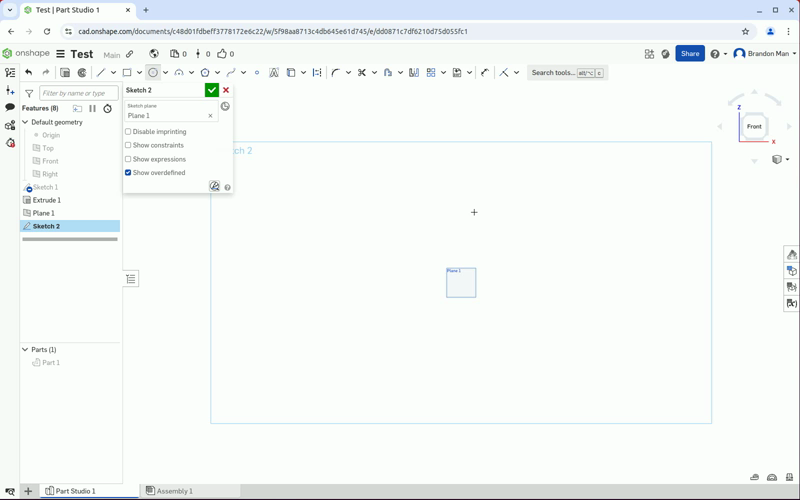
key_up(shift)
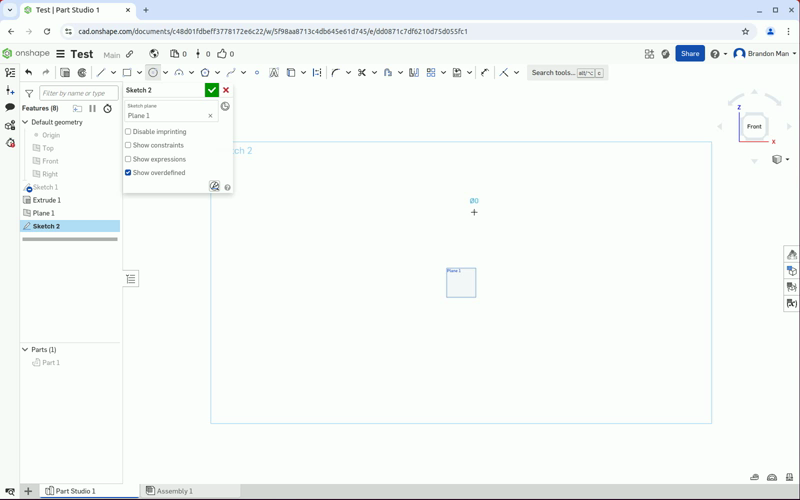
mouse_move(497, 211)
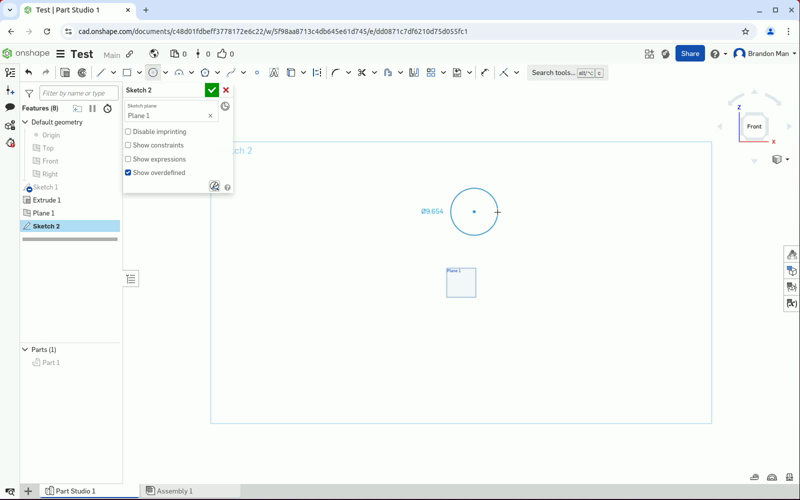
click(497, 211)
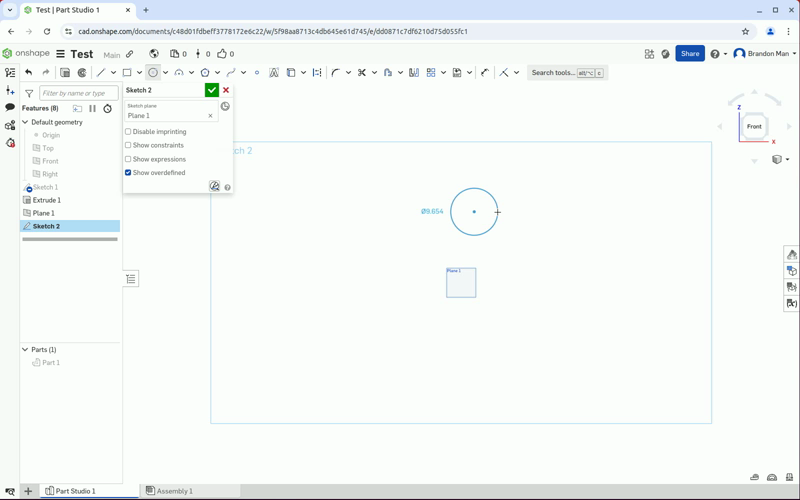
key(esc)
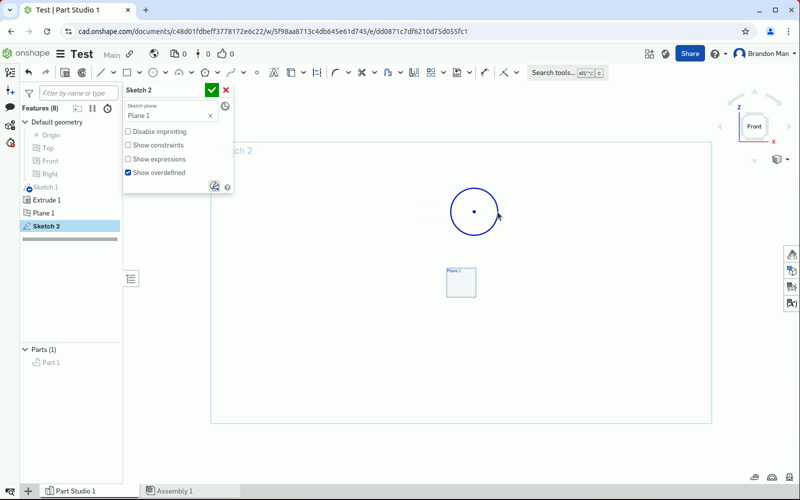
mouse_move(481, 199)
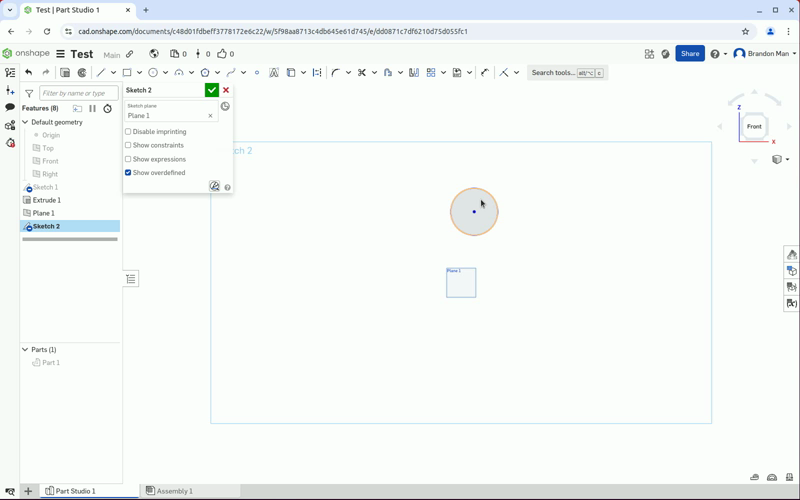
scroll(6)
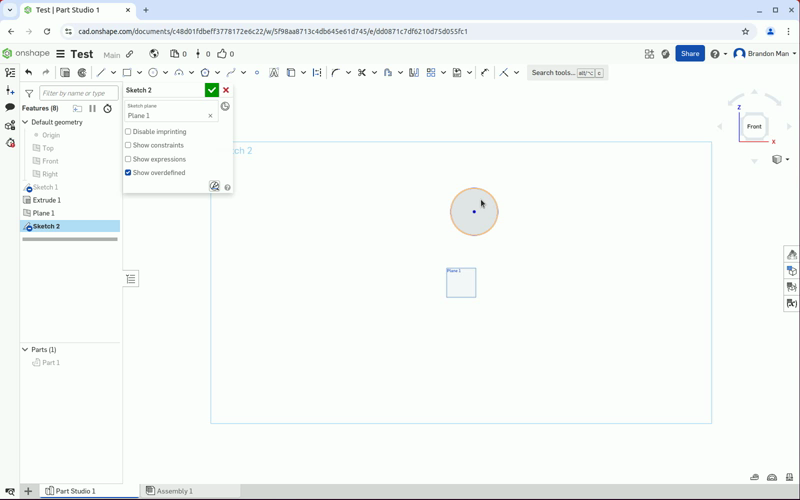
scroll(6)
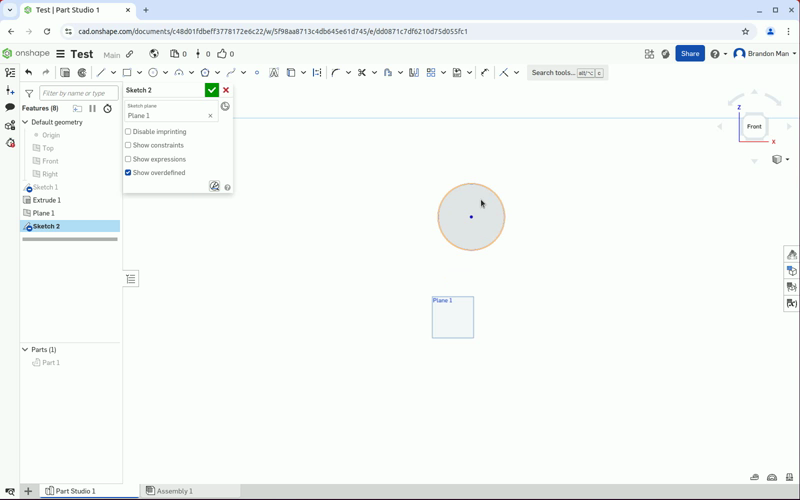
scroll(6)
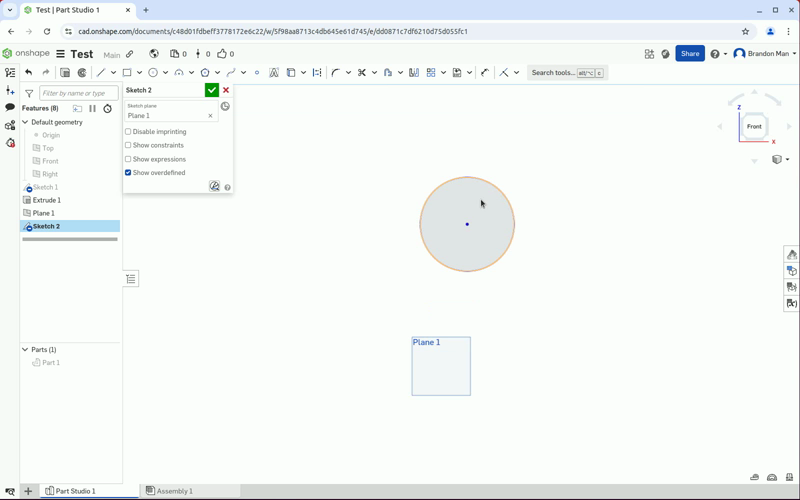
scroll(6)
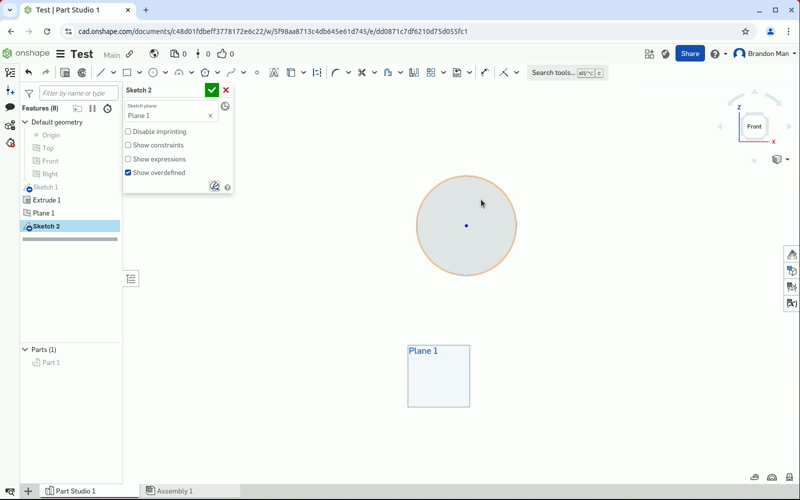
scroll(6)
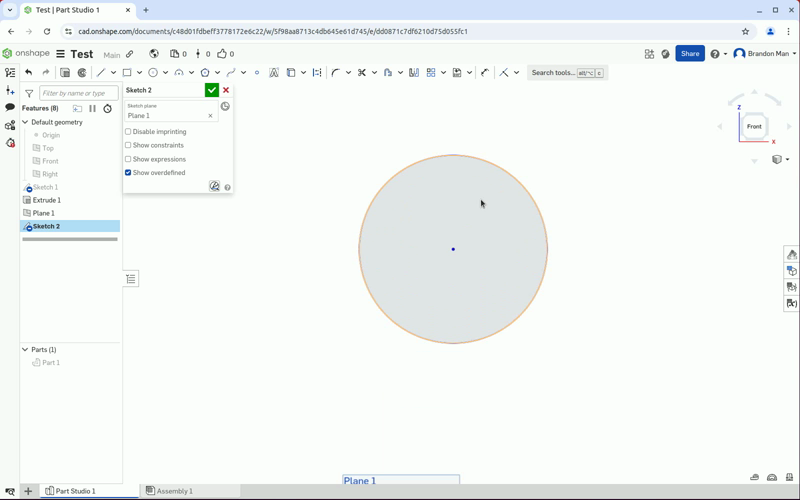
scroll(6)
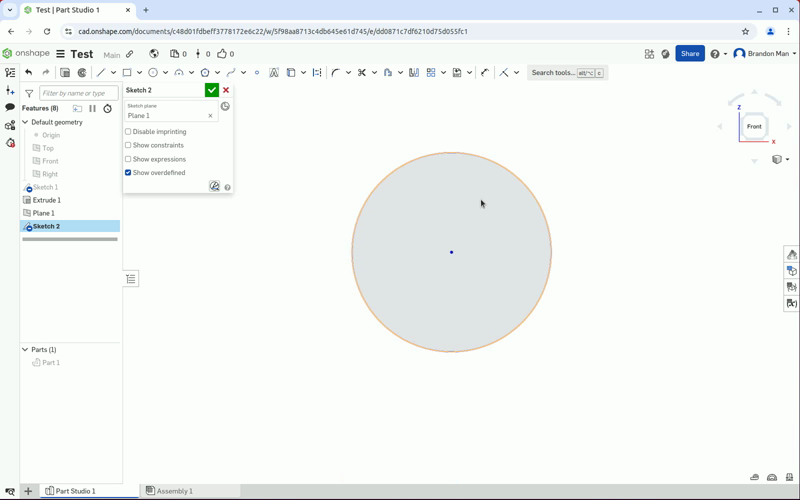
scroll(6)
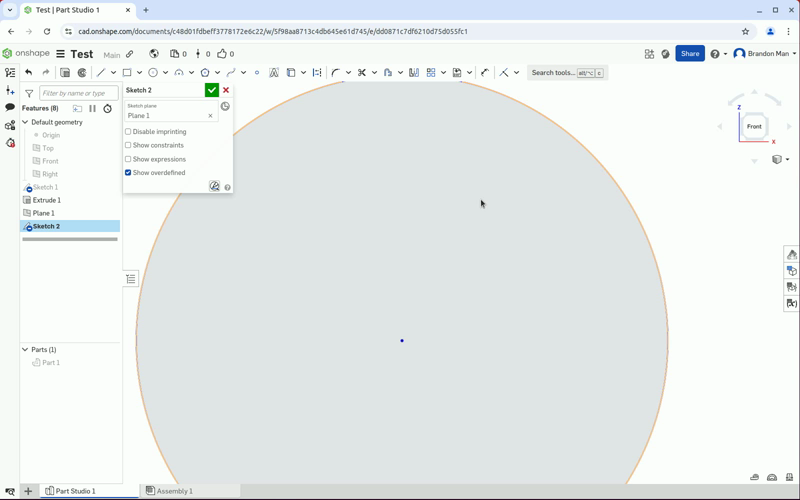
click(481, 199)
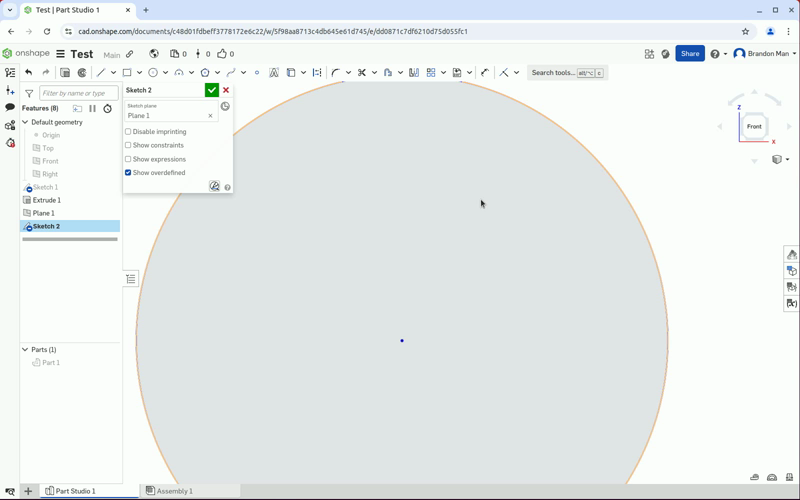
scroll(-6)
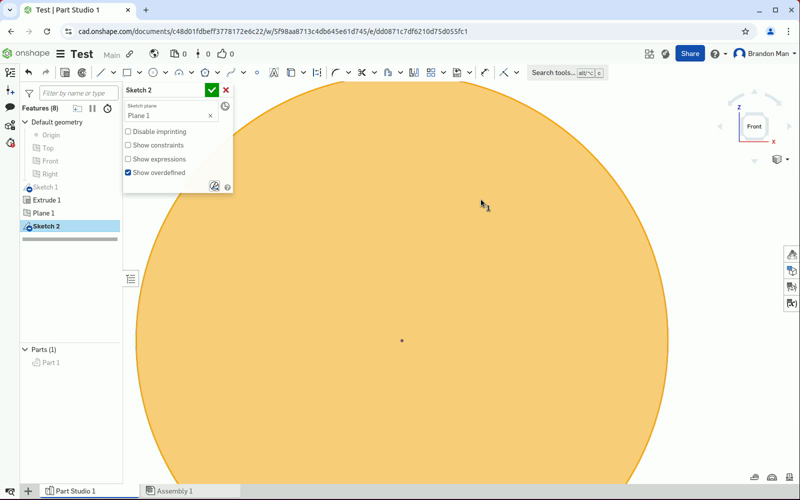
scroll(-6)
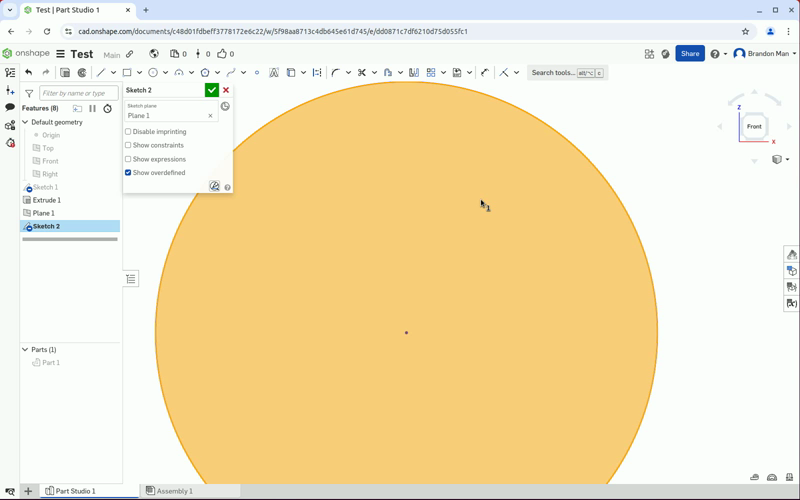
scroll(-6)
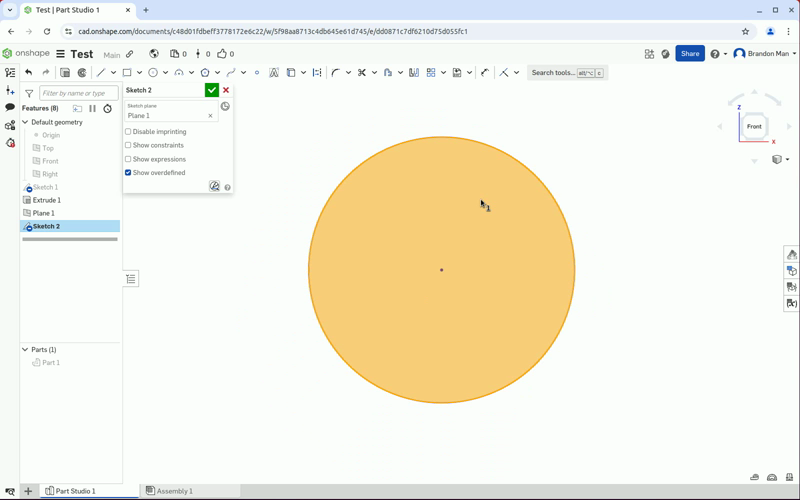
scroll(-6)
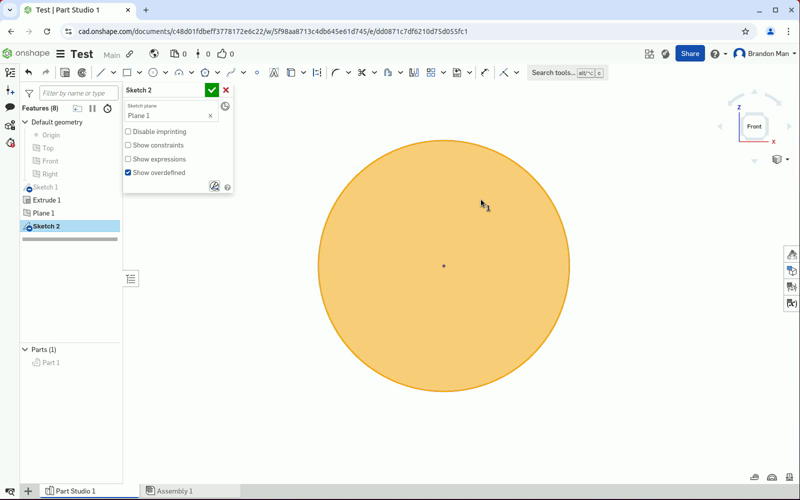
scroll(-6)
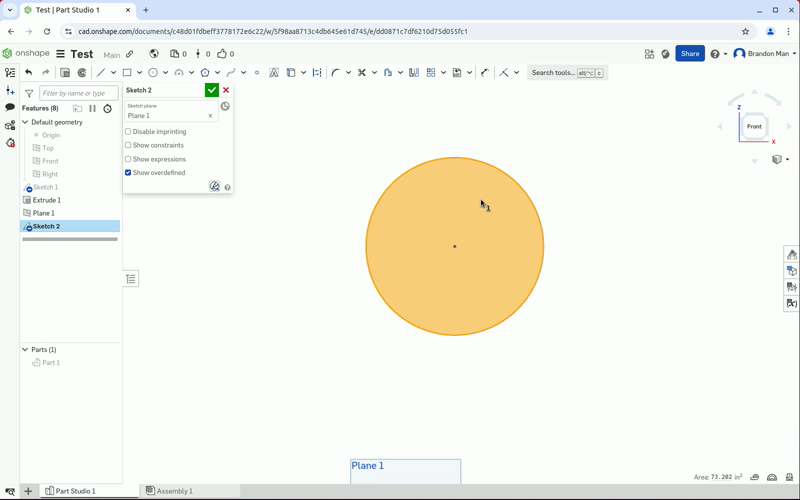
scroll(-6)
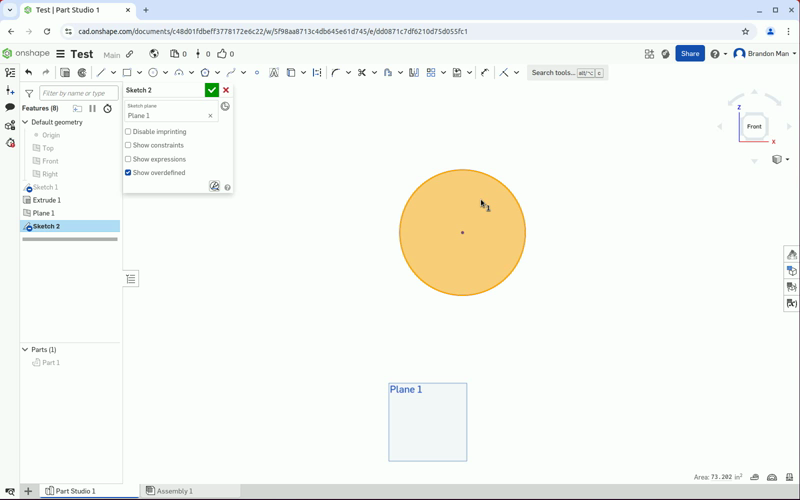
scroll(-6)
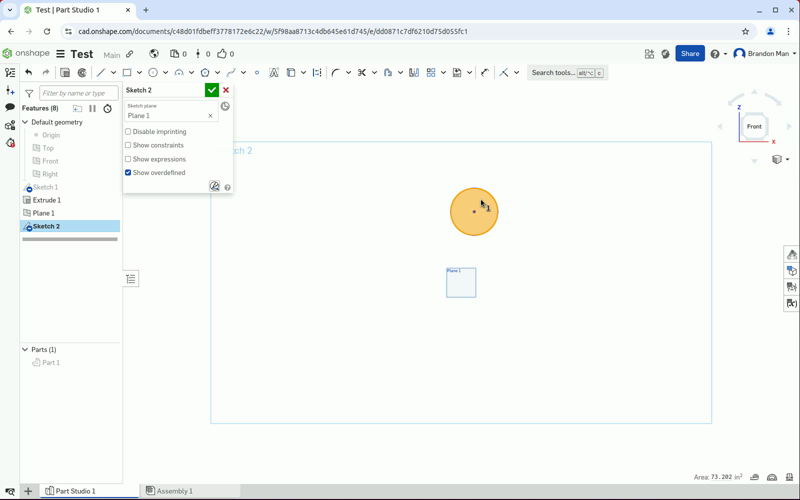
mouse_move(73, 352)
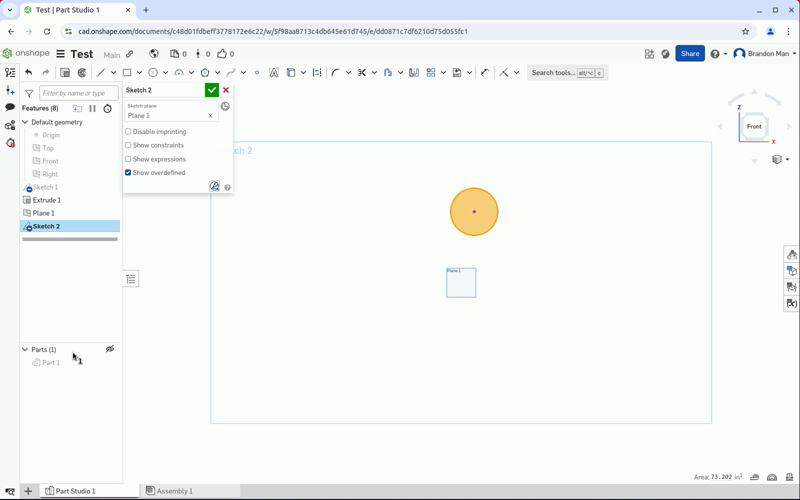
key(shift+y)
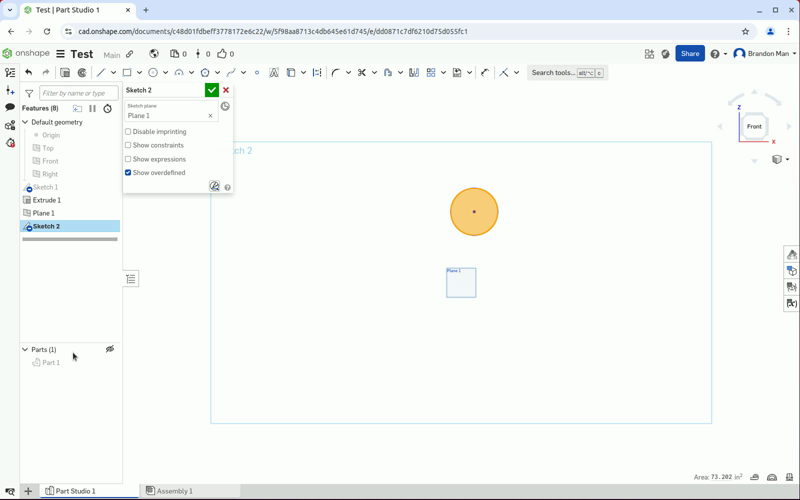
key(shift+e)
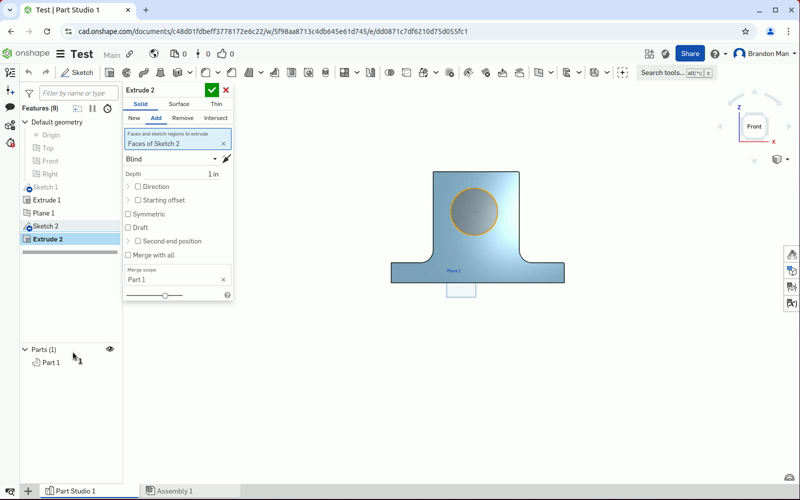
mouse_move(143, 106)
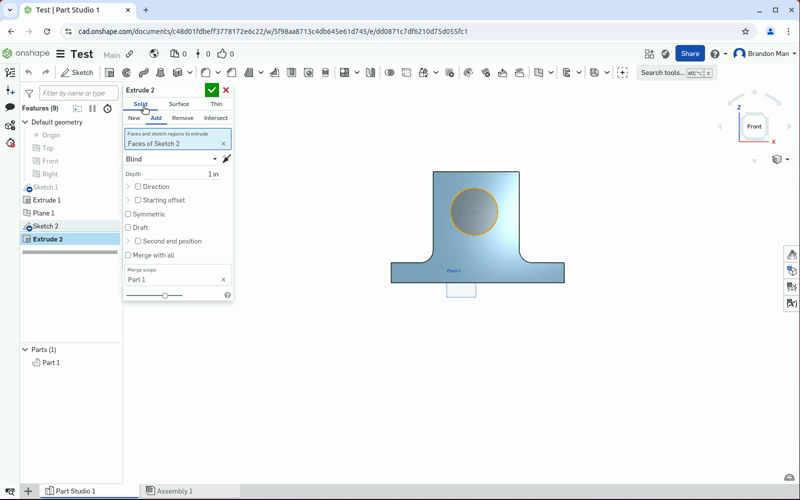
click(143, 106)
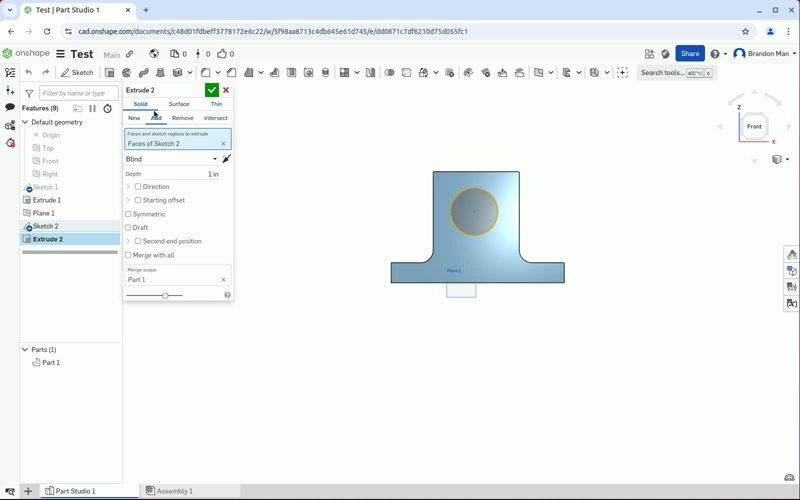
mouse_move(186, 120)
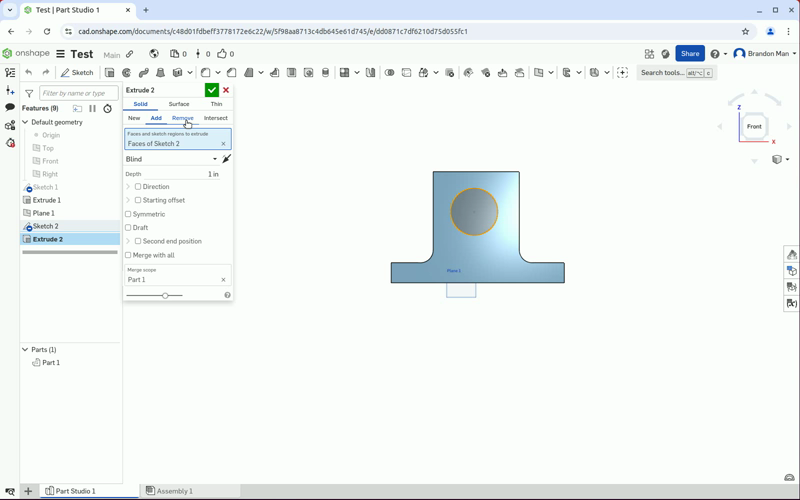
click(186, 120)
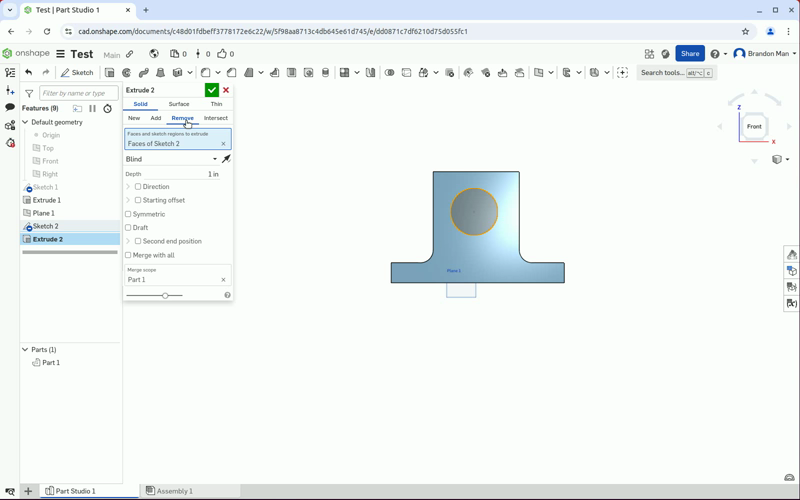
key(tab, 4)
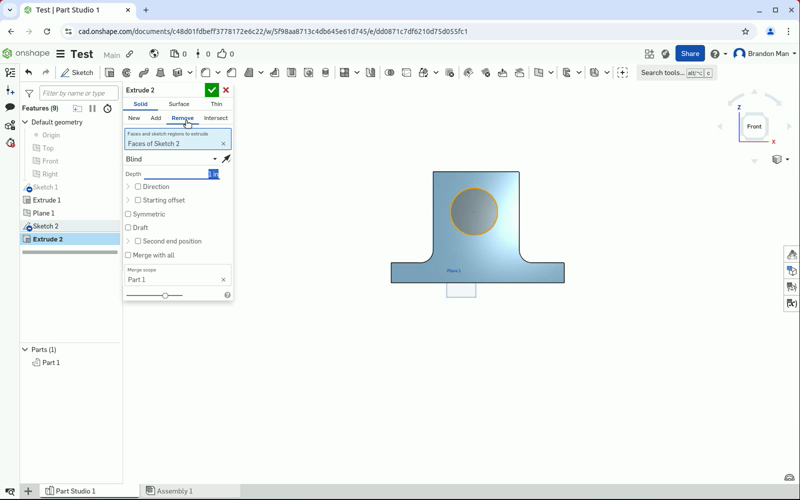
text(29.848)
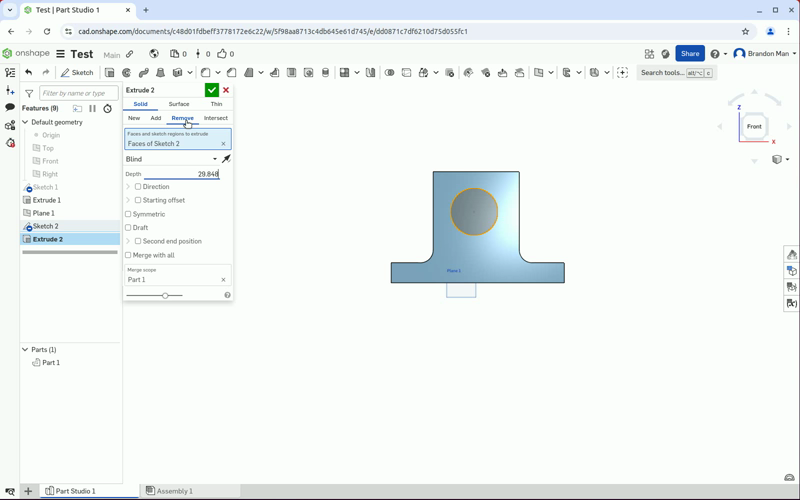
key(tab, 6)
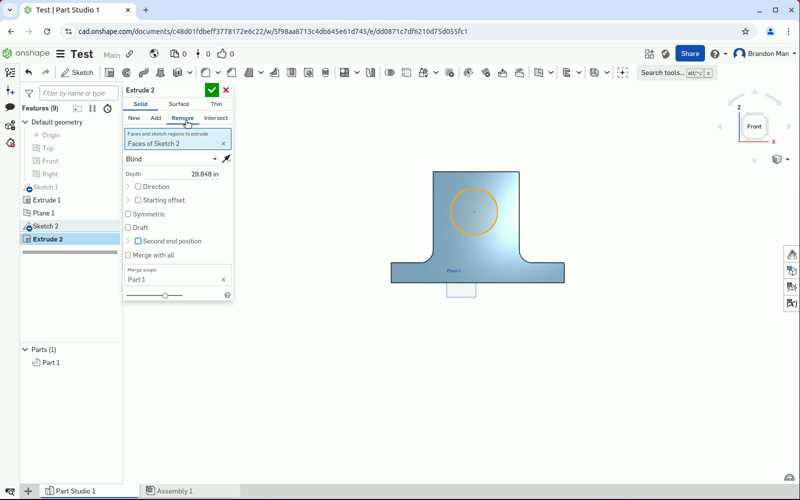
key(space)
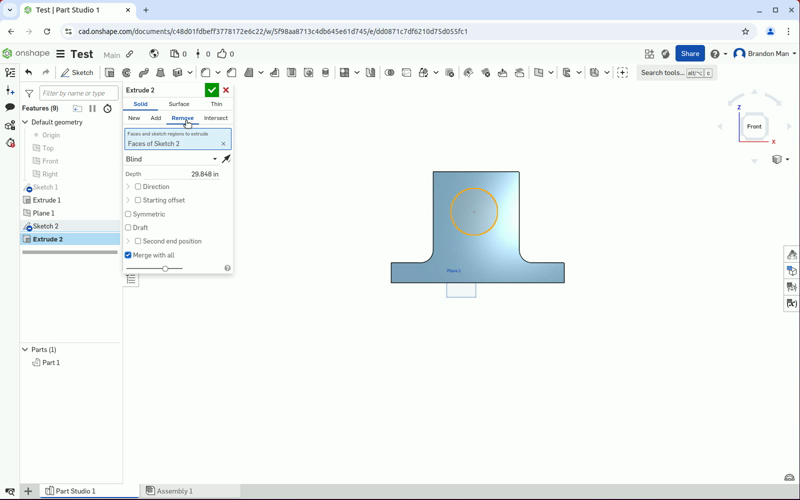
key(enter)
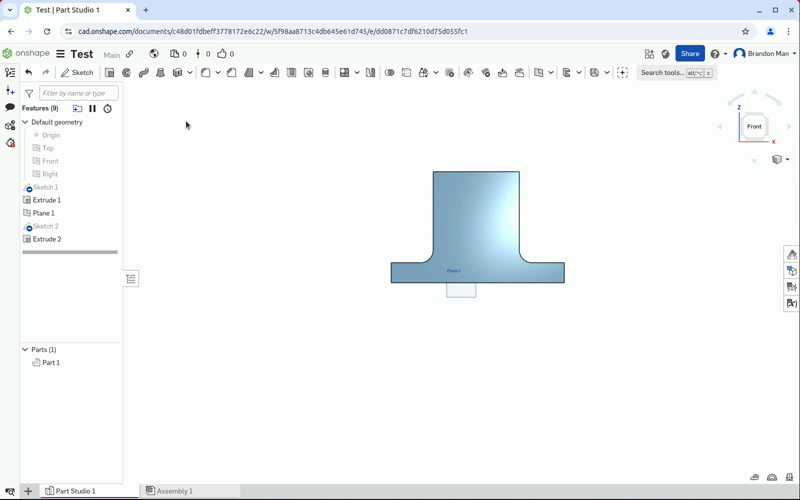
key(shift+h)
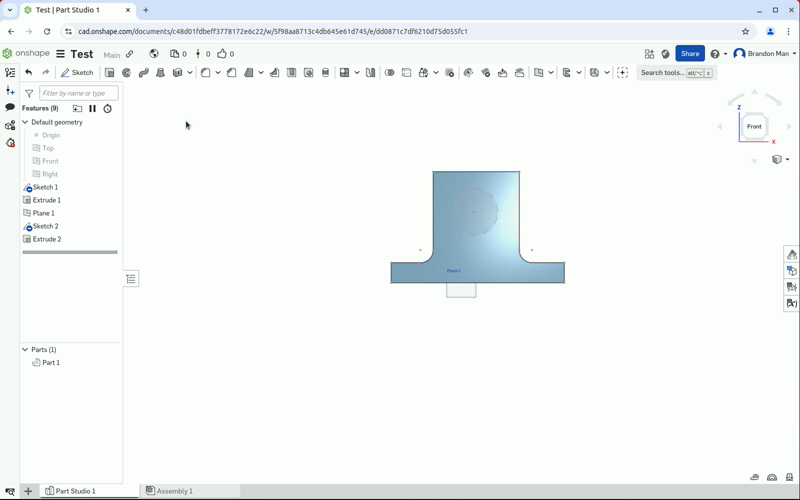
key(shift+h)
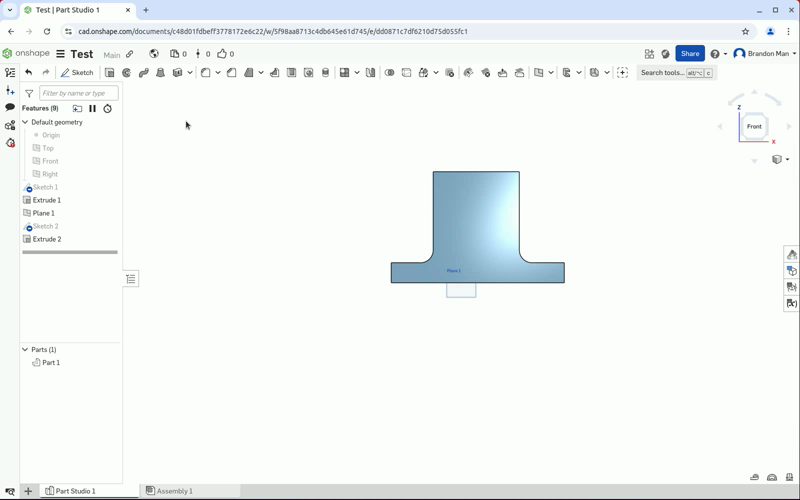
mouse_move(73, 189)
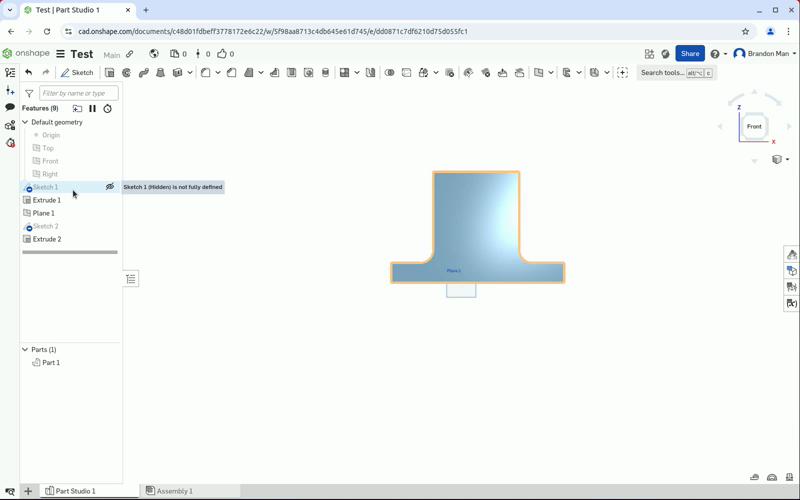
click(73, 189)
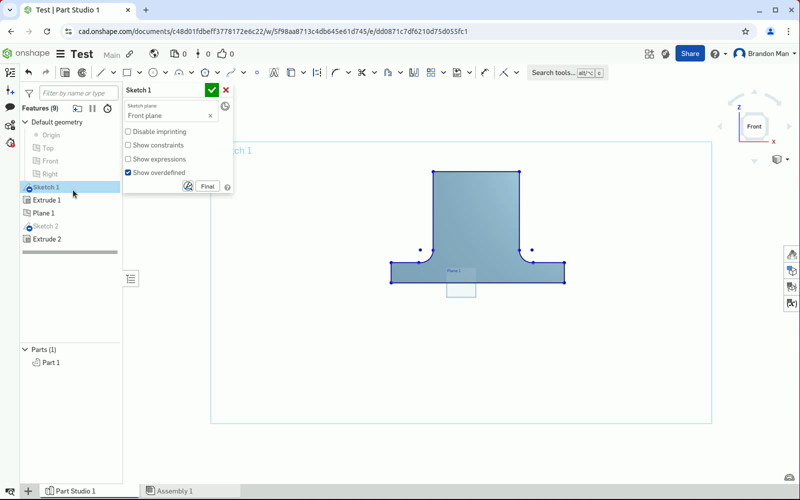
mouse_move(229, 92)
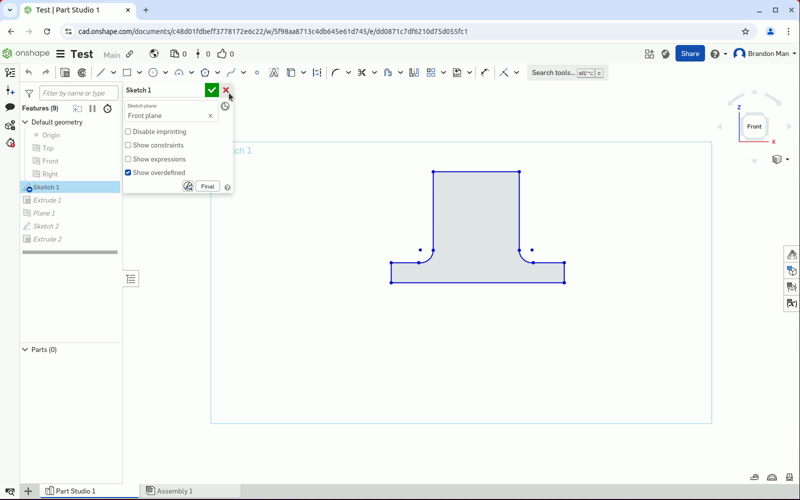
click(229, 92)
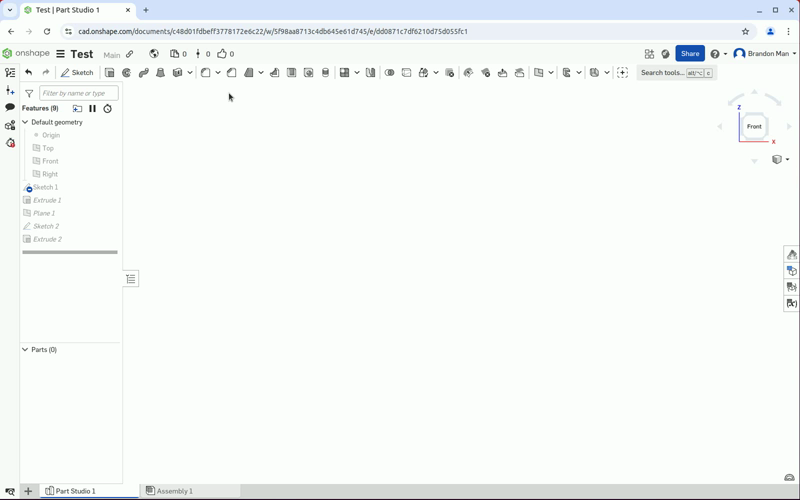
mouse_move(73, 352)
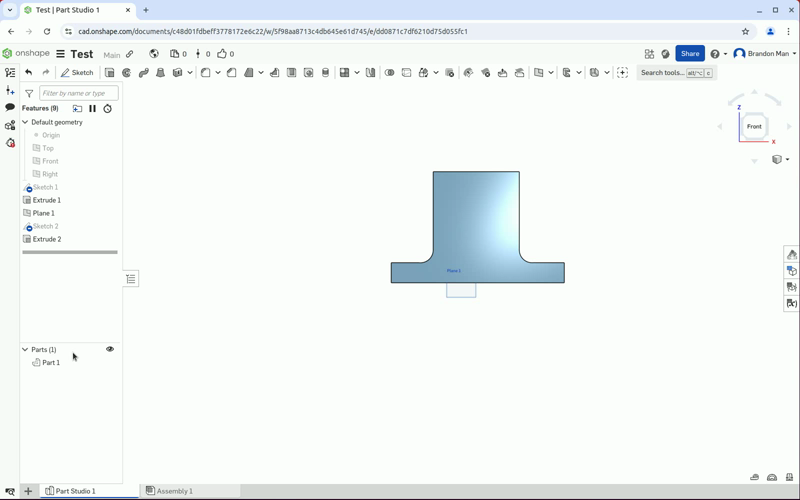
key(y)
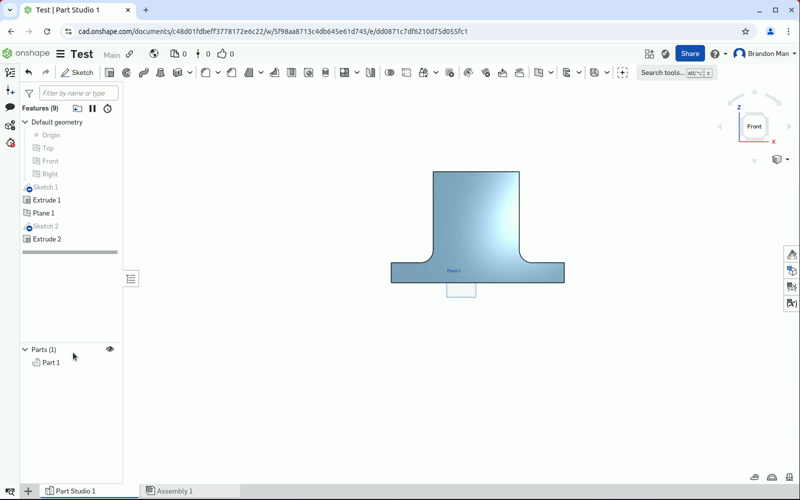
key(shift+p)
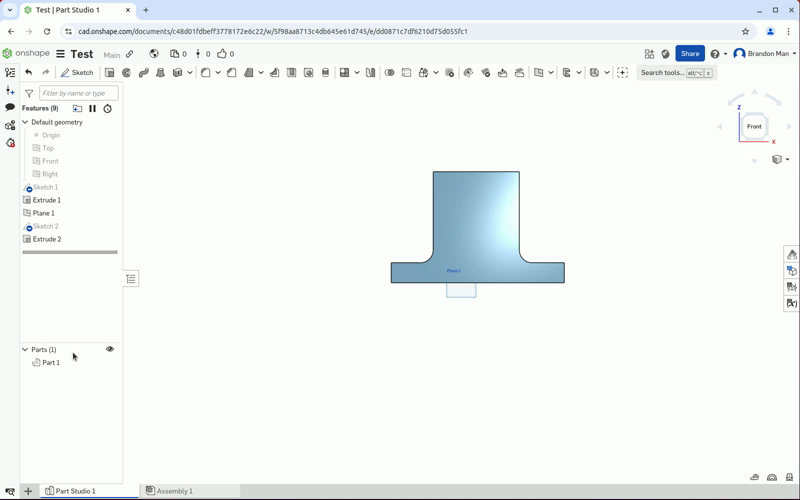
key(space)
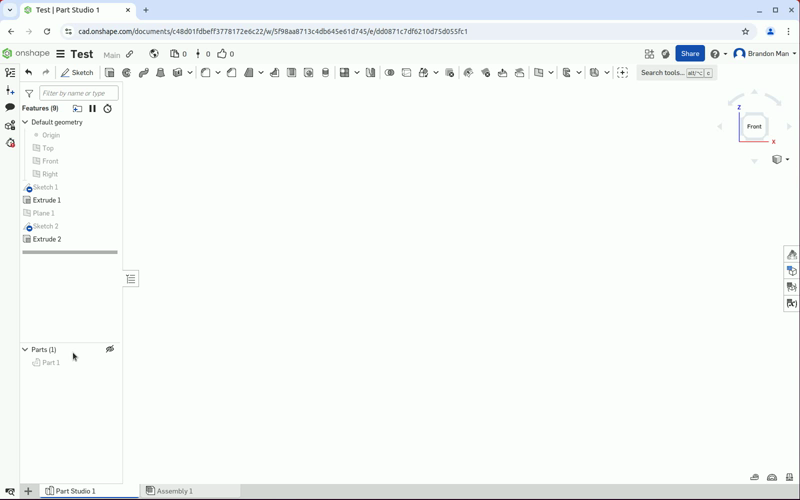
key_down(shift)
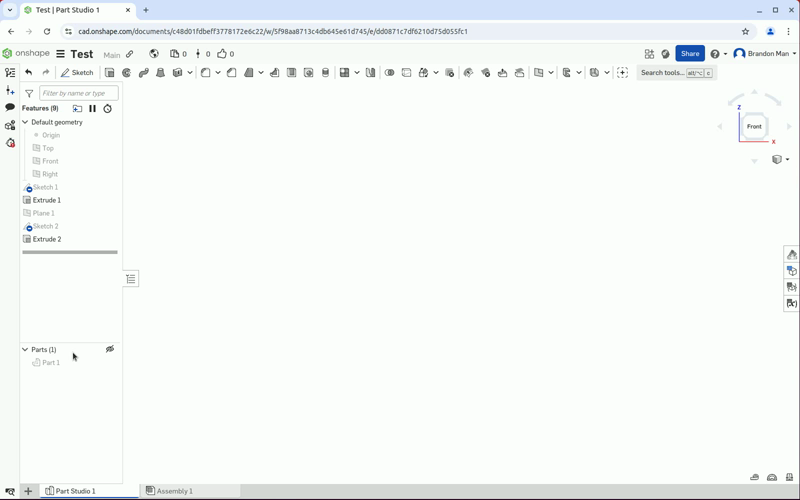
key(down)
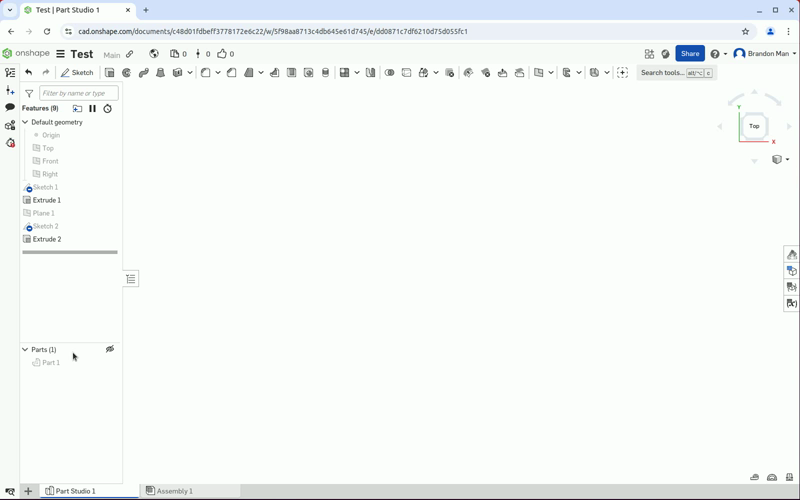
key_up(shift)
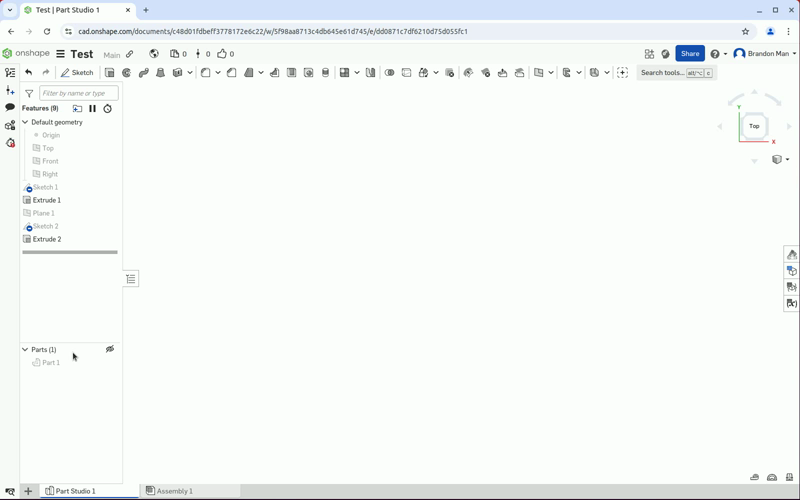
mouse_move(73, 352)
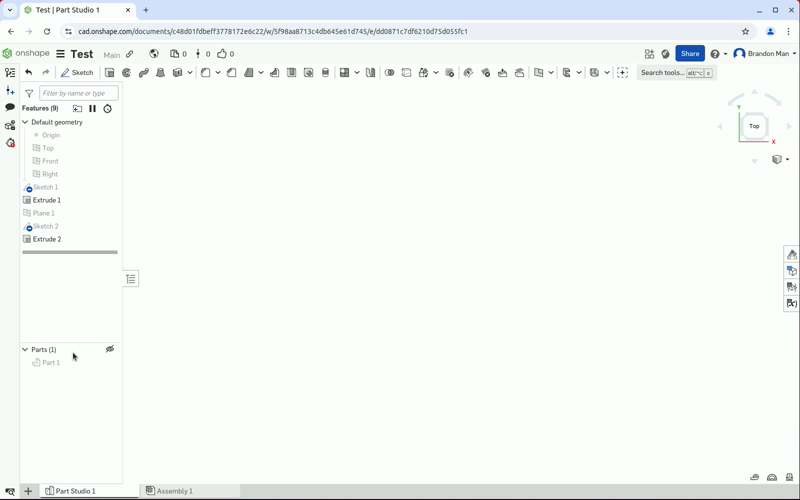
key(shift+y)
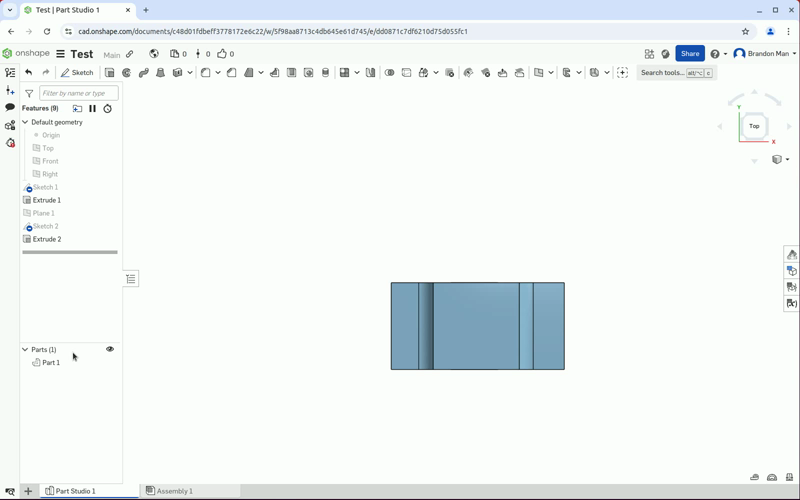
mouse_move(541, 75)
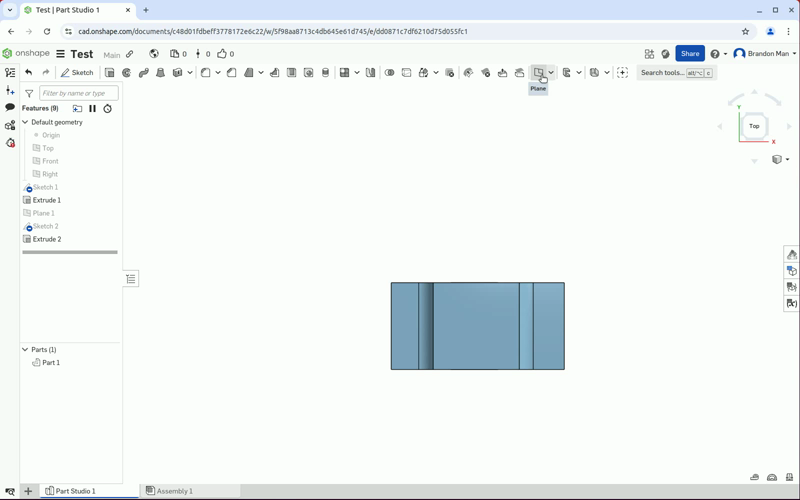
click(541, 75)
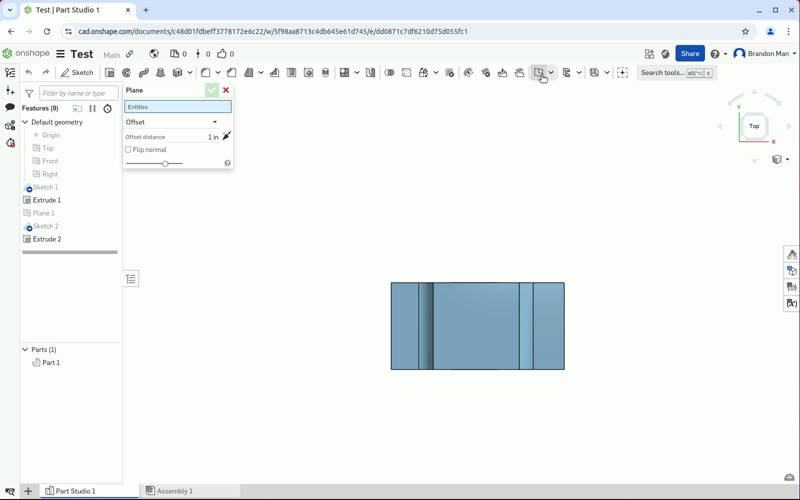
mouse_move(73, 150)
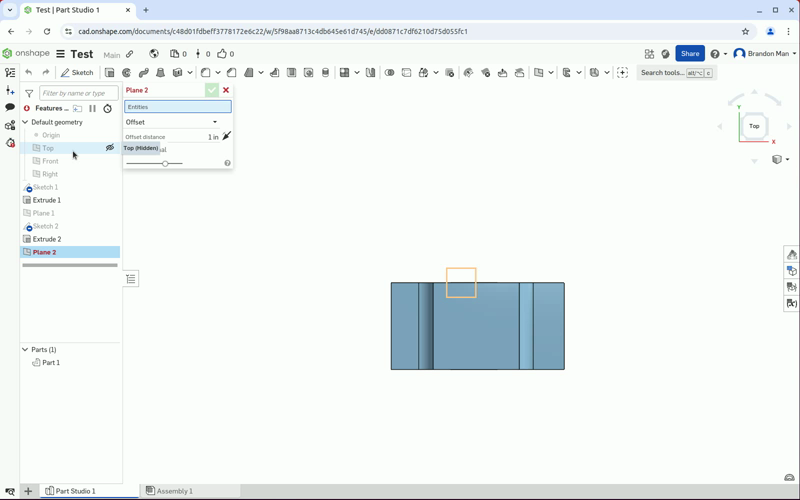
click(73, 150)
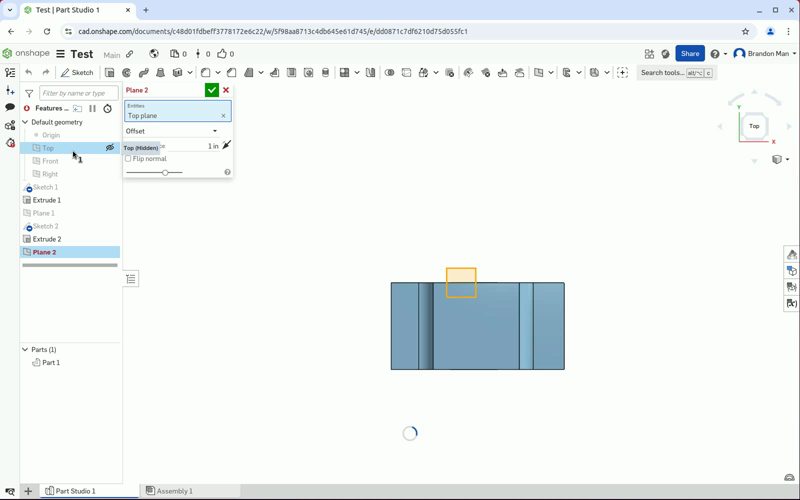
key(tab, 2)
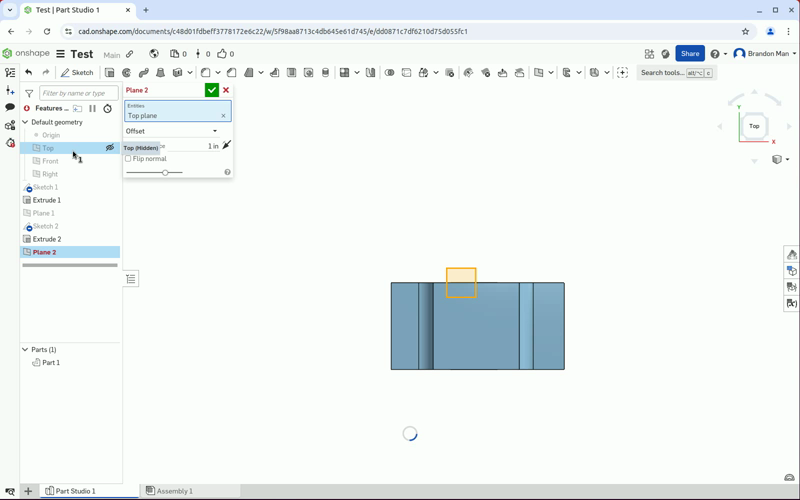
text(3.851)
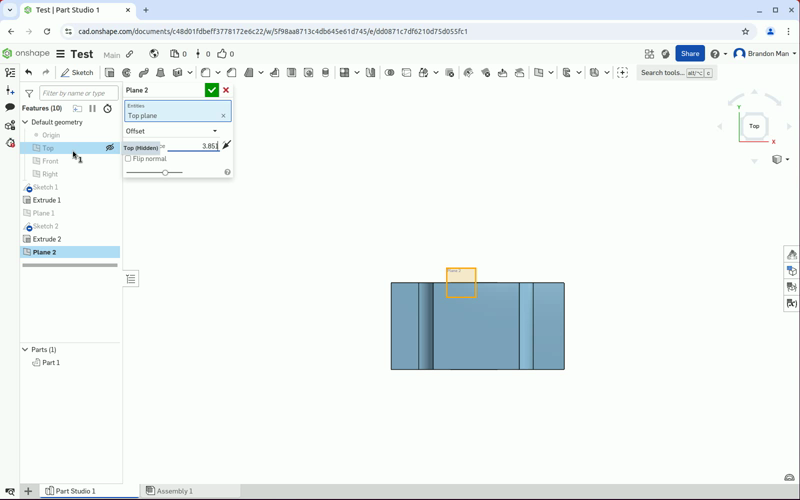
key(enter, 2)
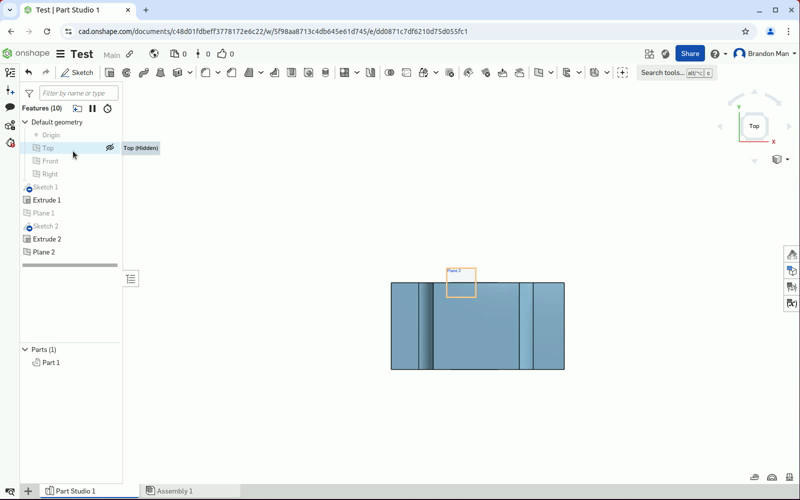
key(shift+s)
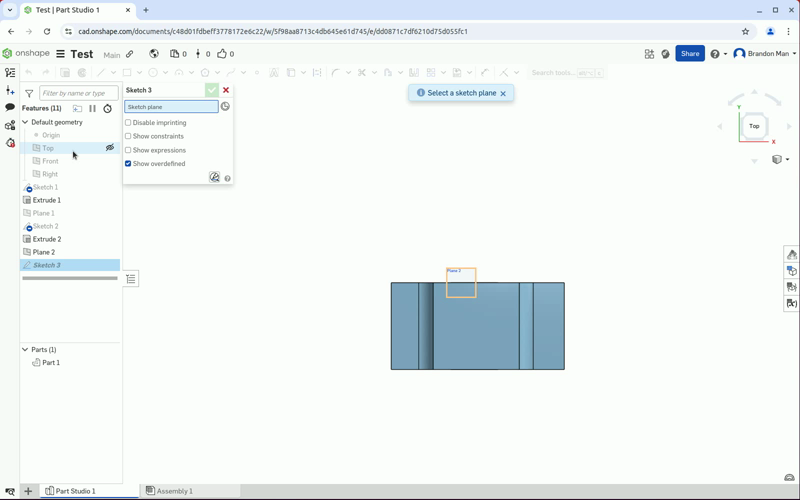
mouse_move(73, 254)
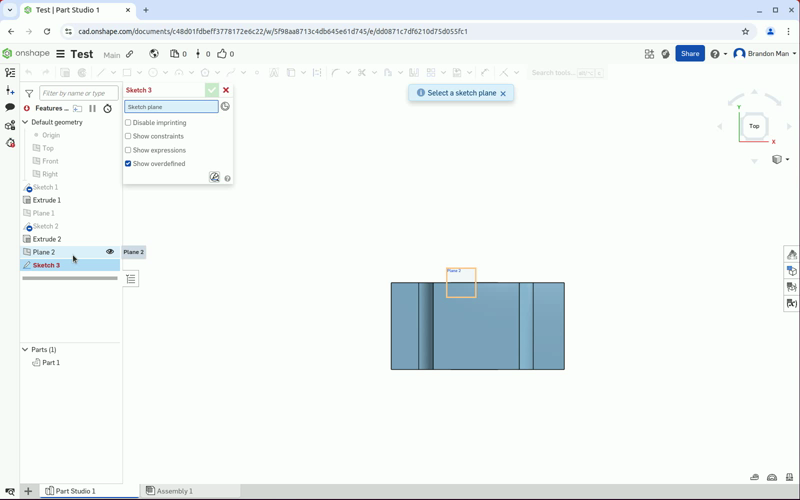
click(73, 254)
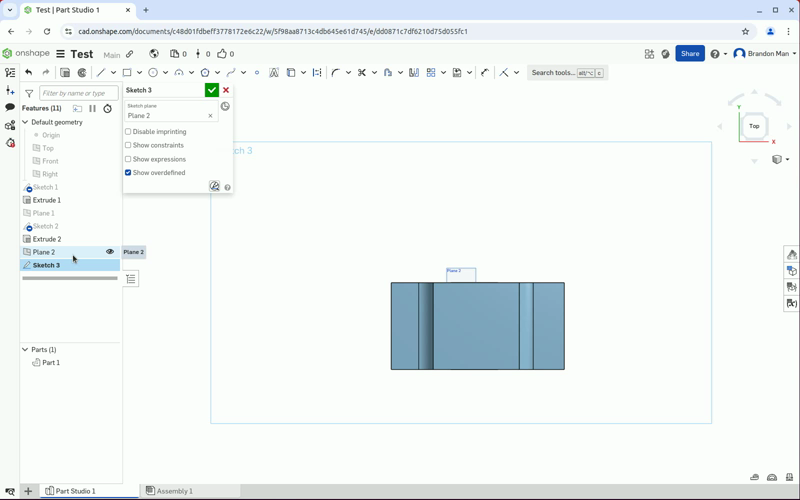
mouse_move(73, 352)
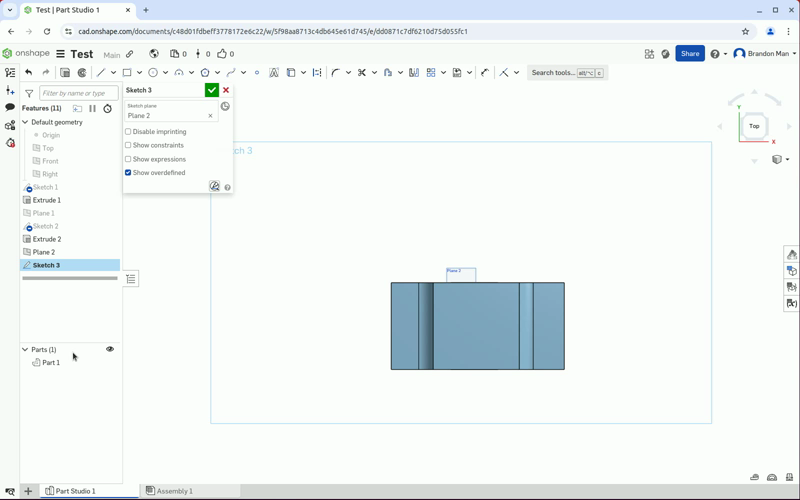
key(y)
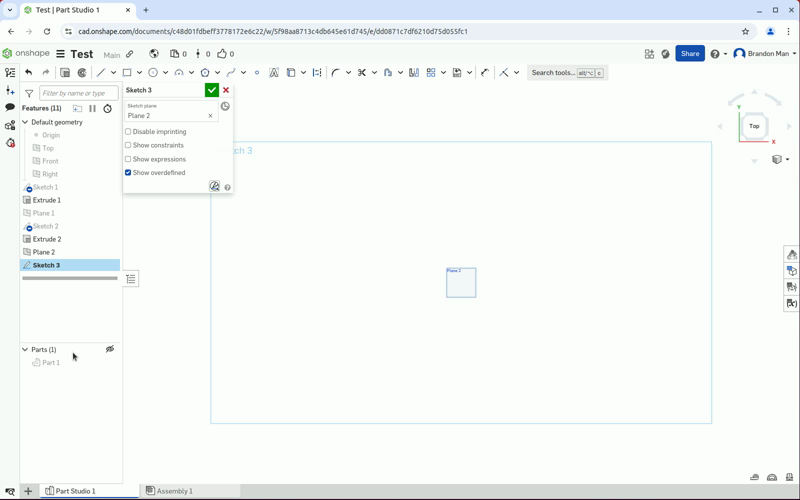
key(c)
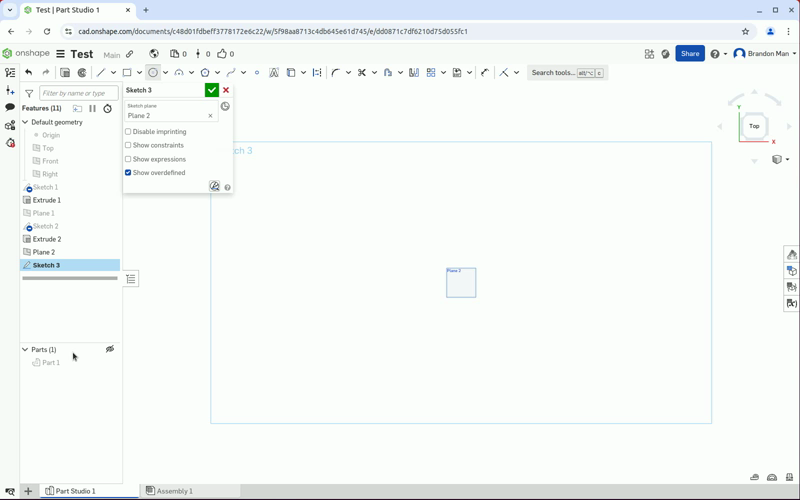
key_down(shift)
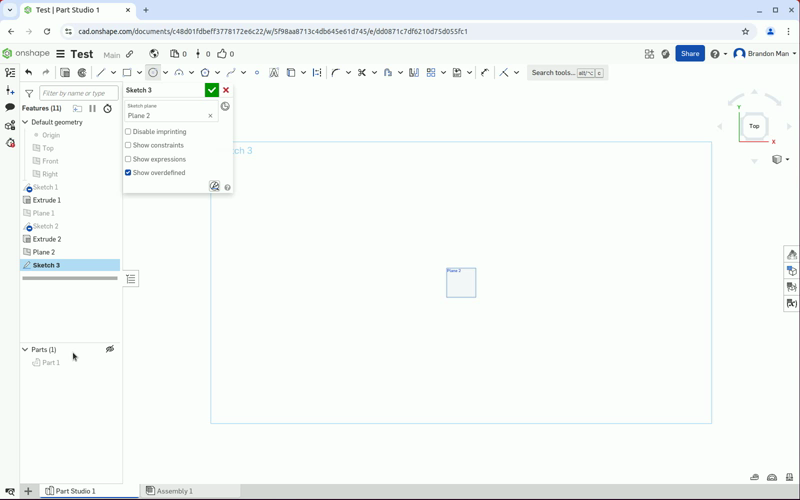
mouse_move(404, 325)
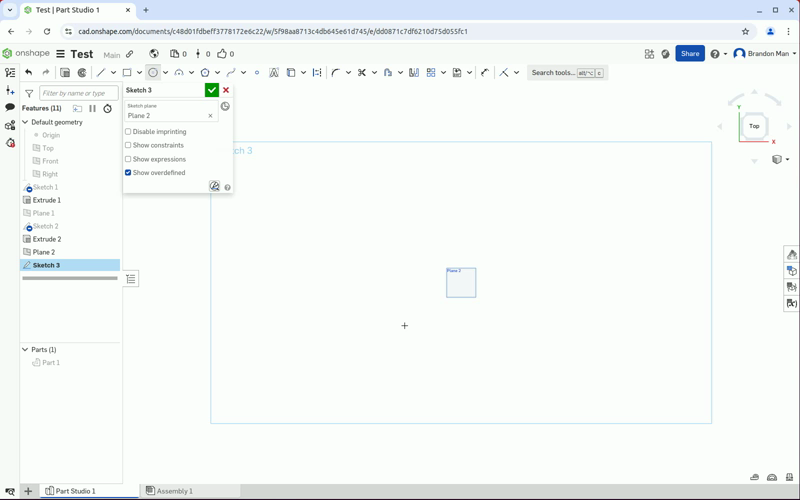
click(404, 325)
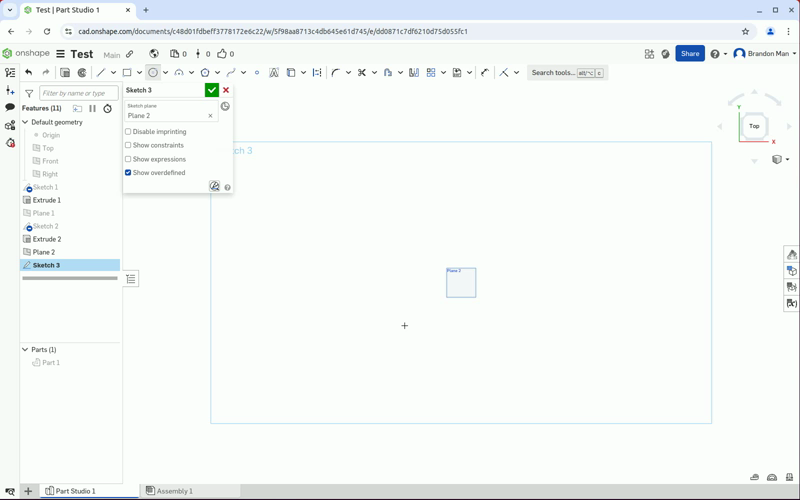
key_up(shift)
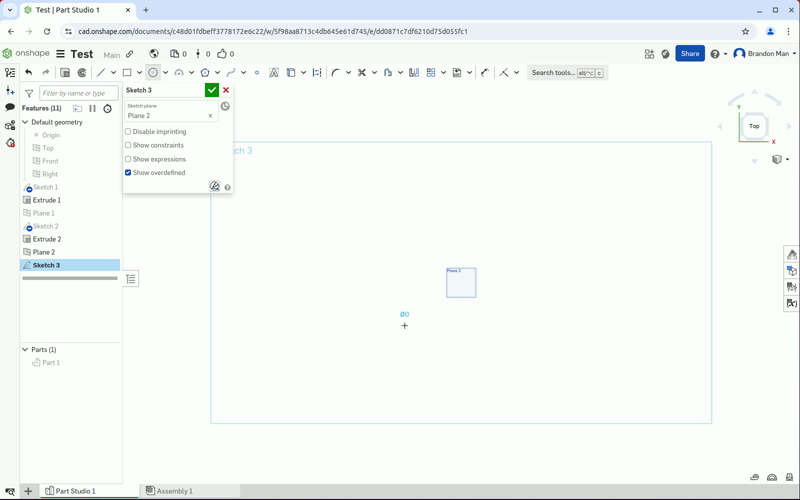
mouse_move(415, 325)
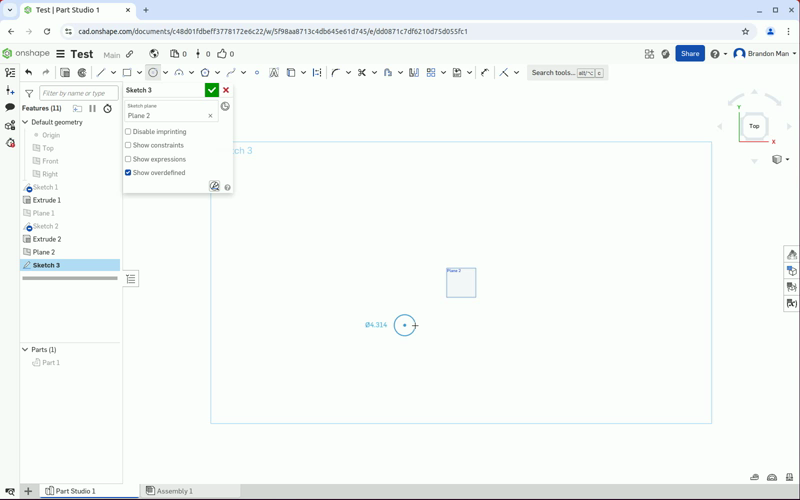
click(415, 325)
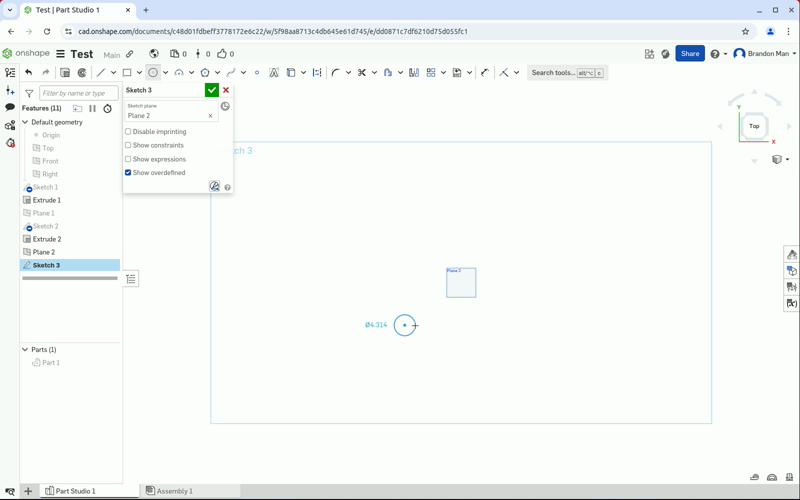
key(esc)
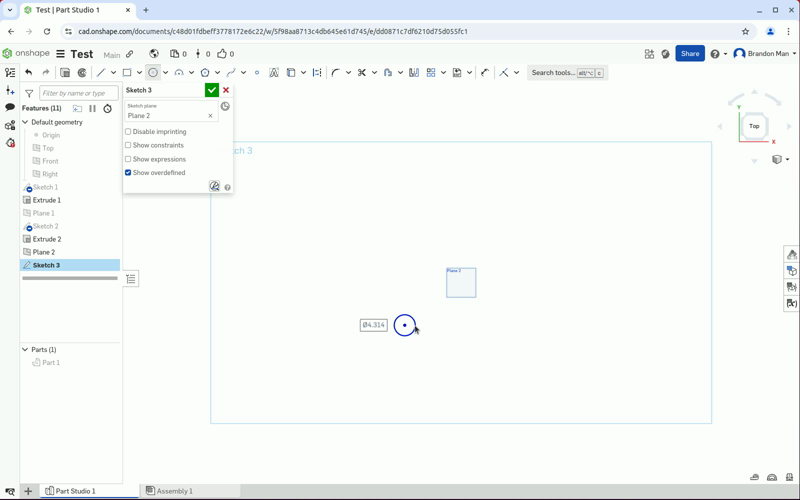
mouse_move(408, 323)
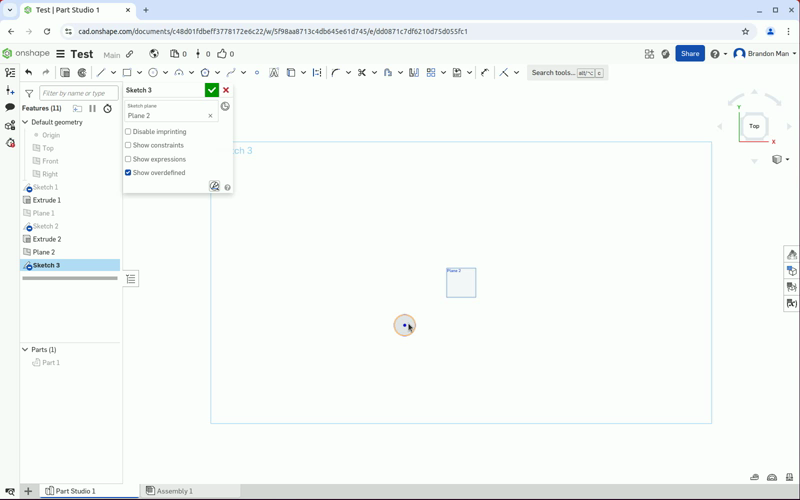
scroll(6)
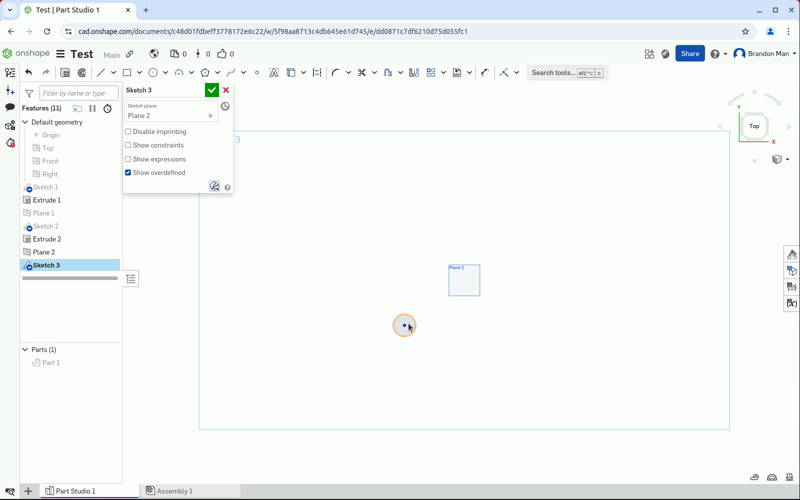
scroll(6)
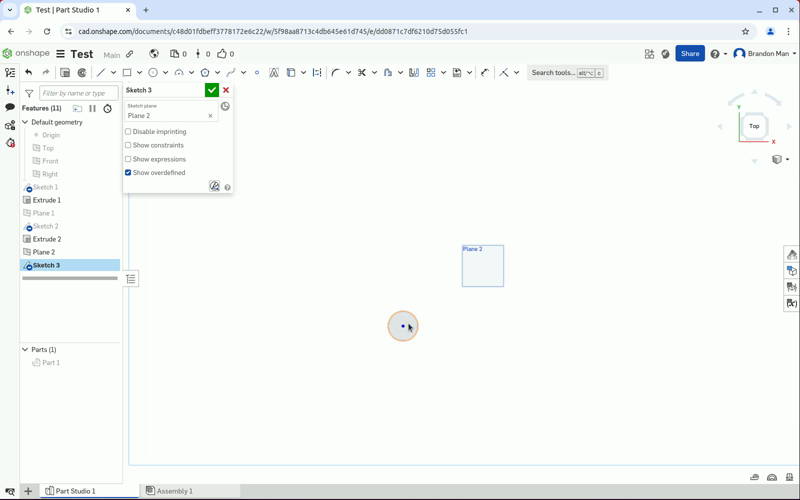
scroll(6)
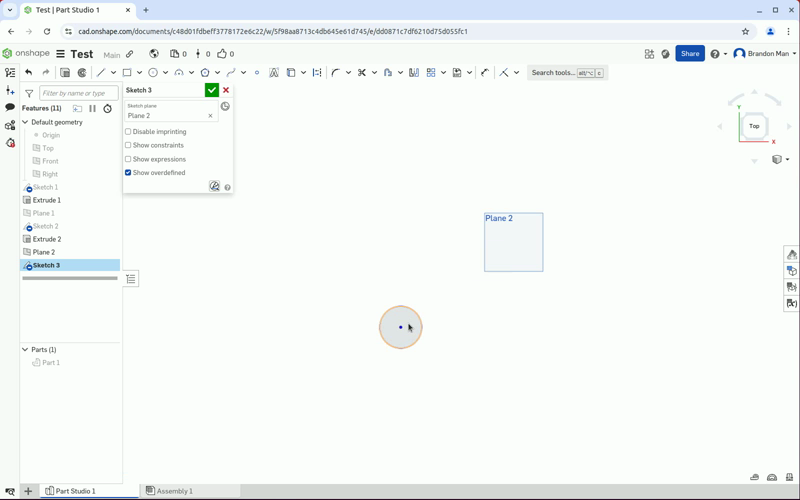
scroll(6)
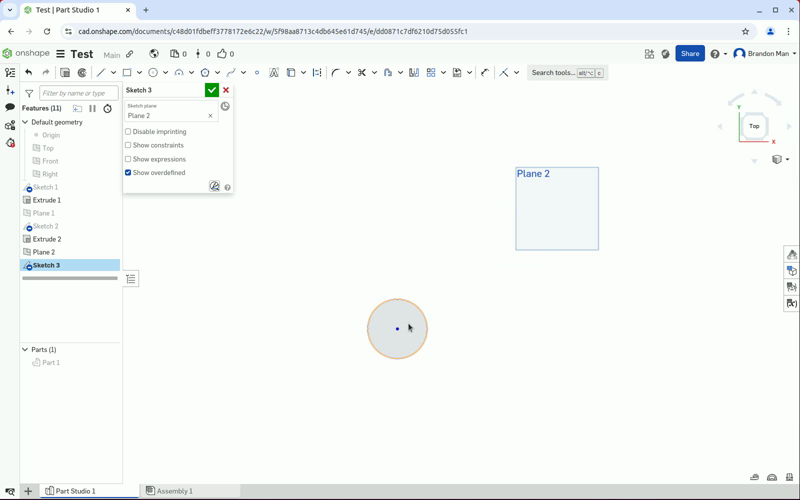
scroll(6)
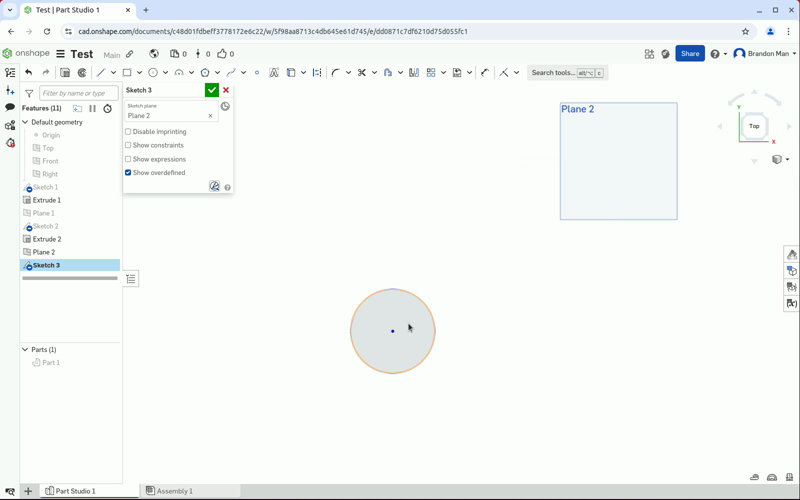
scroll(6)
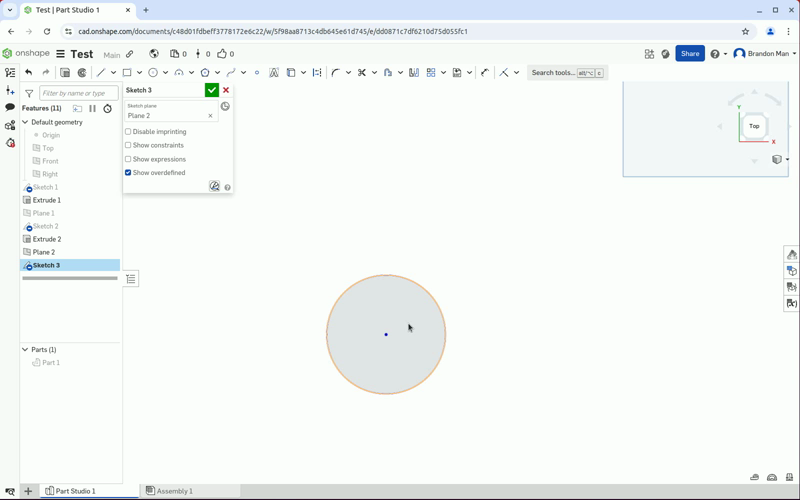
scroll(6)
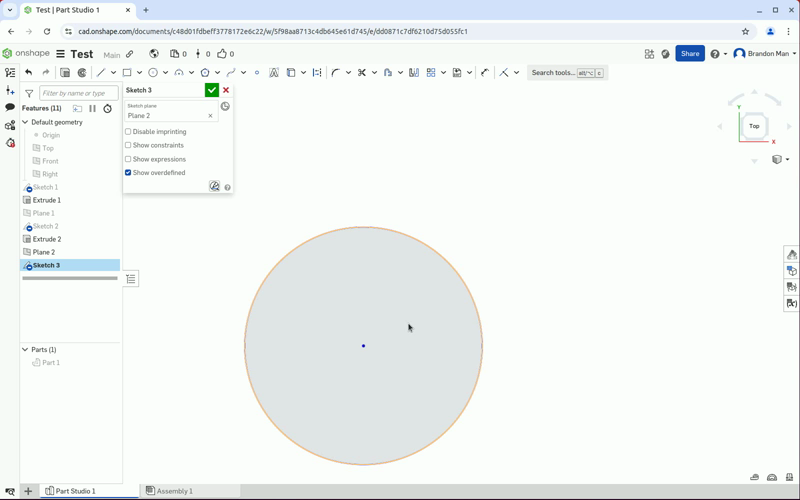
click(408, 323)
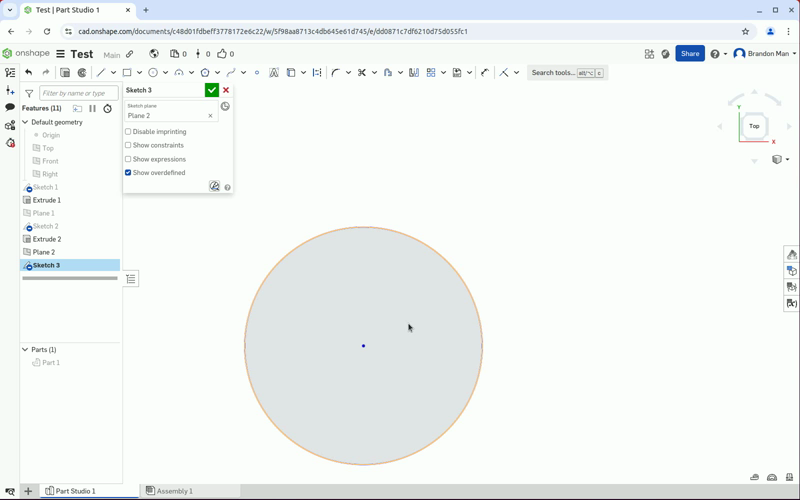
scroll(-6)
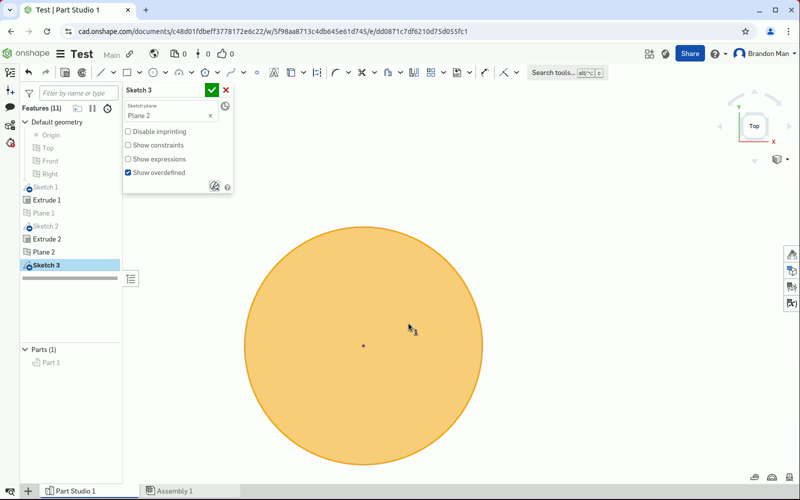
scroll(-6)
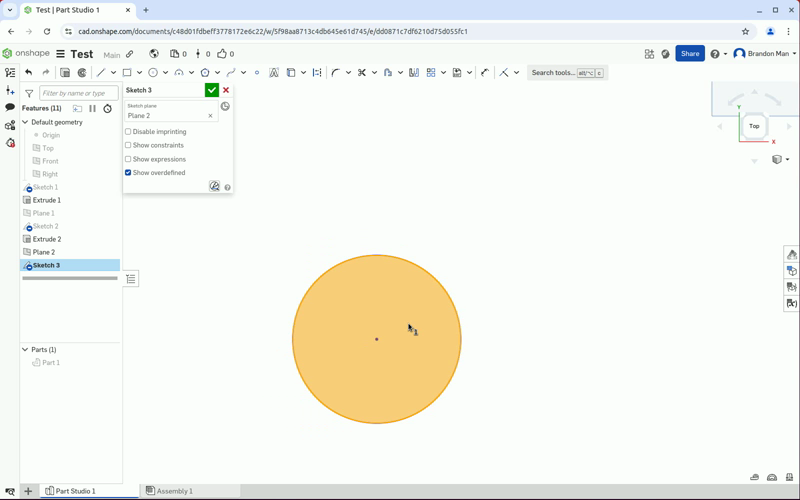
scroll(-6)
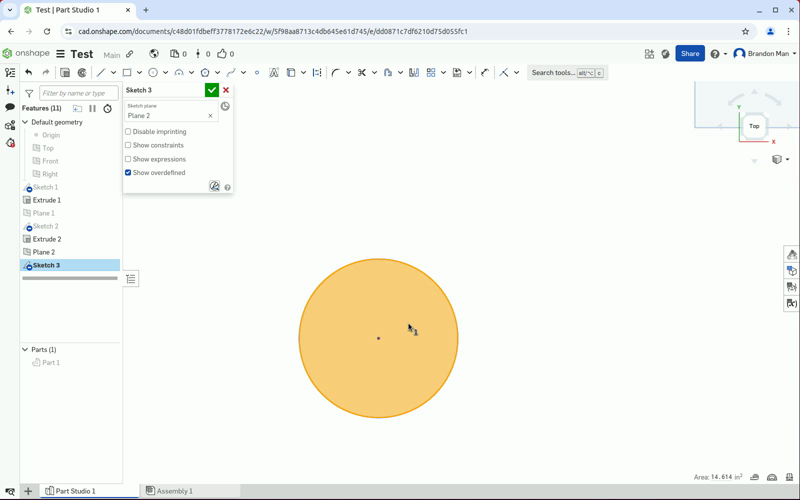
scroll(-6)
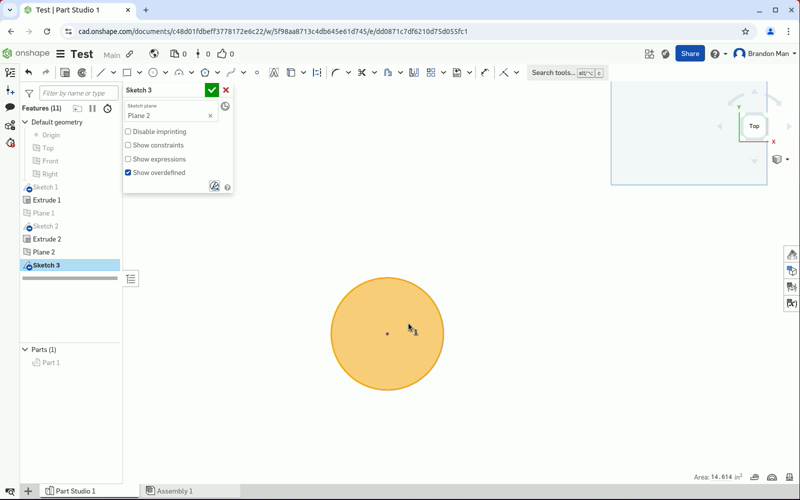
scroll(-6)
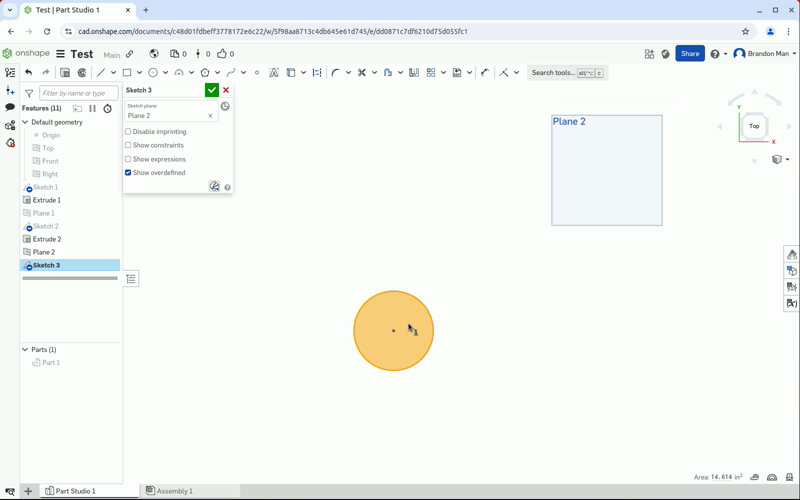
scroll(-6)
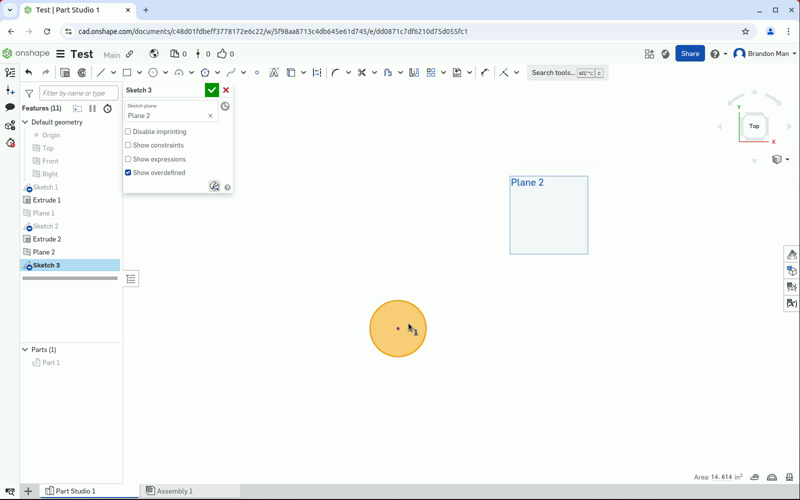
scroll(-6)
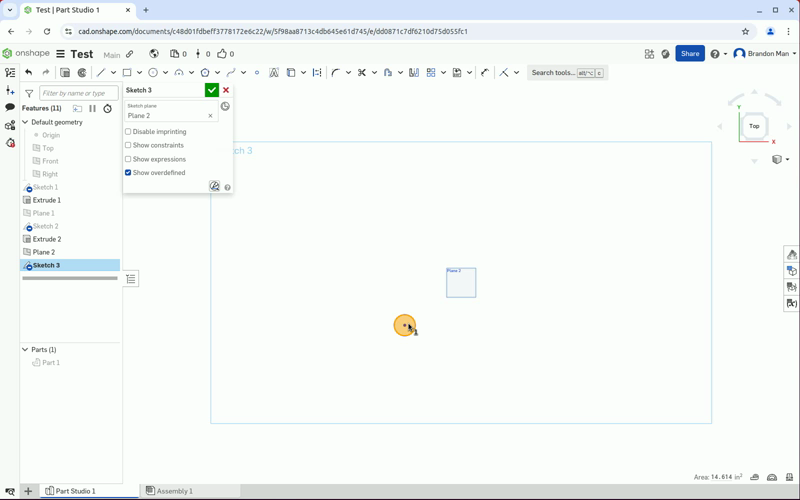
mouse_move(73, 352)
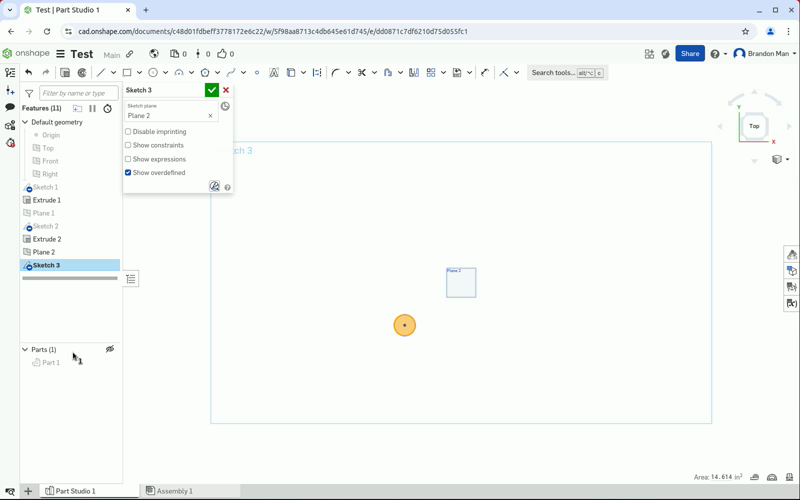
key(shift+y)
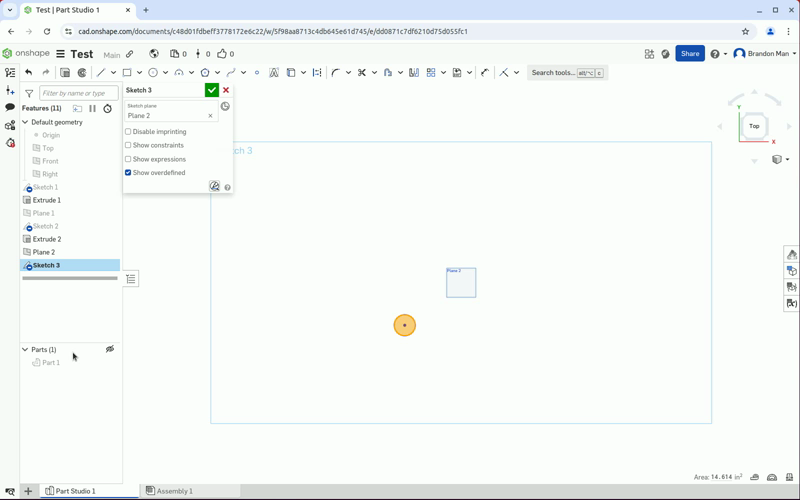
key(shift+e)
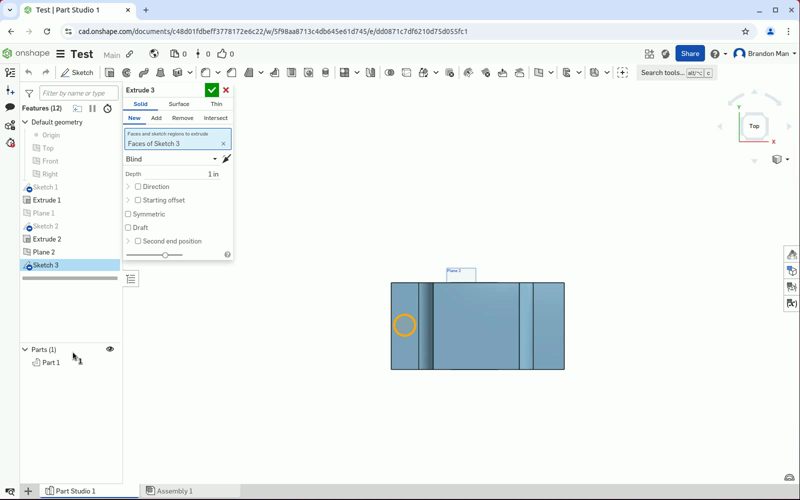
mouse_move(143, 106)
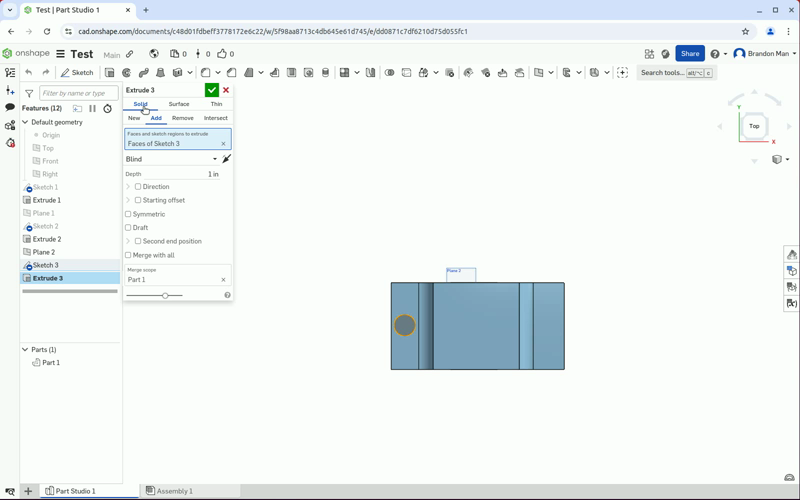
click(143, 106)
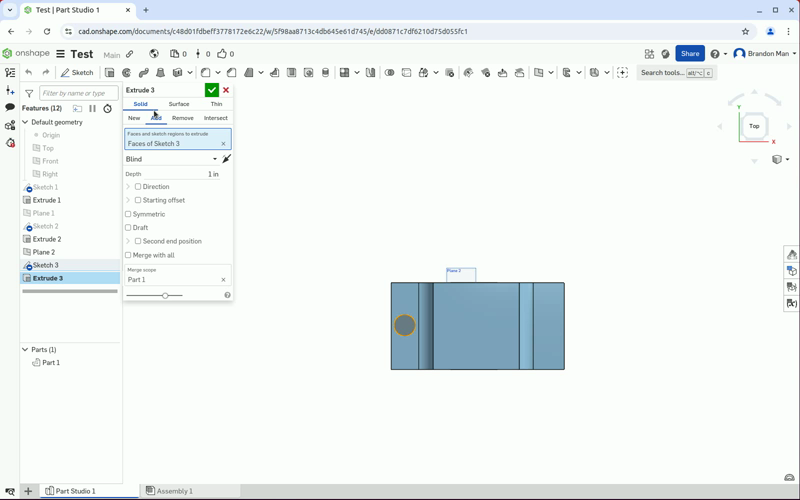
mouse_move(186, 120)
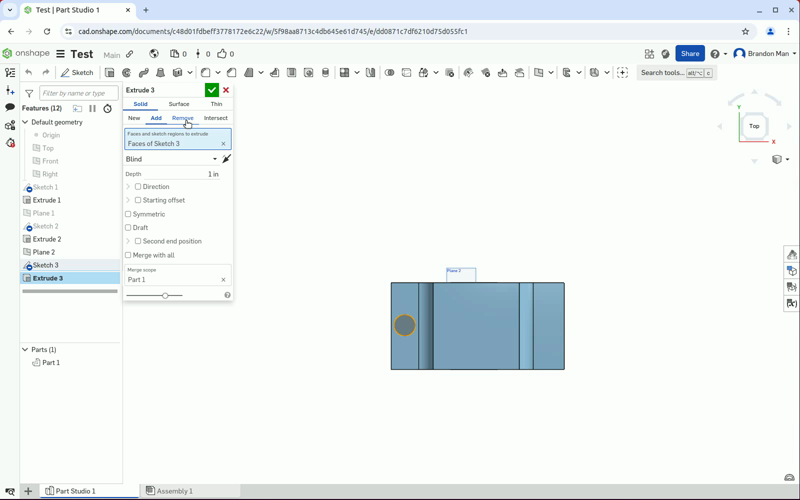
click(186, 120)
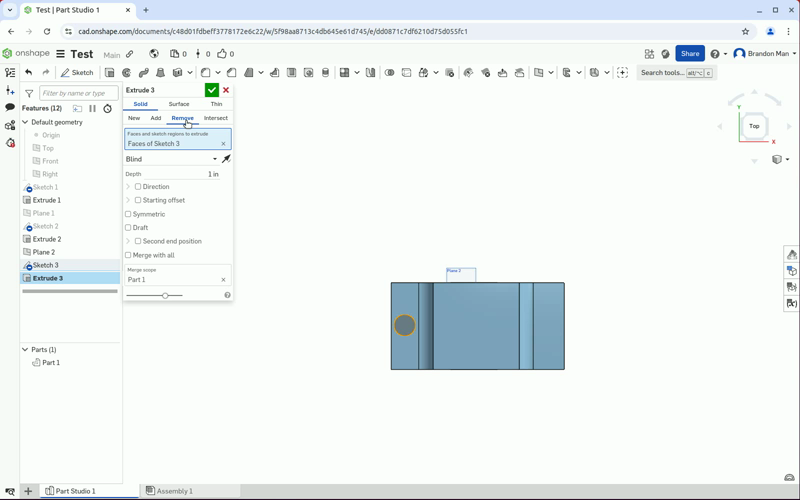
key(tab, 4)
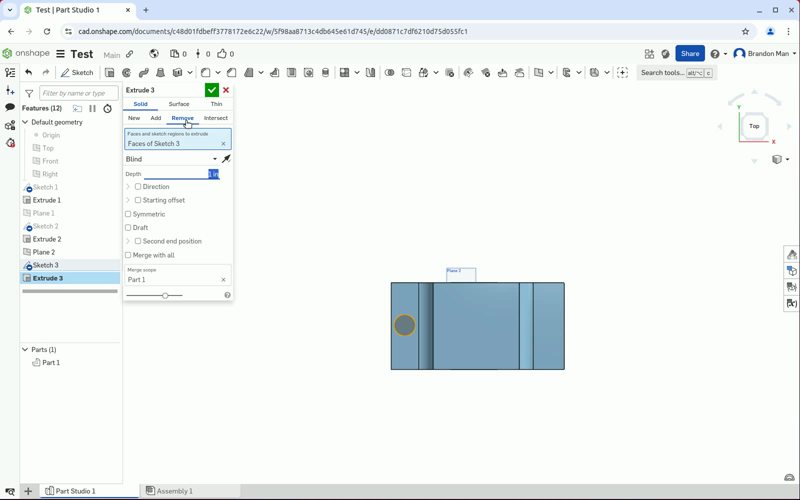
text(29.848)
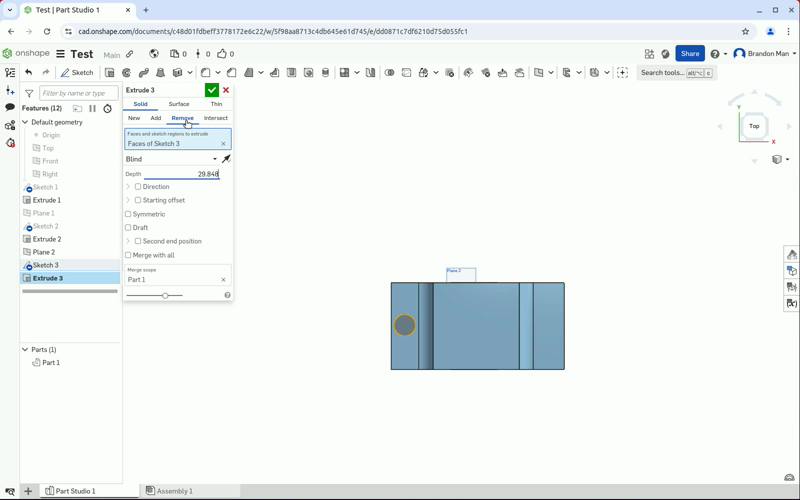
key(tab, 6)
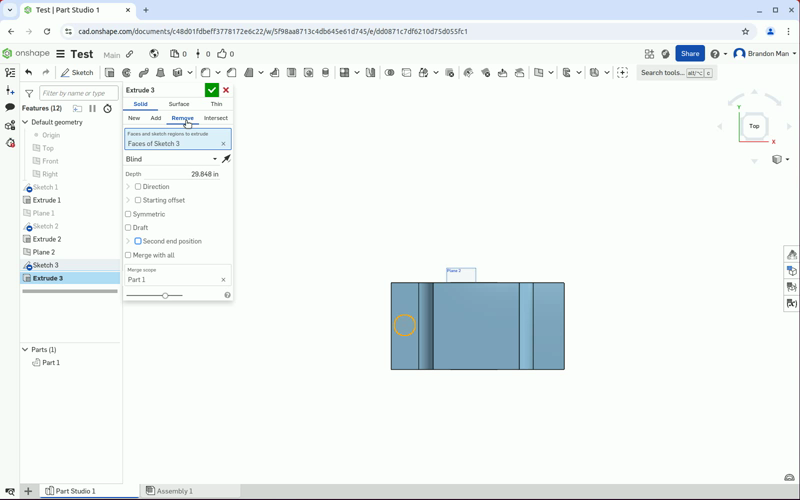
key(space)
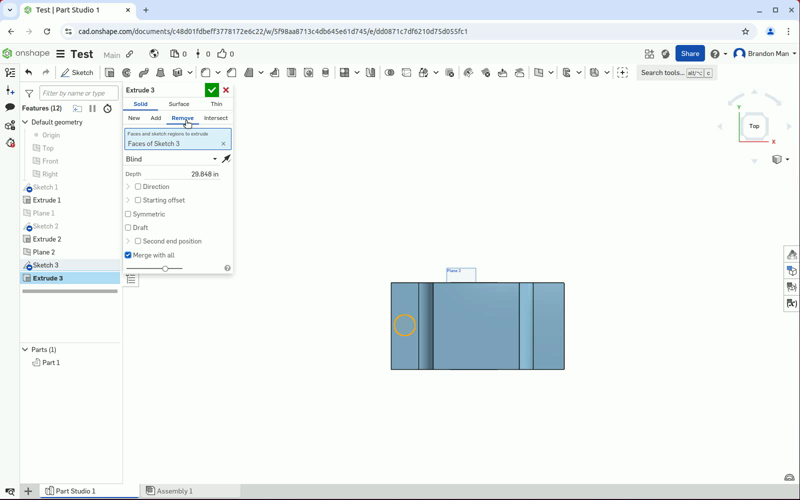
key(enter)
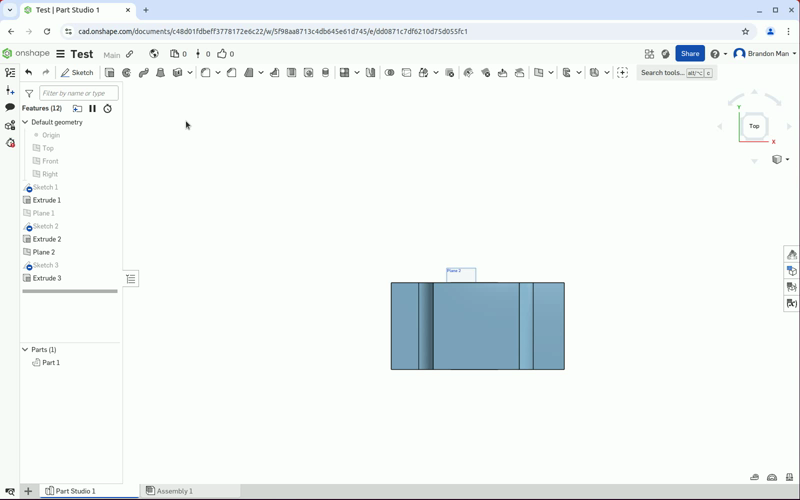
key(shift+h)
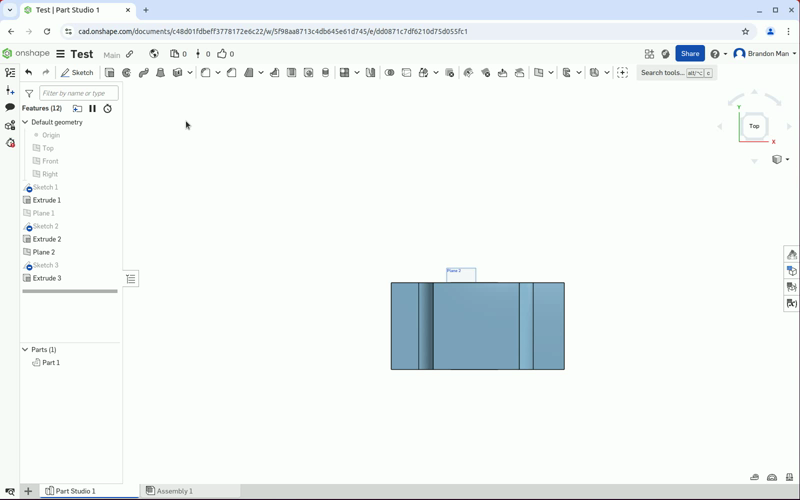
key(shift+h)
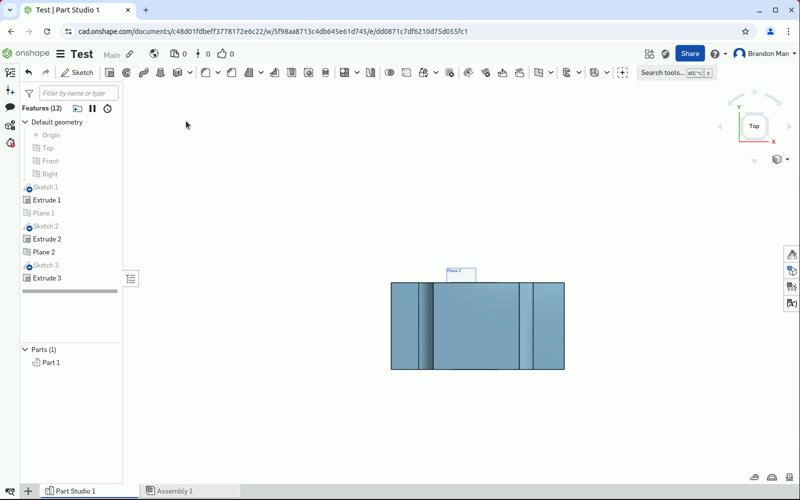
mouse_move(73, 189)
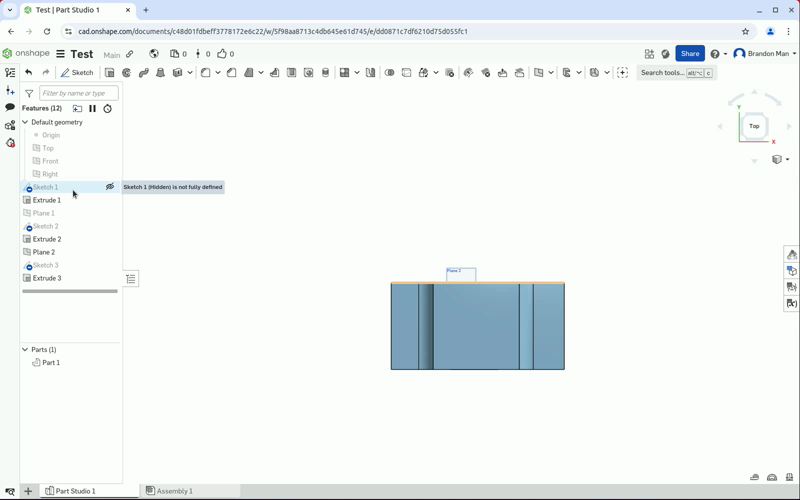
click(73, 189)
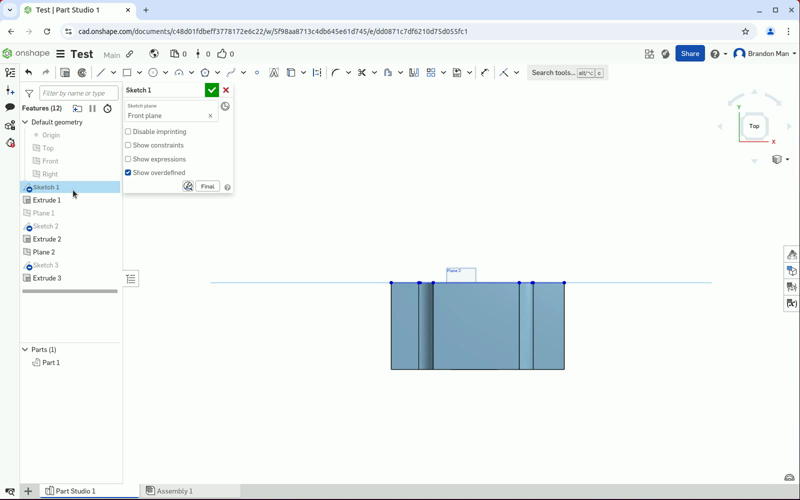
mouse_move(229, 92)
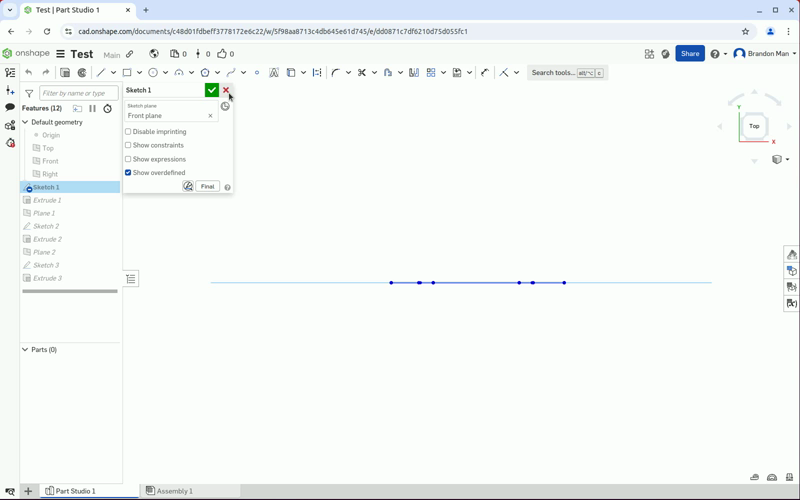
click(229, 92)
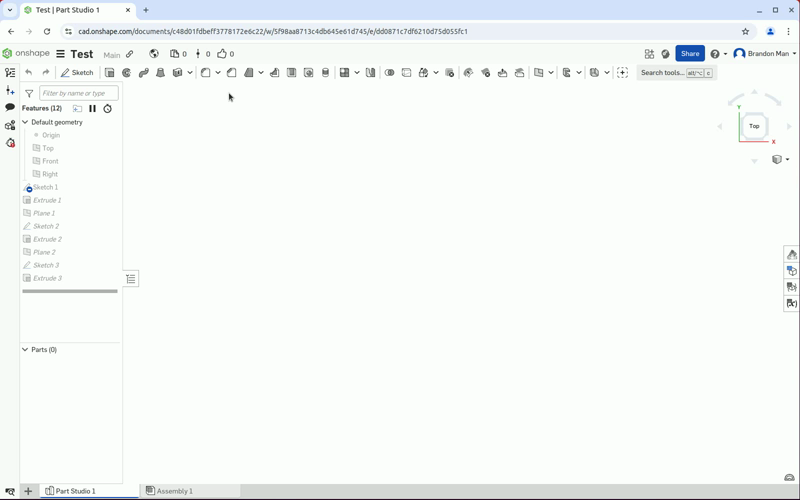
key(shift+s)
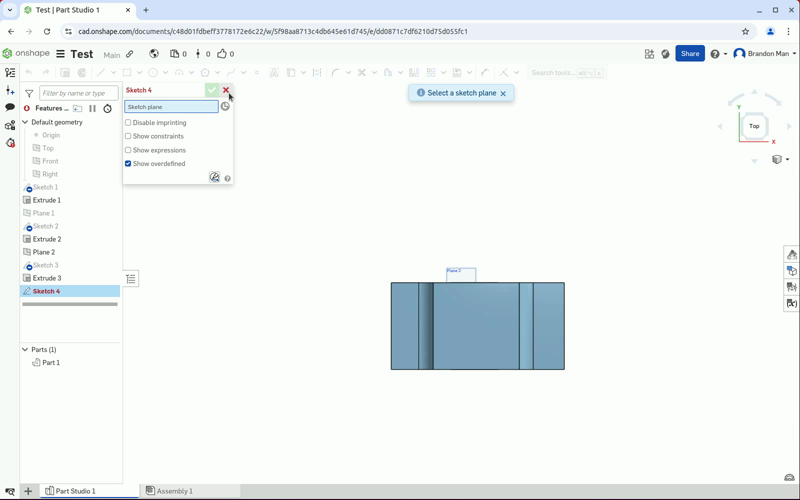
mouse_move(73, 254)
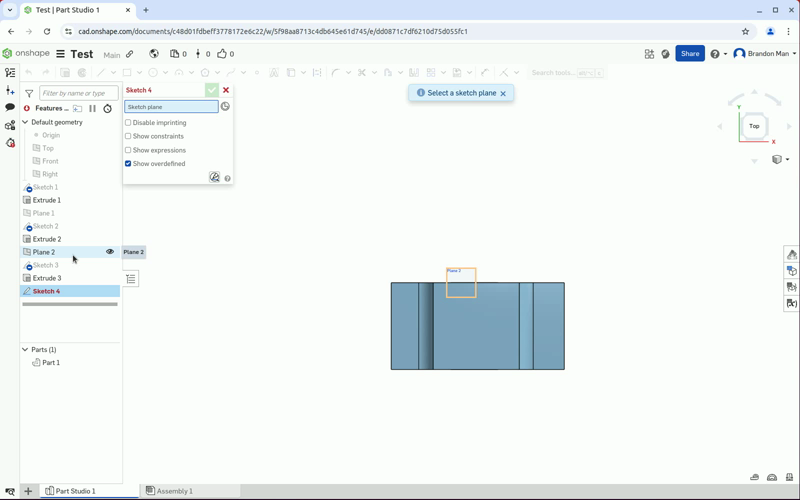
click(73, 254)
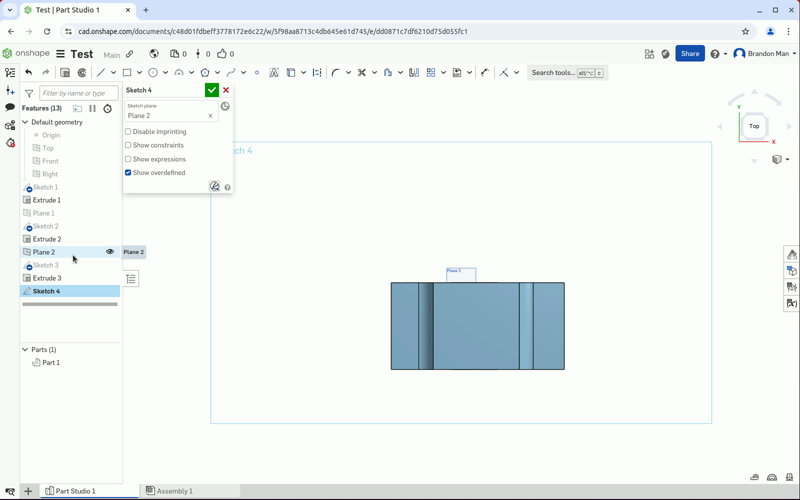
mouse_move(73, 352)
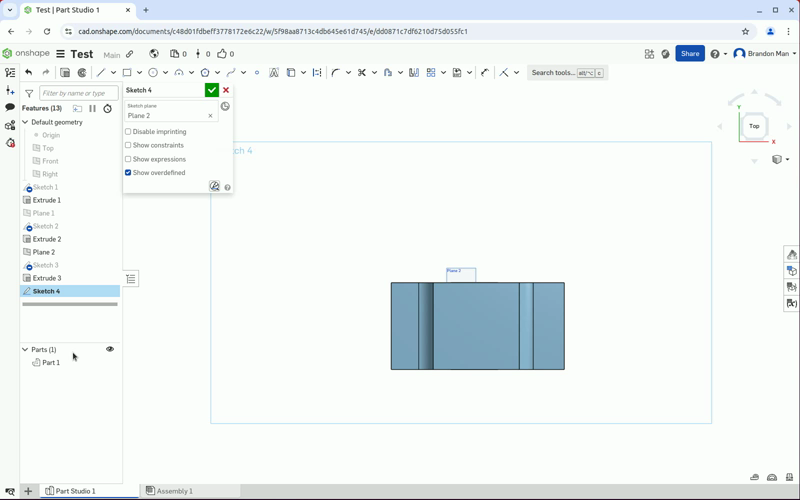
key(y)
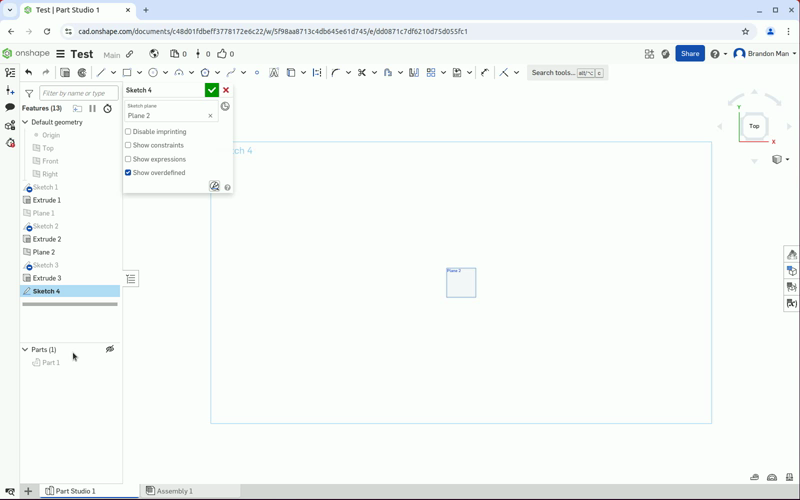
key(c)
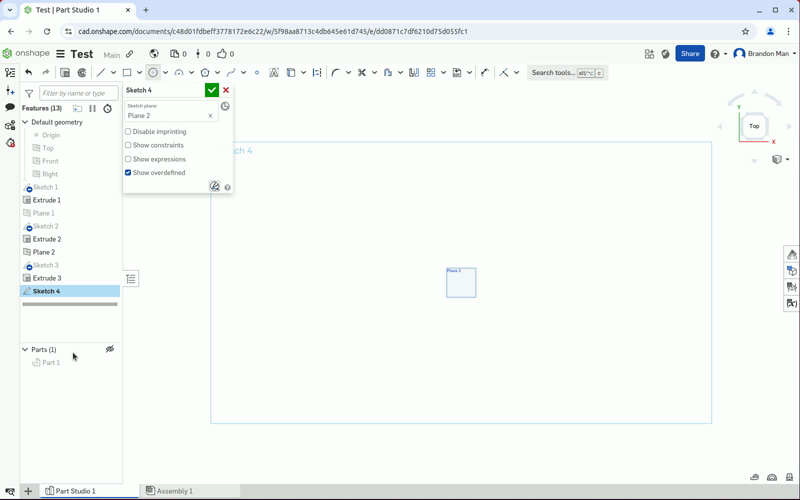
key_down(shift)
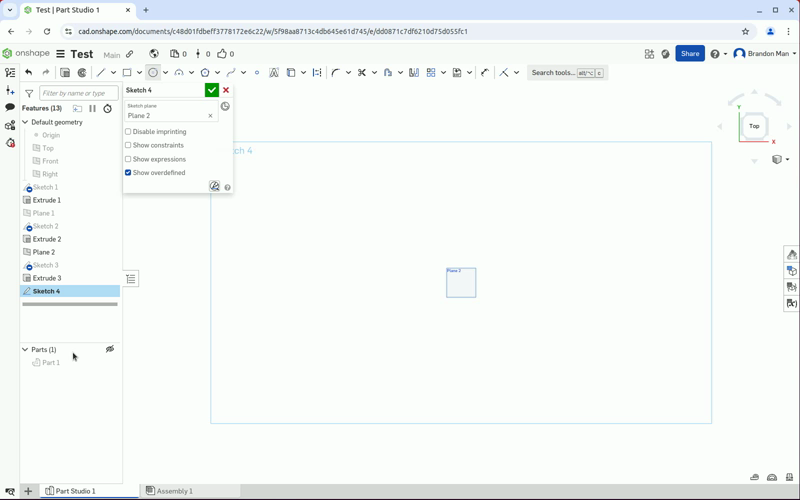
mouse_move(552, 327)
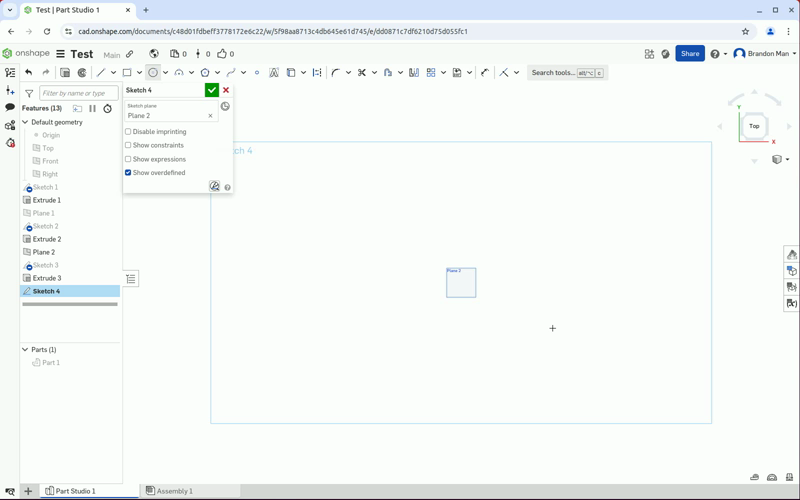
click(552, 327)
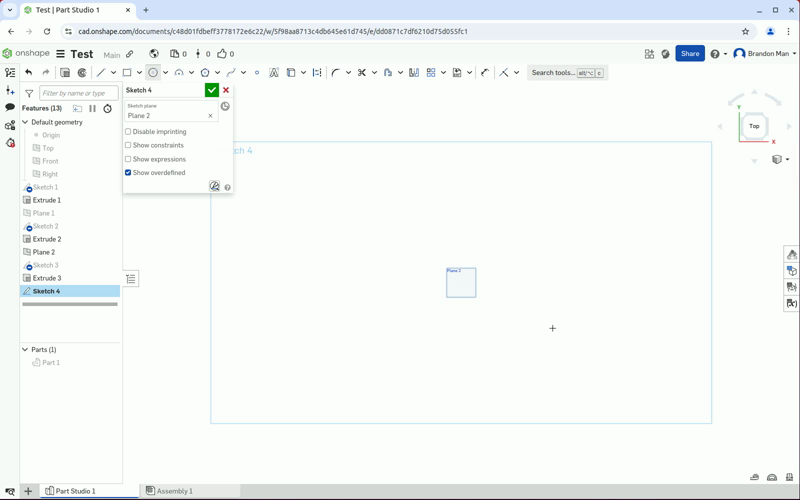
key_up(shift)
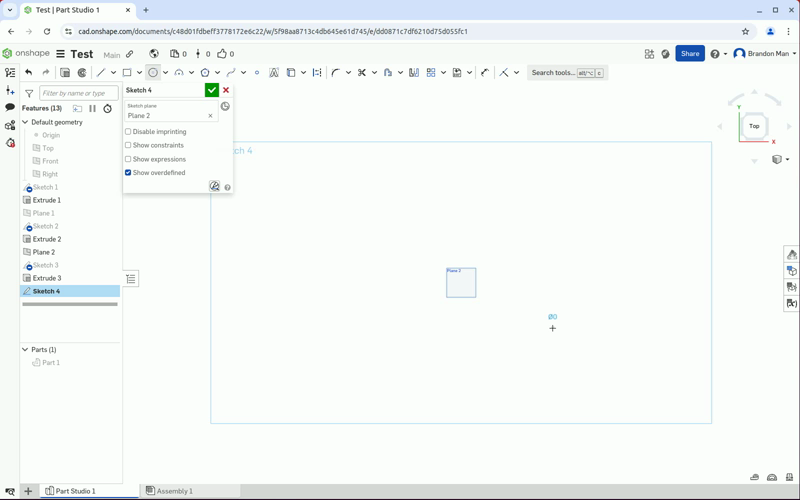
mouse_move(562, 327)
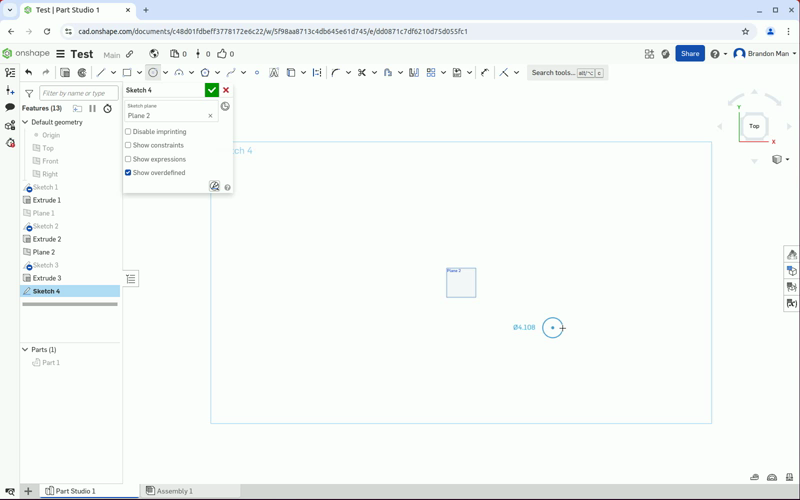
click(562, 327)
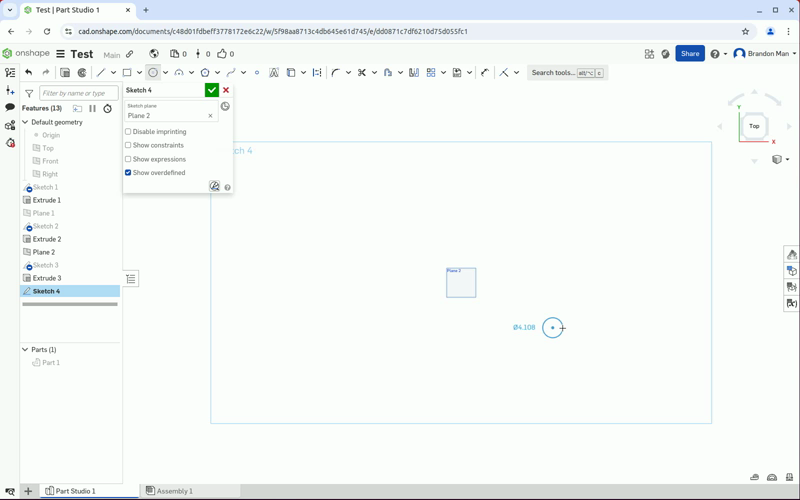
key(esc)
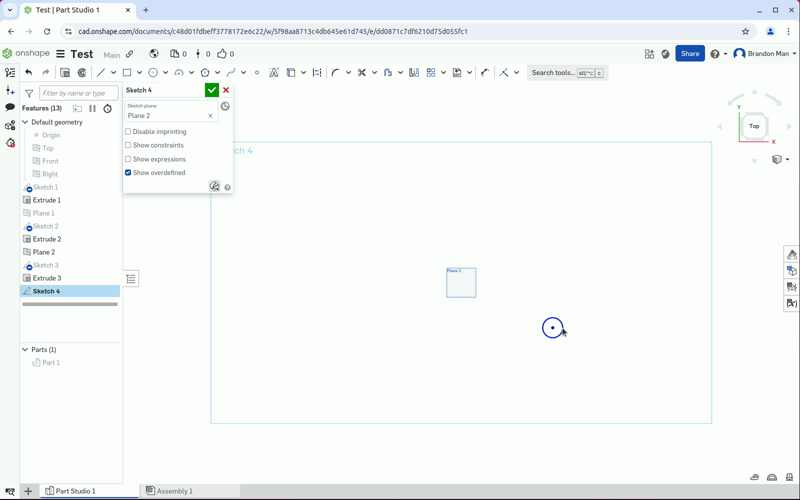
mouse_move(547, 332)
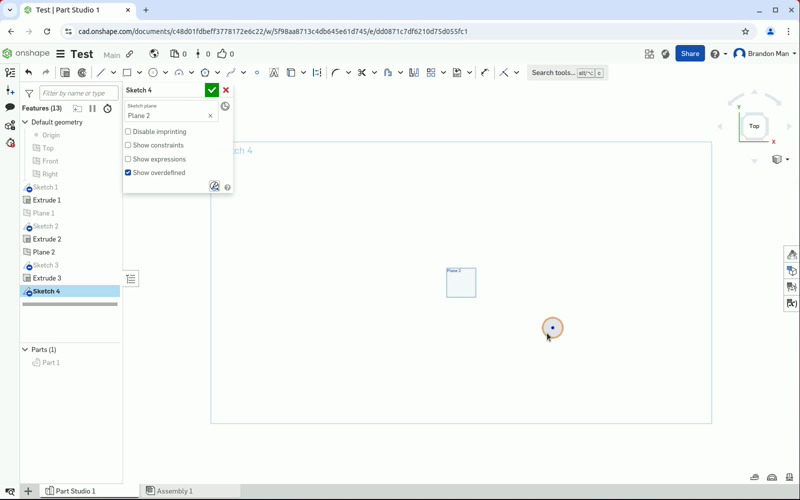
scroll(6)
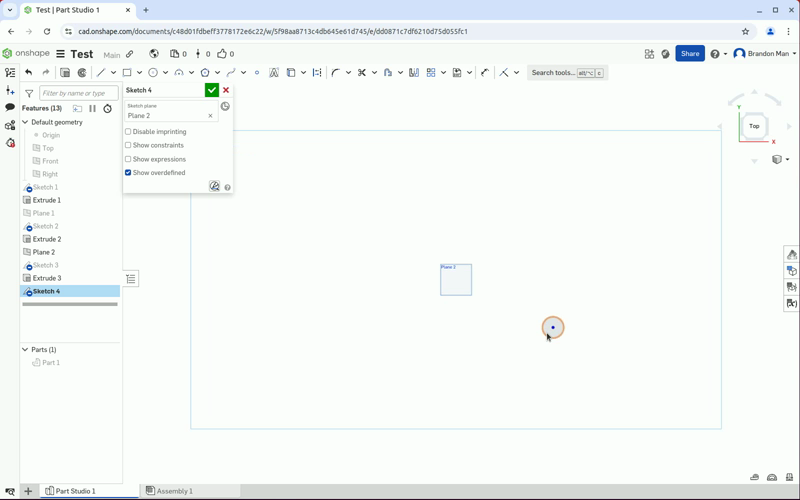
scroll(6)
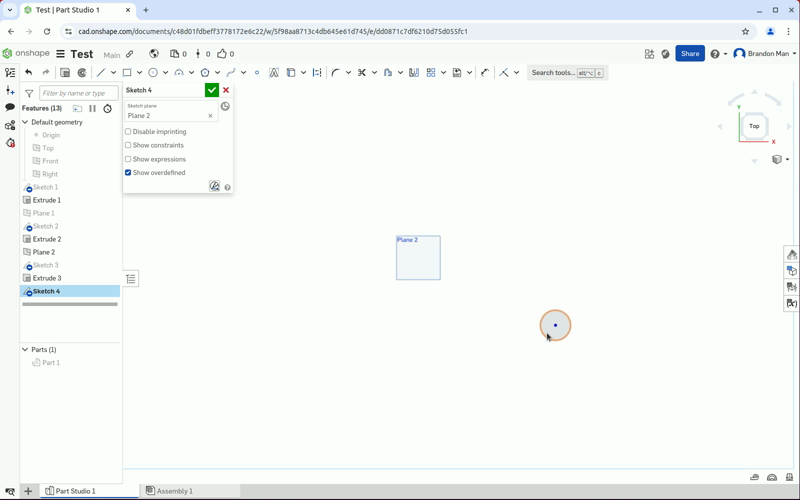
scroll(6)
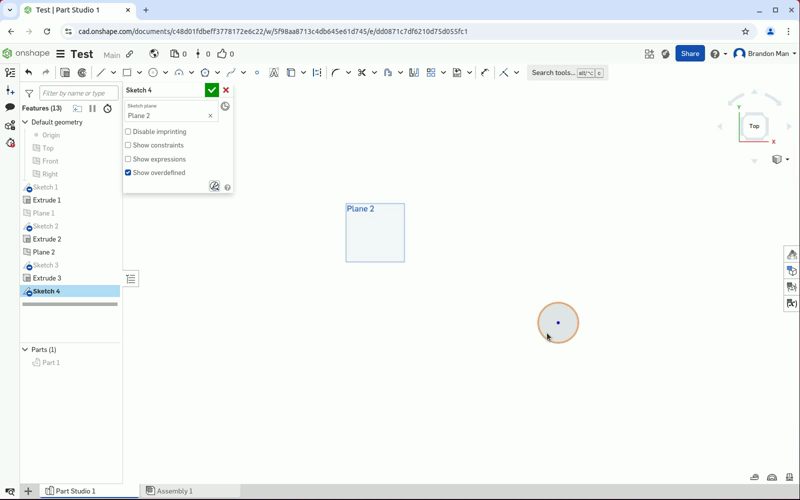
scroll(6)
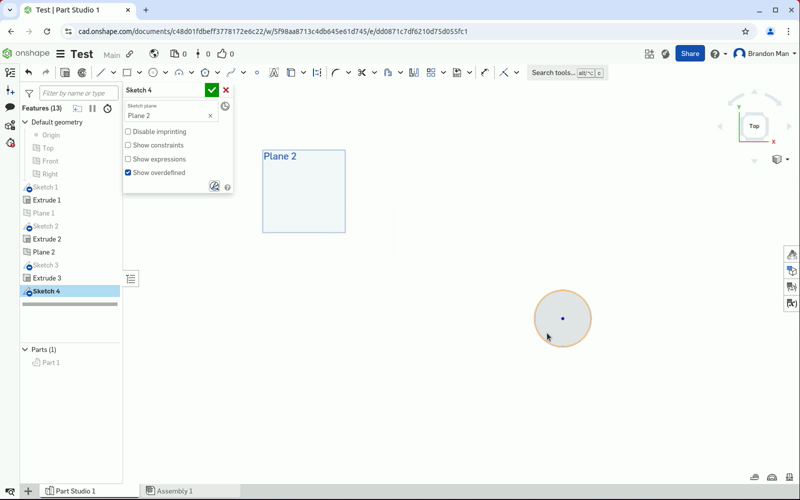
scroll(6)
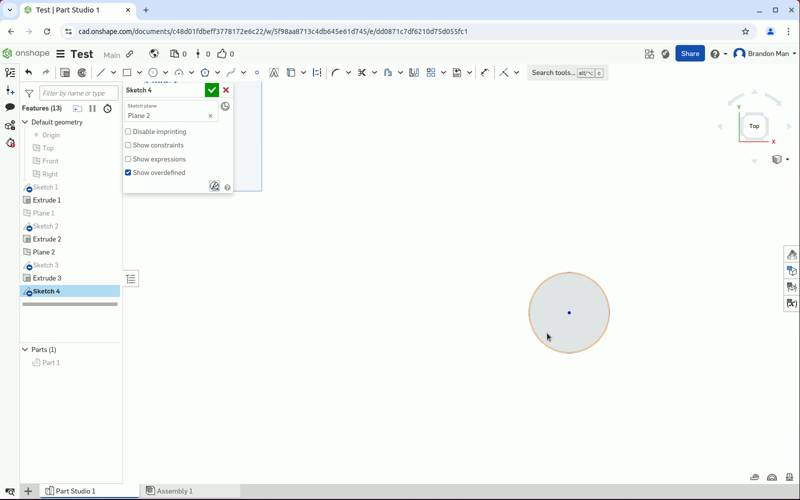
scroll(6)
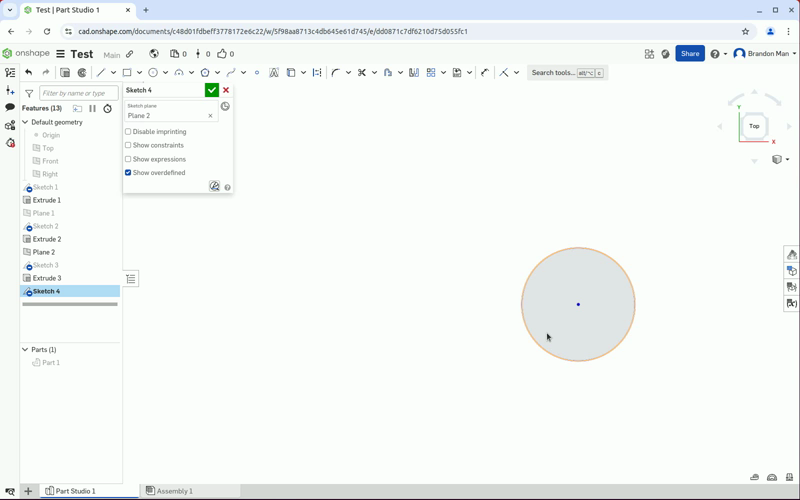
scroll(6)
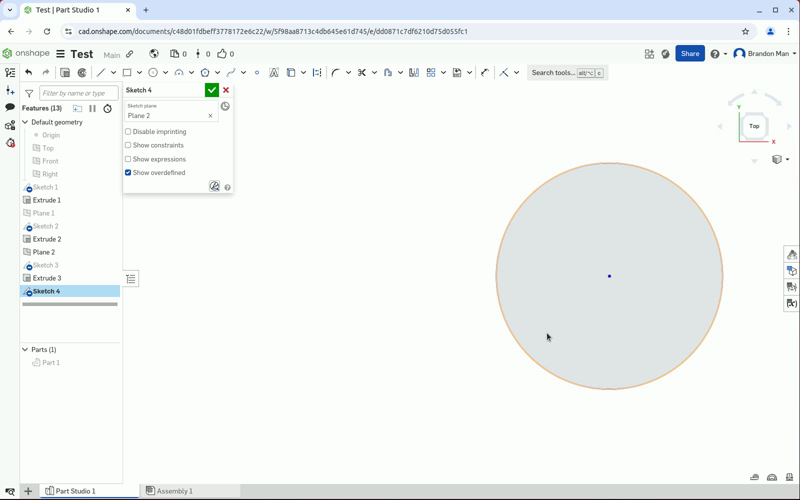
click(547, 332)
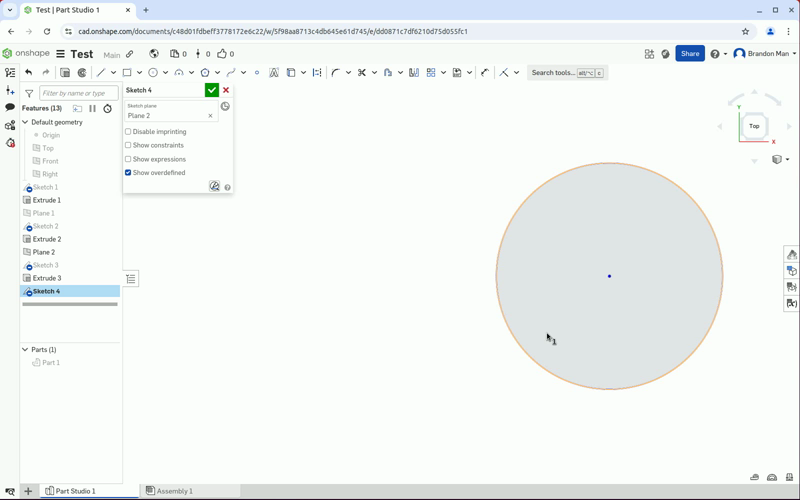
scroll(-6)
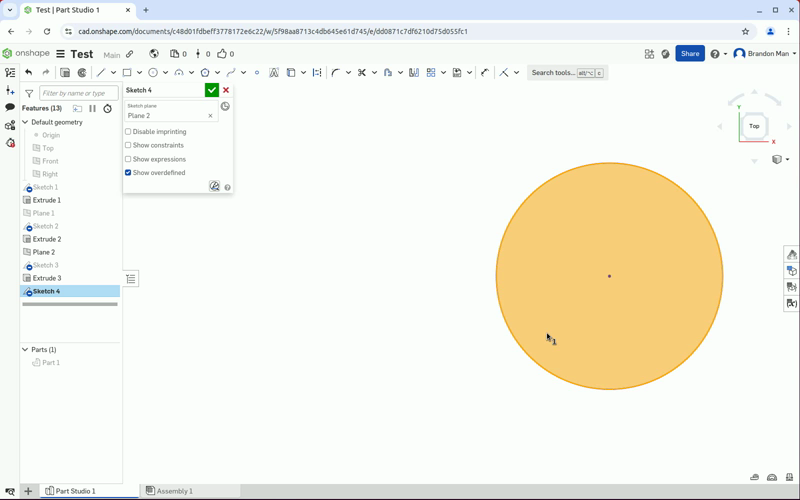
scroll(-6)
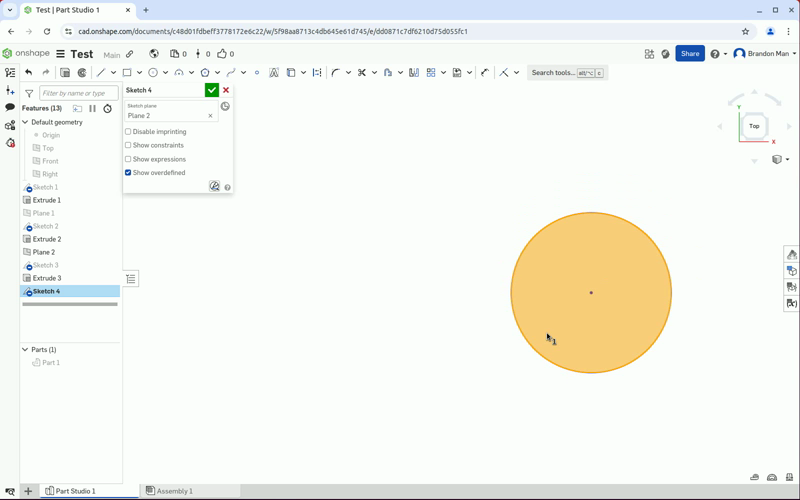
scroll(-6)
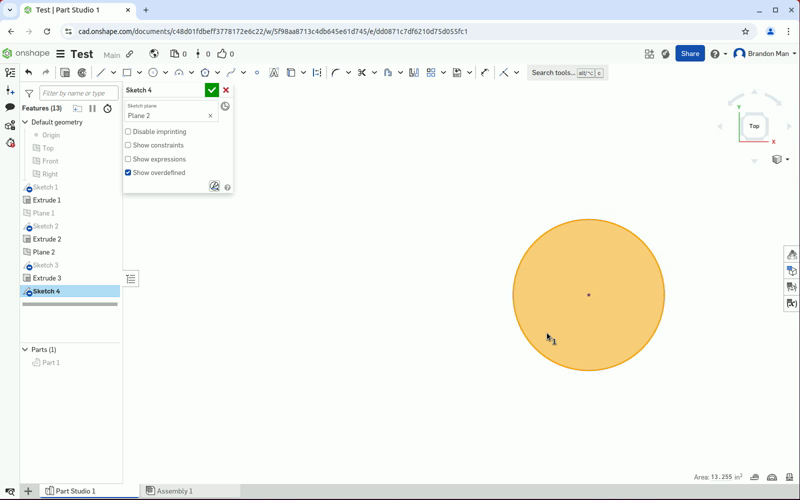
scroll(-6)
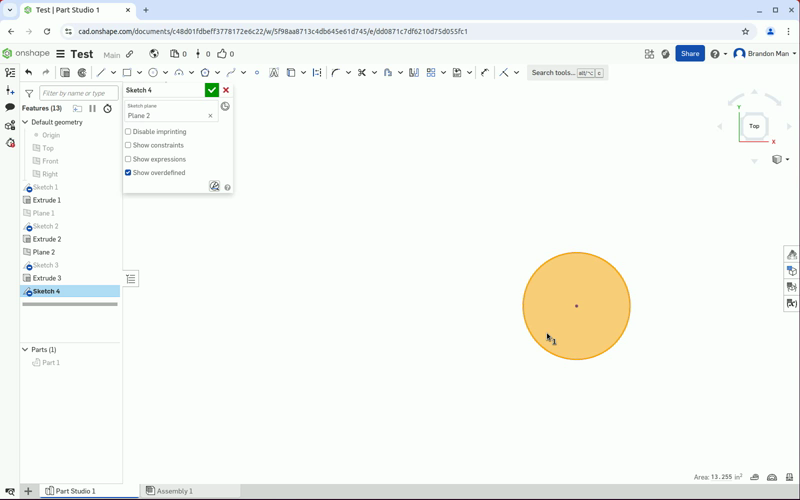
scroll(-6)
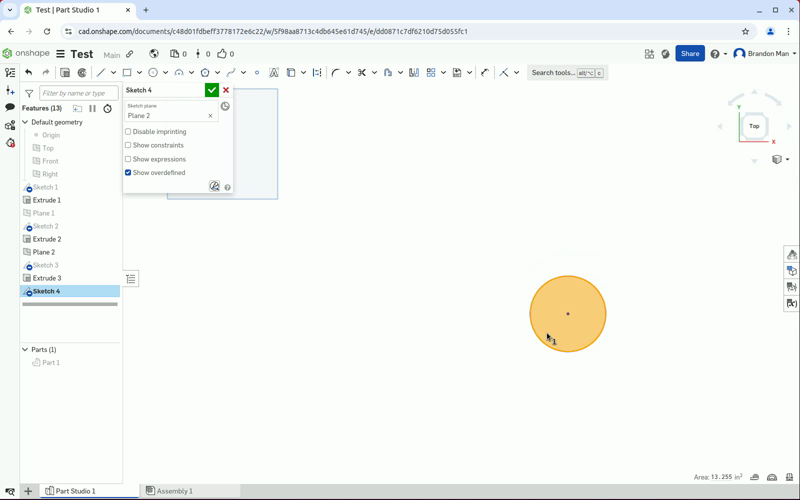
scroll(-6)
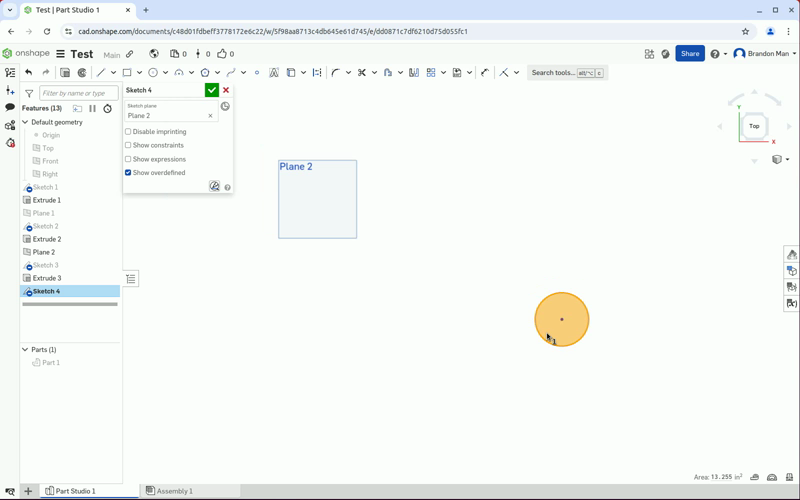
scroll(-6)
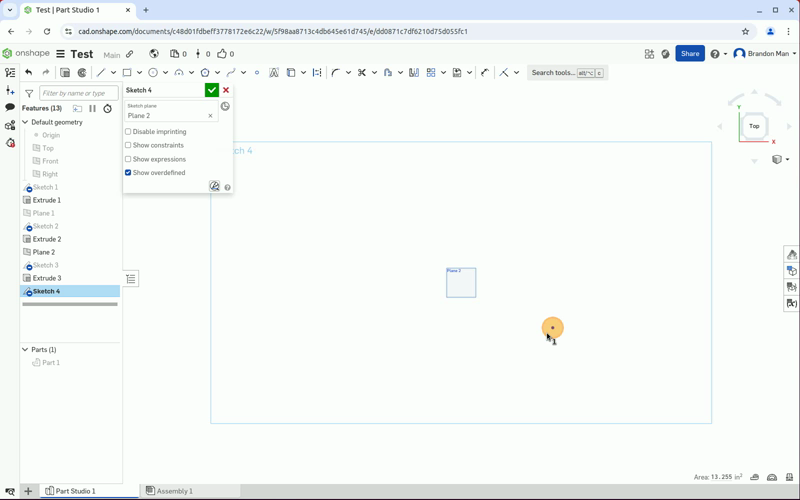
mouse_move(73, 352)
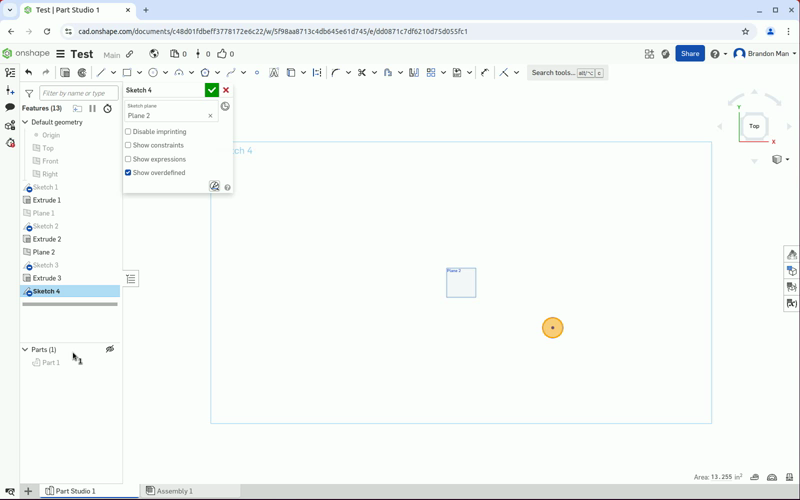
key(shift+y)
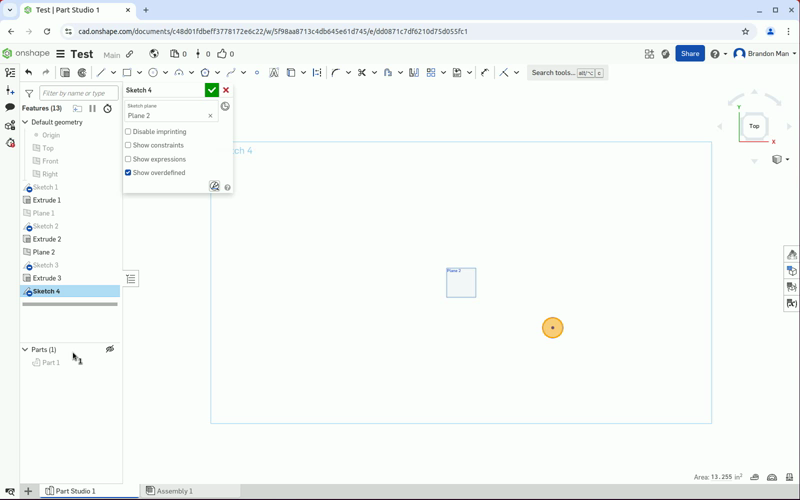
key(shift+e)
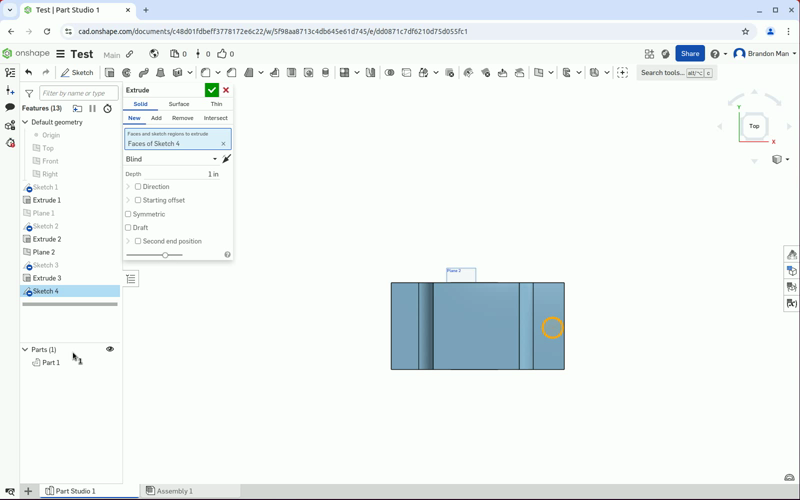
mouse_move(143, 106)
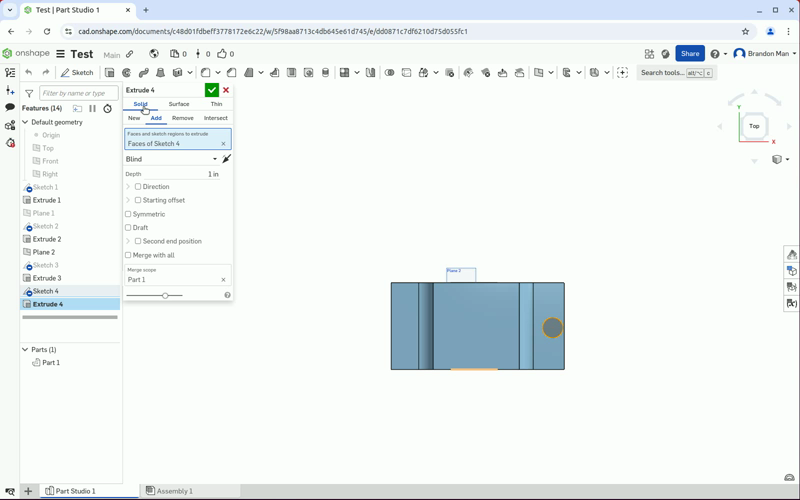
click(143, 106)
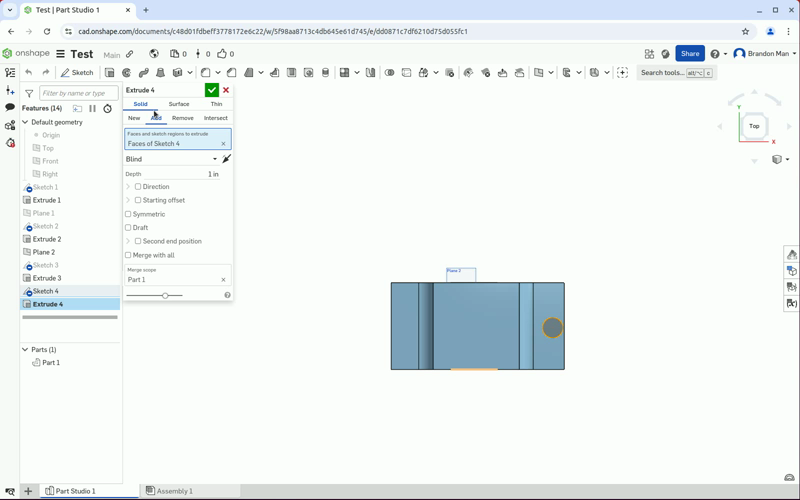
mouse_move(186, 120)
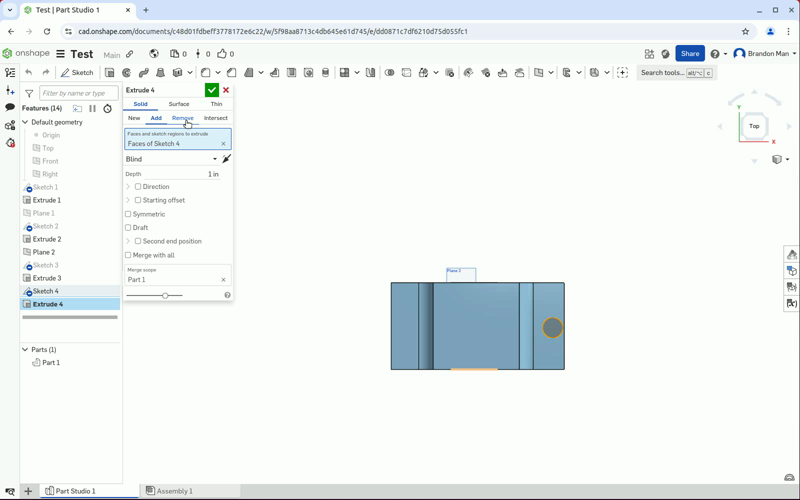
click(186, 120)
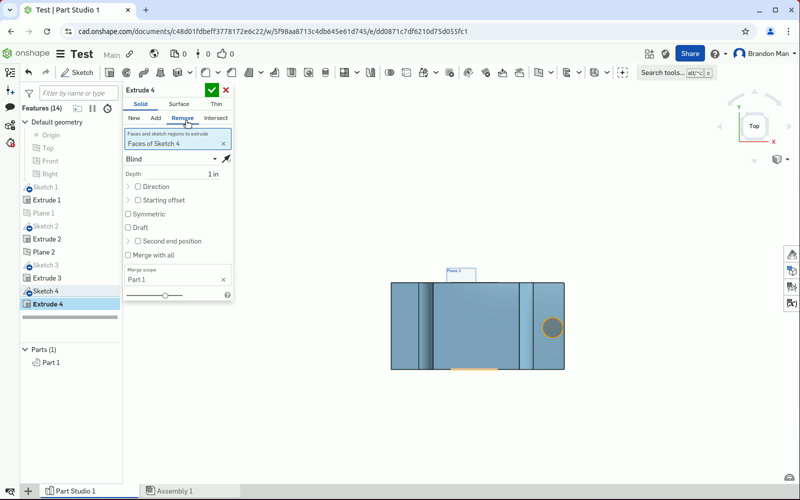
key(tab, 4)
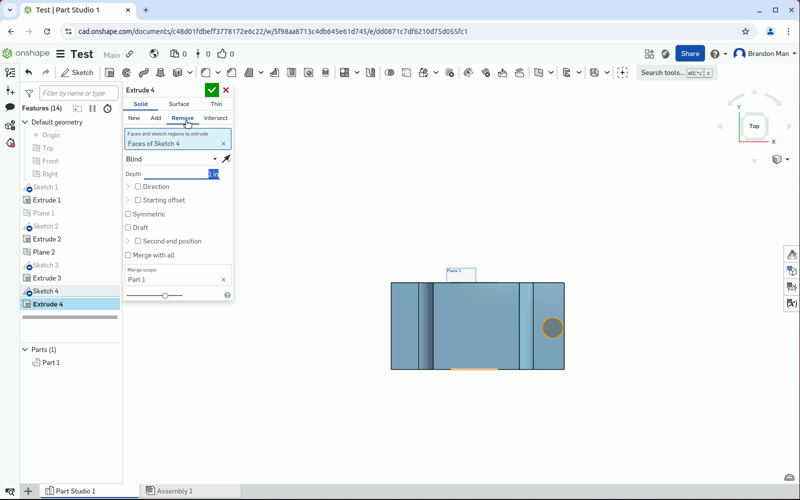
text(29.848)
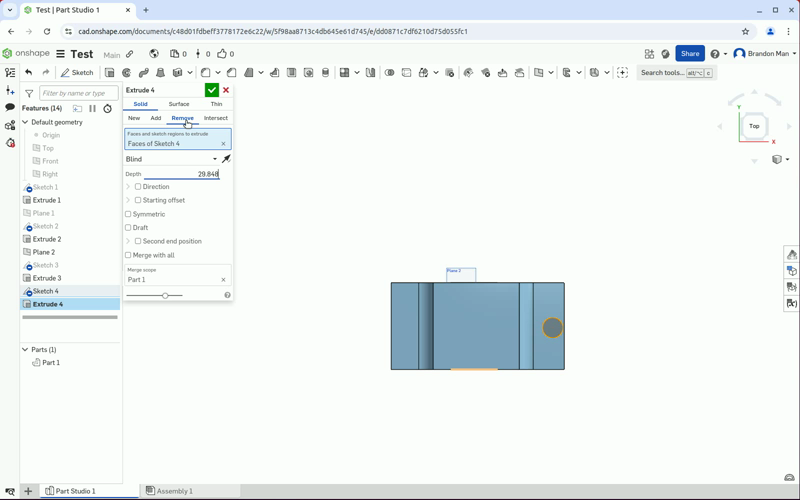
key(tab, 6)
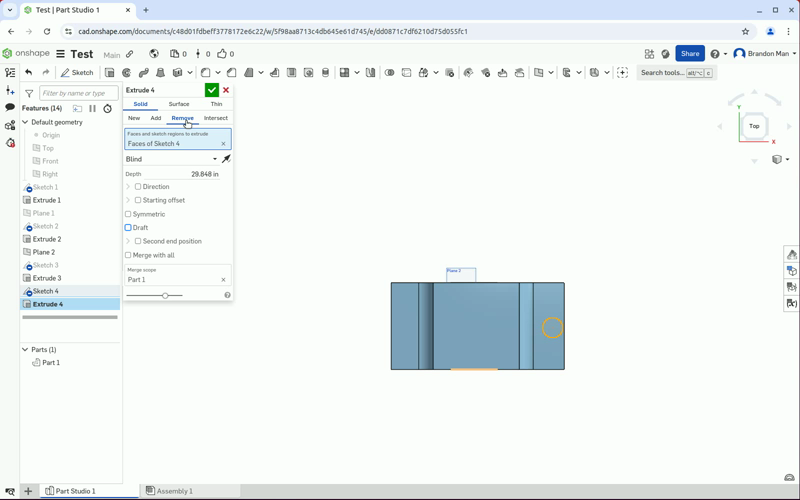
key(space)
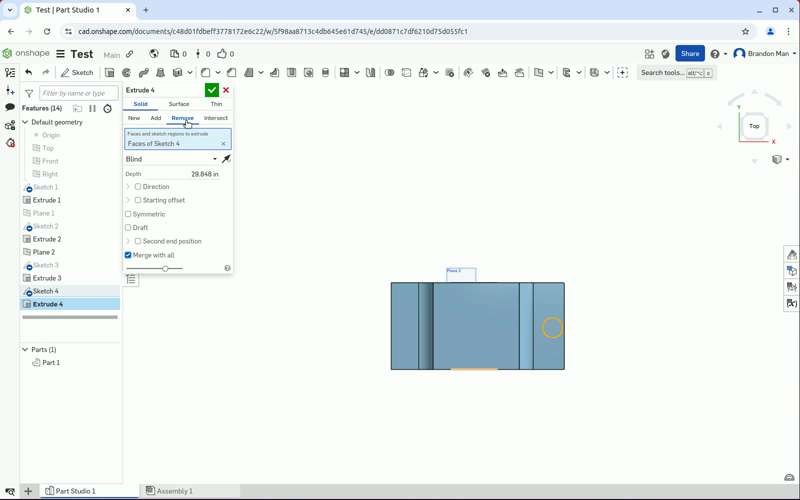
key(enter)
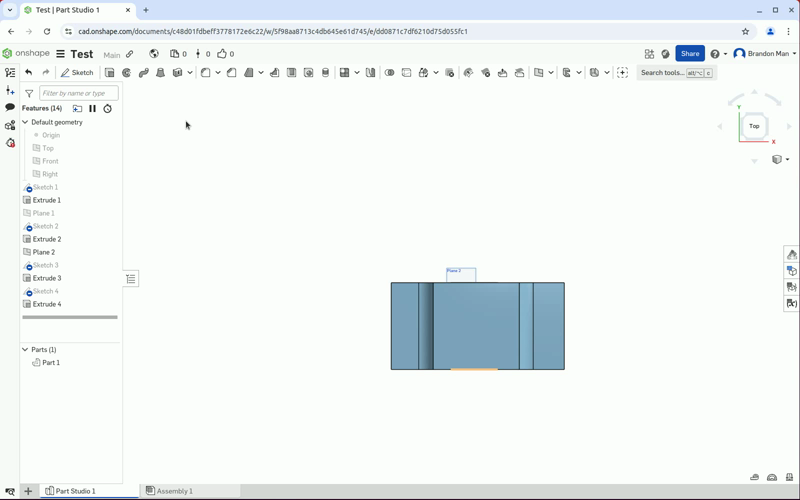
key(shift+h)
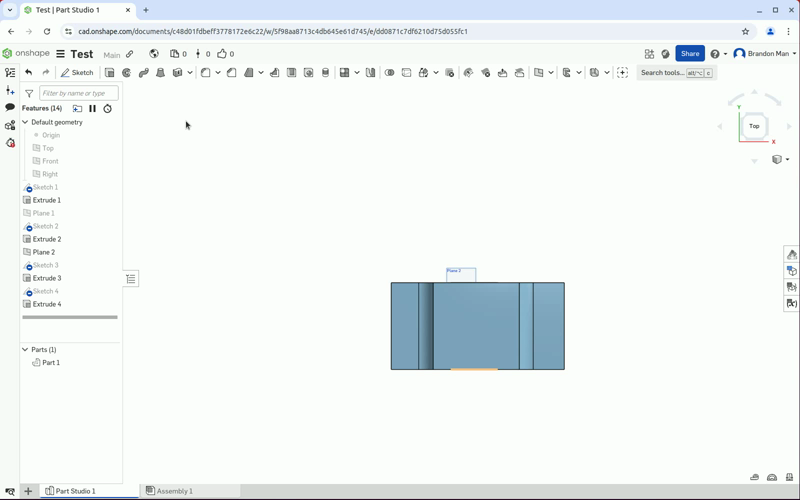
key(shift+h)
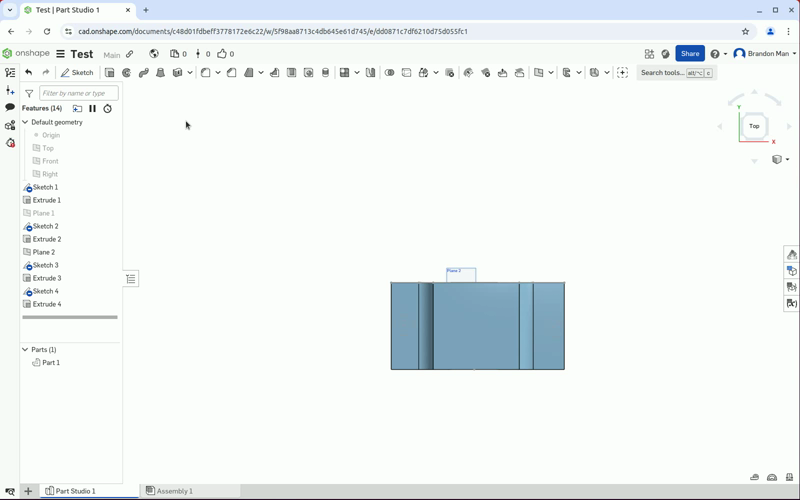
key(shift+7)
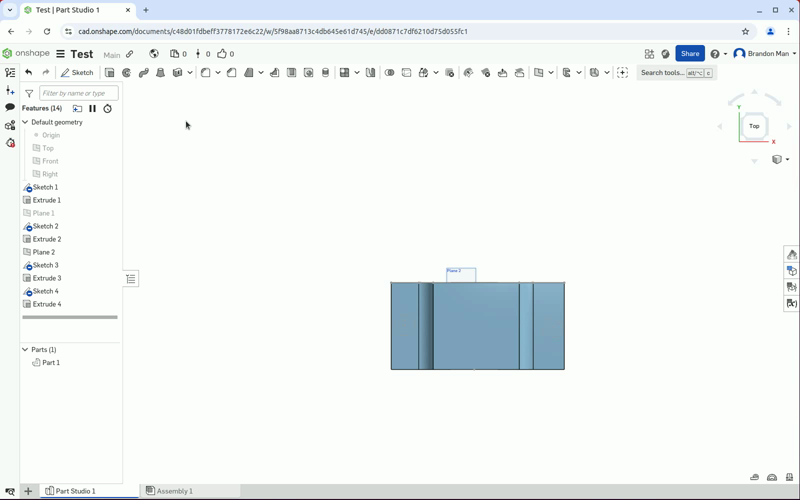
key(up, 3)
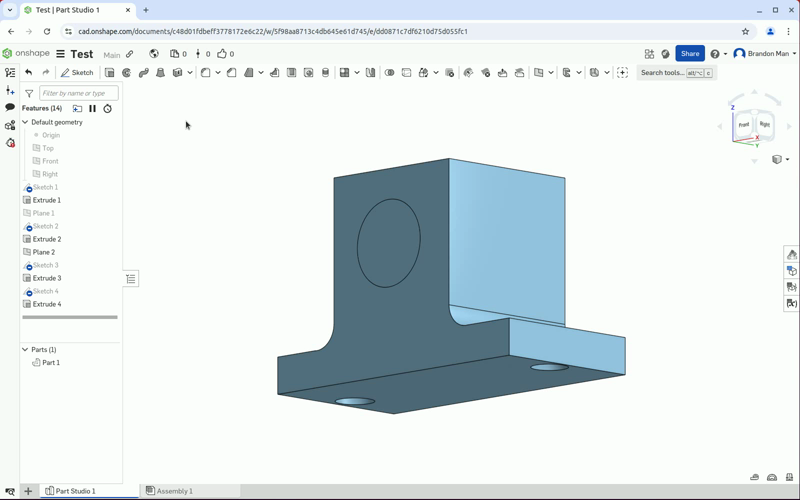
key(left, 3)
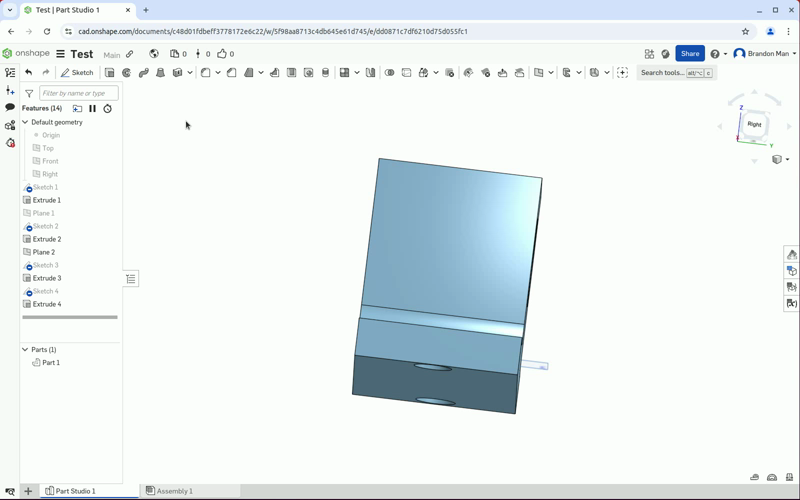
key(right, 3)
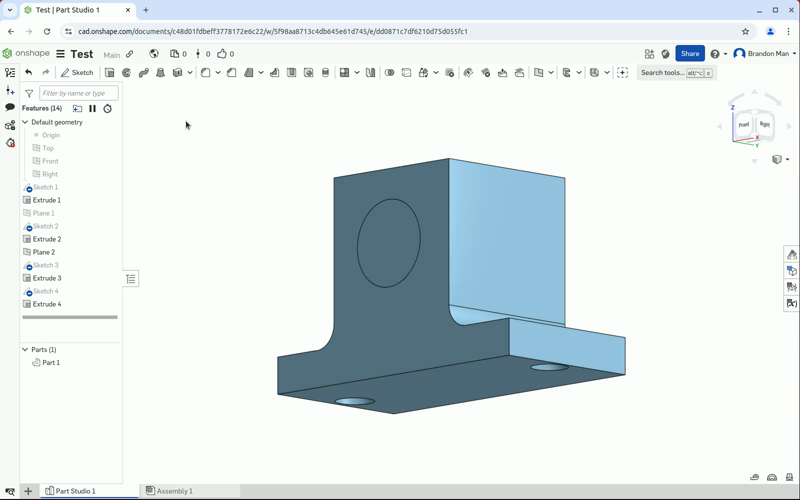
key(down, 3)
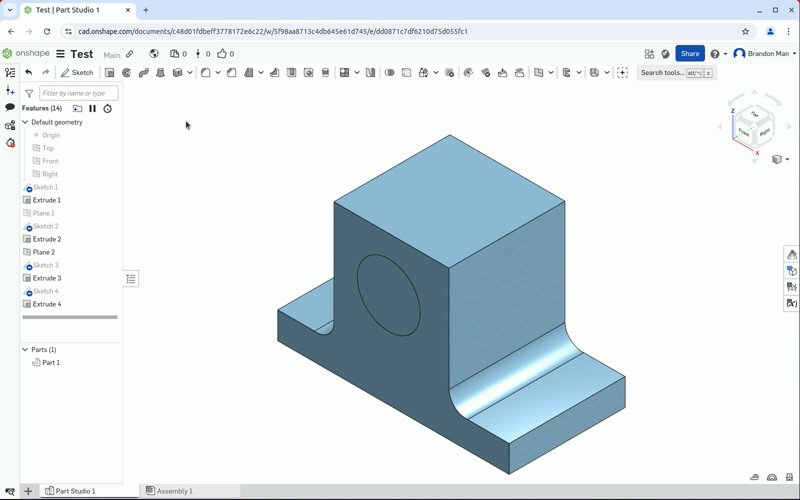
mouse_move(73, 189)
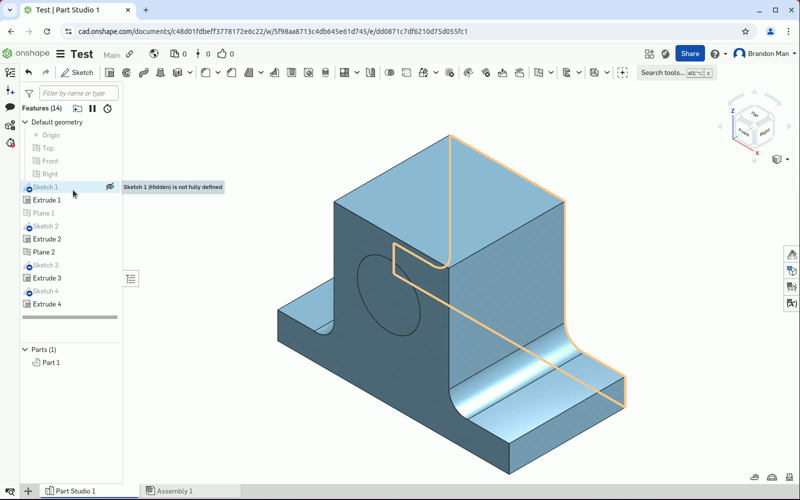
click(73, 189)